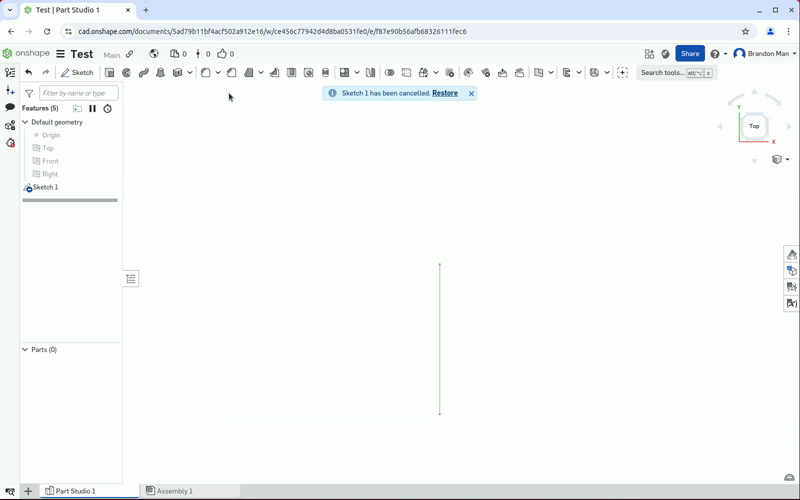
key(shift+h)
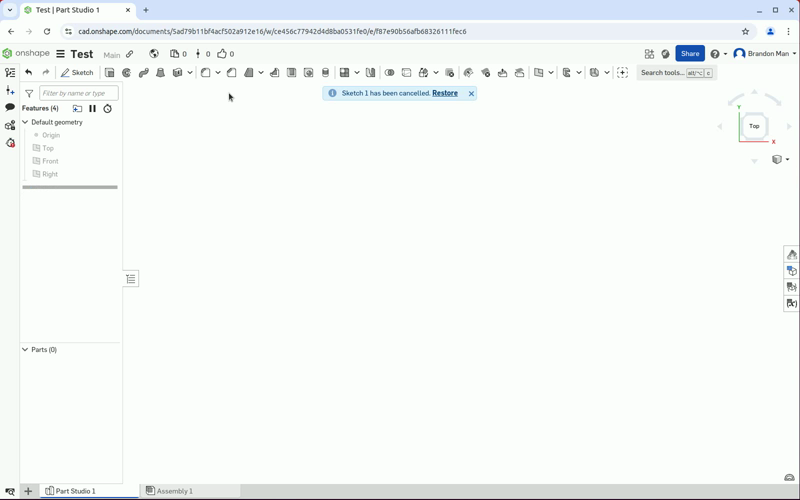
key(shift+s)
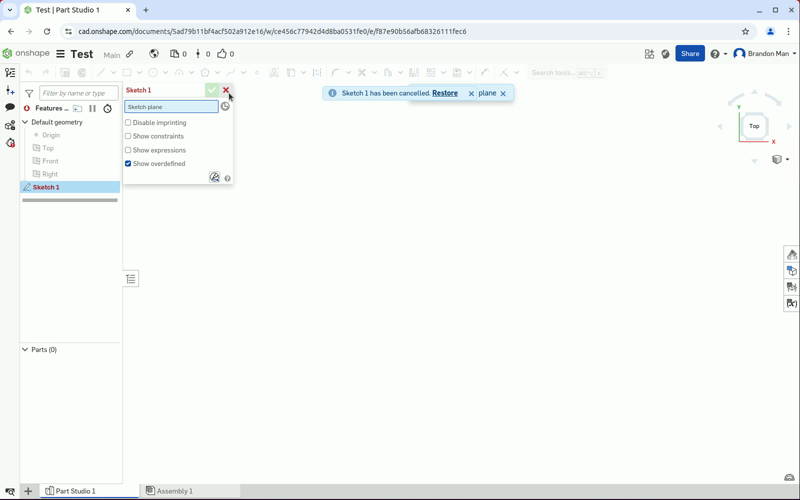
mouse_move(73, 150)
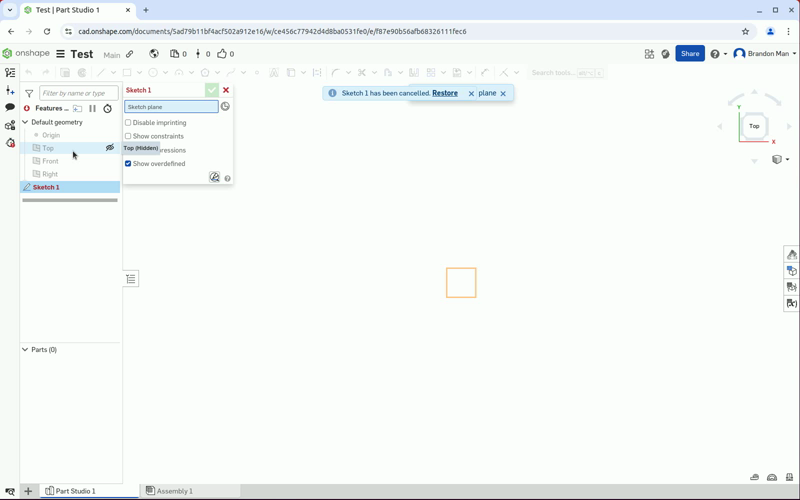
click(73, 150)
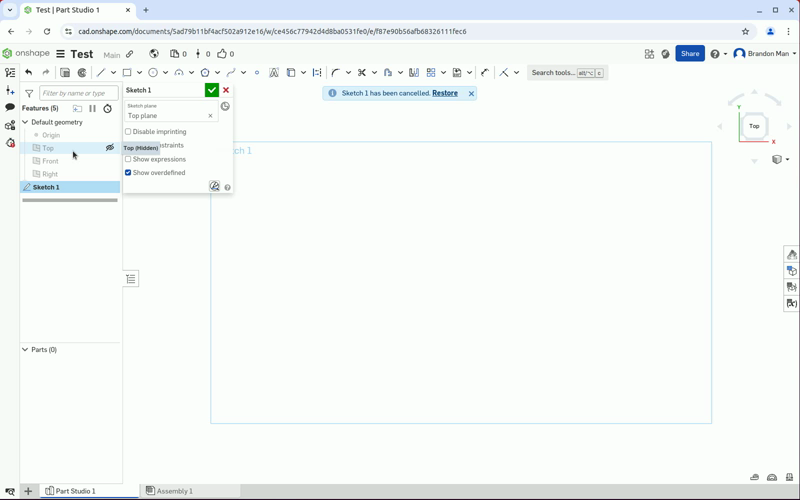
mouse_move(73, 352)
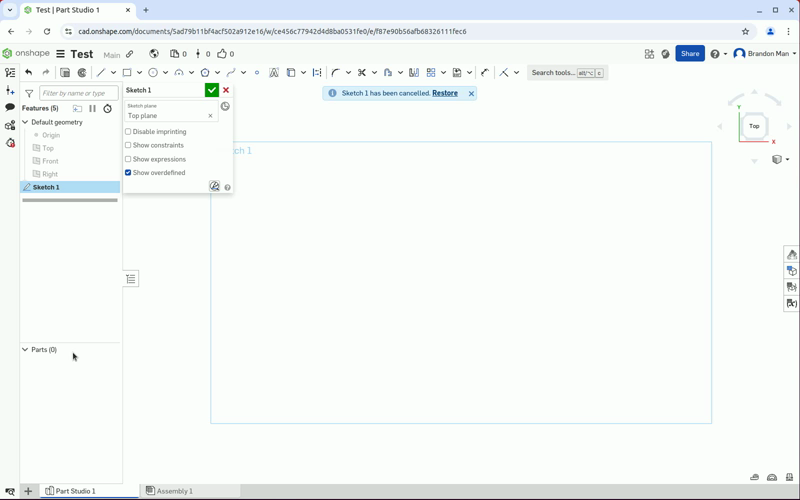
key(y)
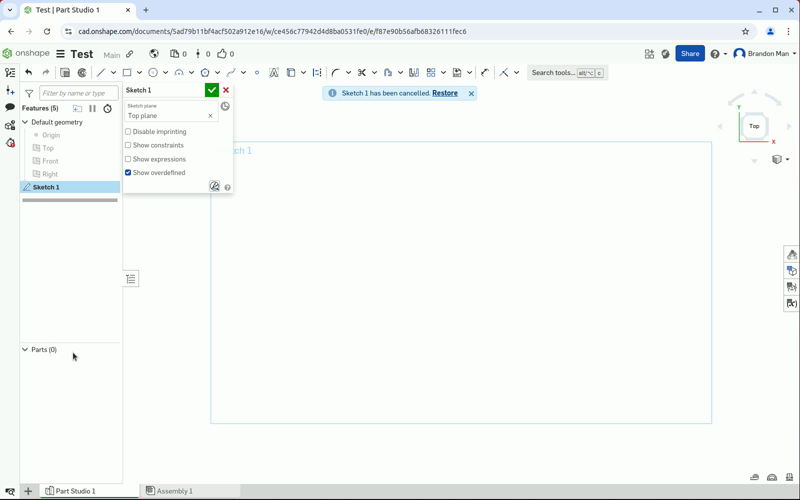
key(l)
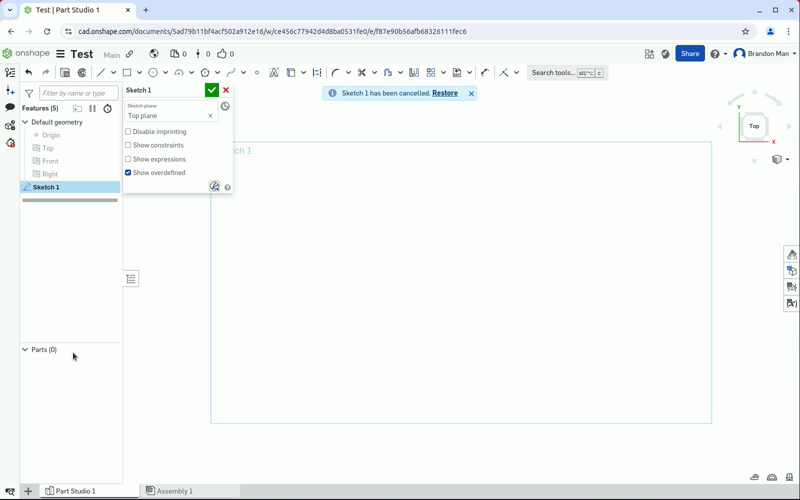
key_down(shift)
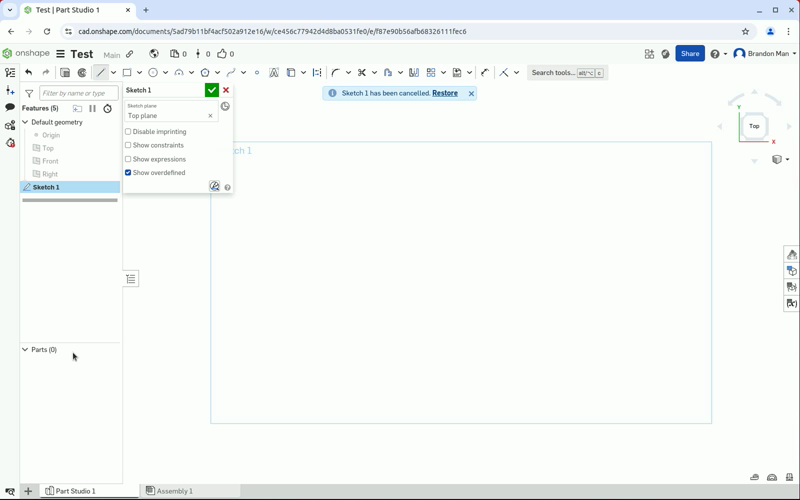
mouse_move(412, 395)
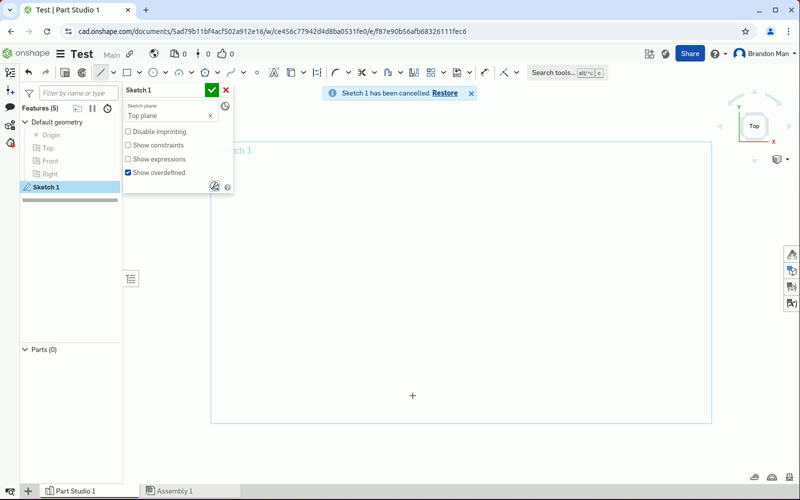
click(412, 395)
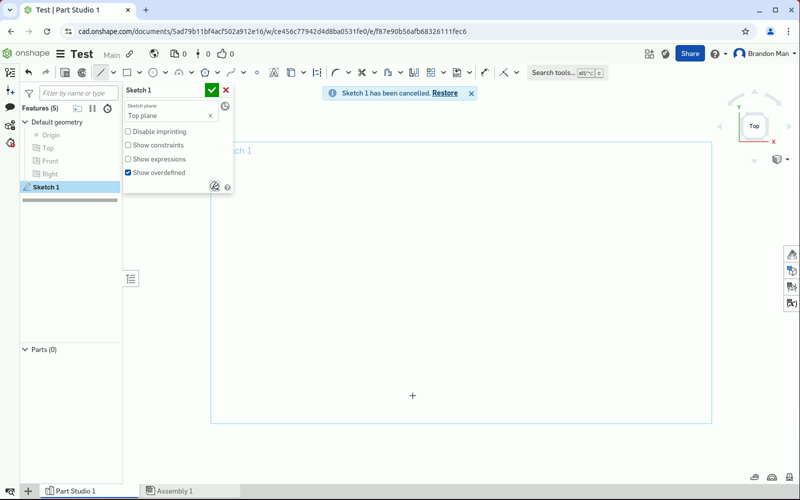
key_up(shift)
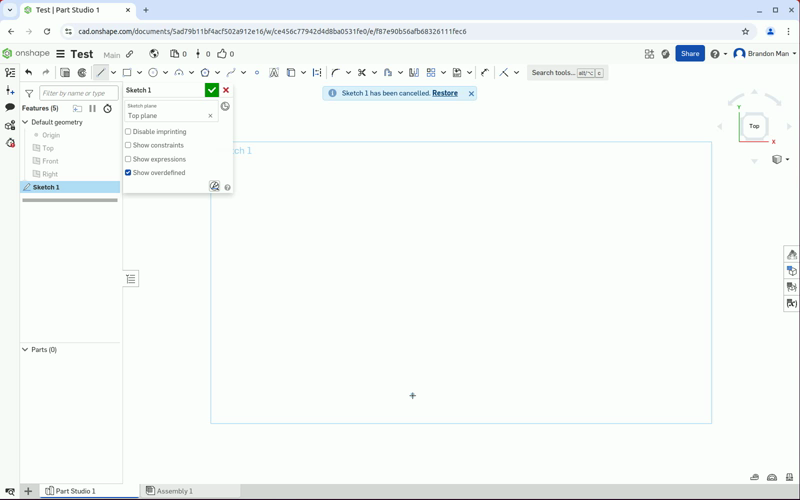
key_down(shift)
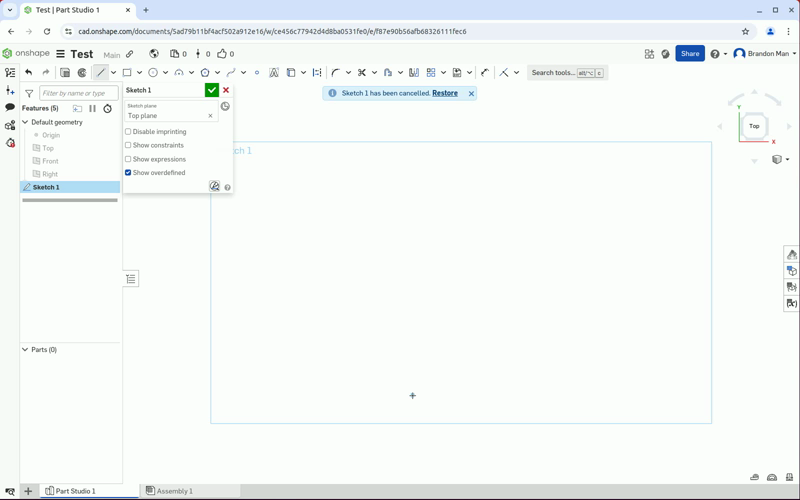
mouse_move(508, 395)
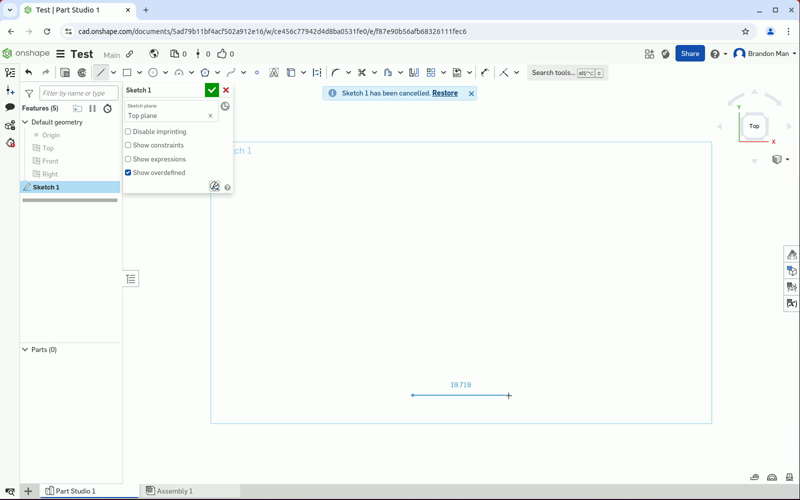
click(508, 395)
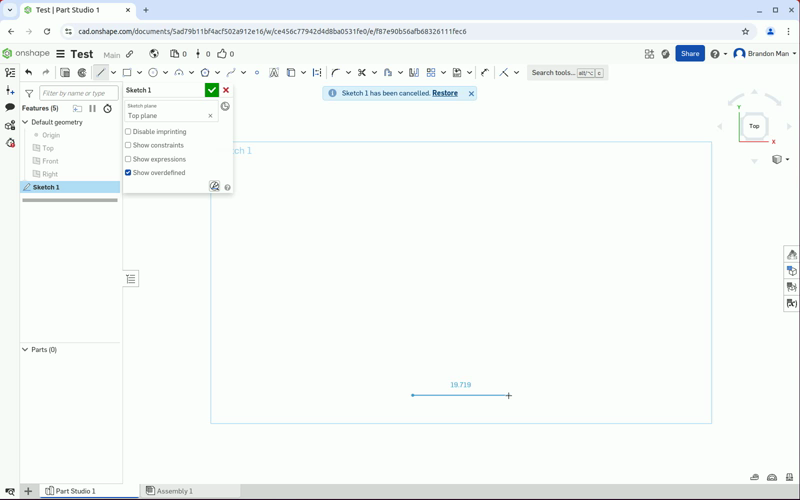
key_up(shift)
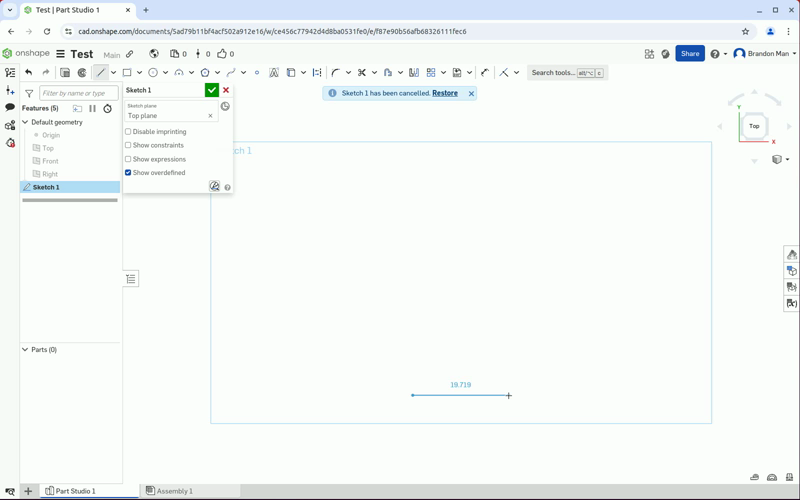
key_down(shift)
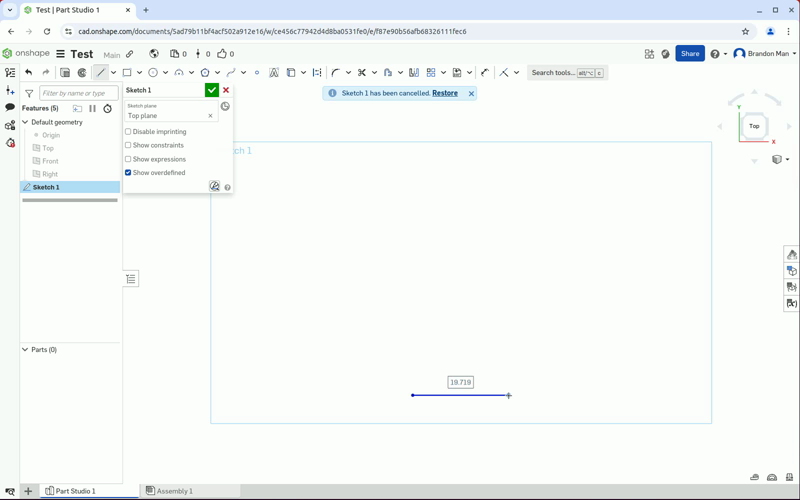
mouse_move(508, 228)
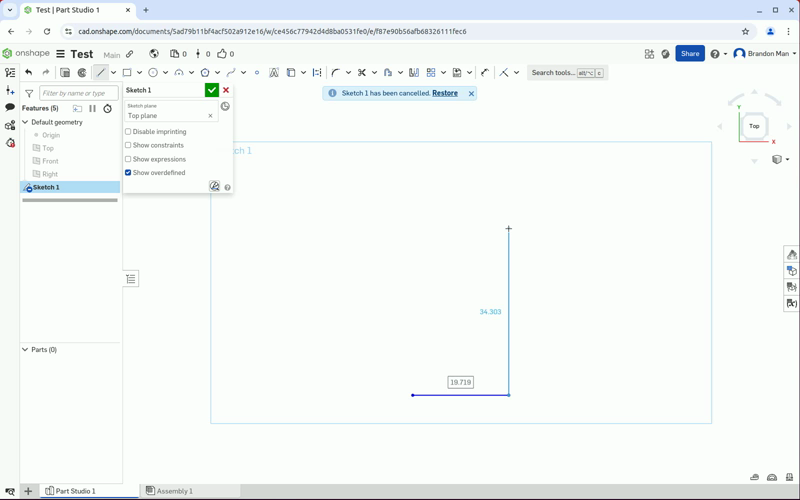
click(508, 228)
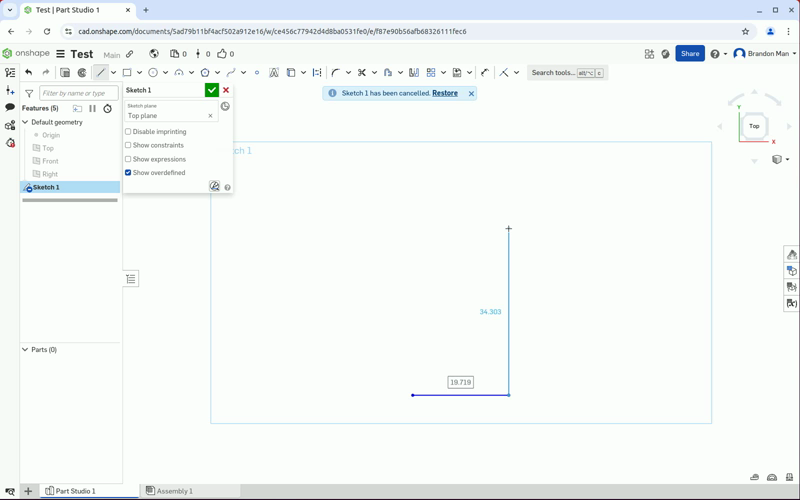
key_up(shift)
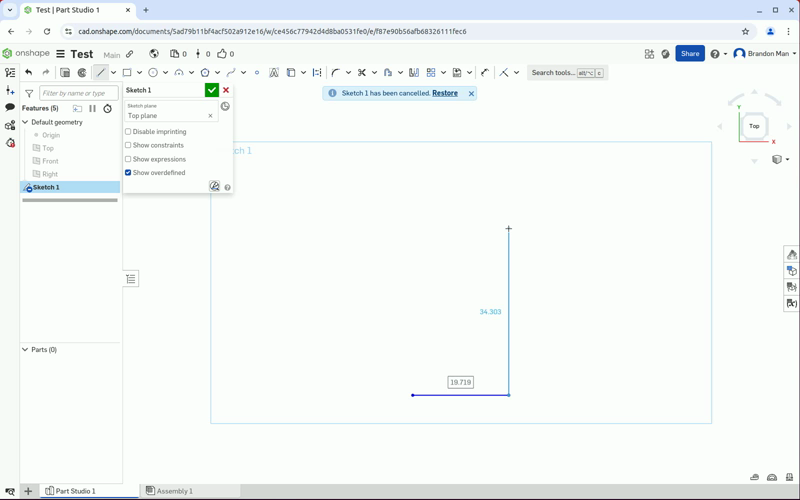
key_down(shift)
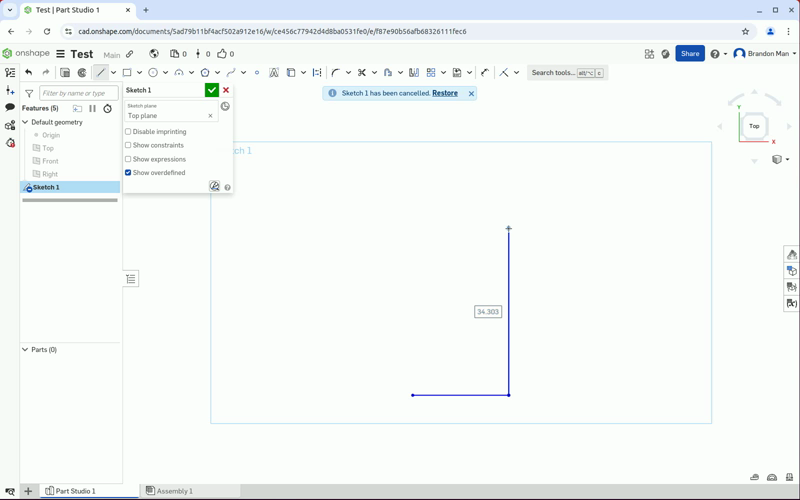
mouse_move(461, 183)
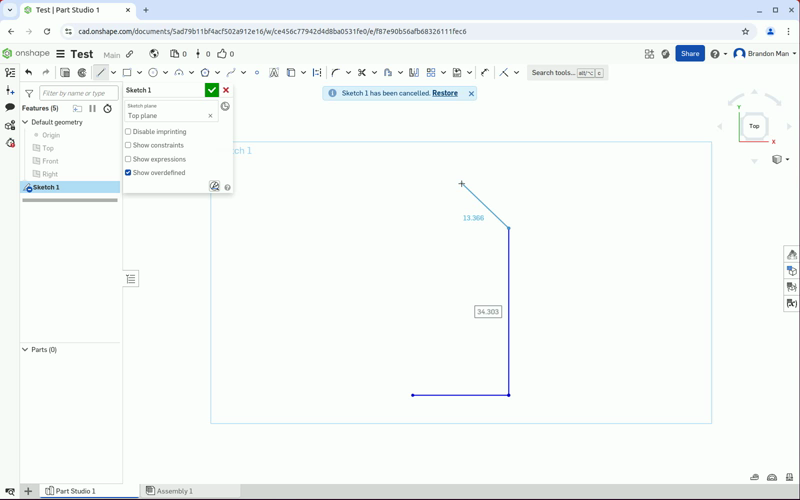
click(461, 183)
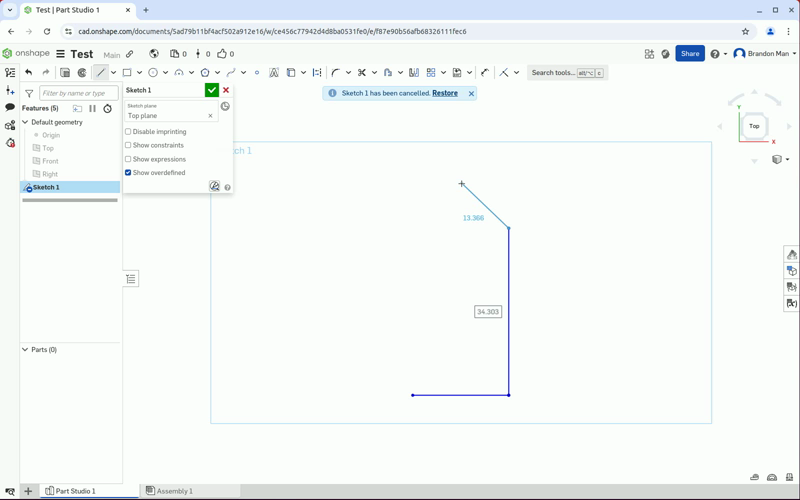
key_up(shift)
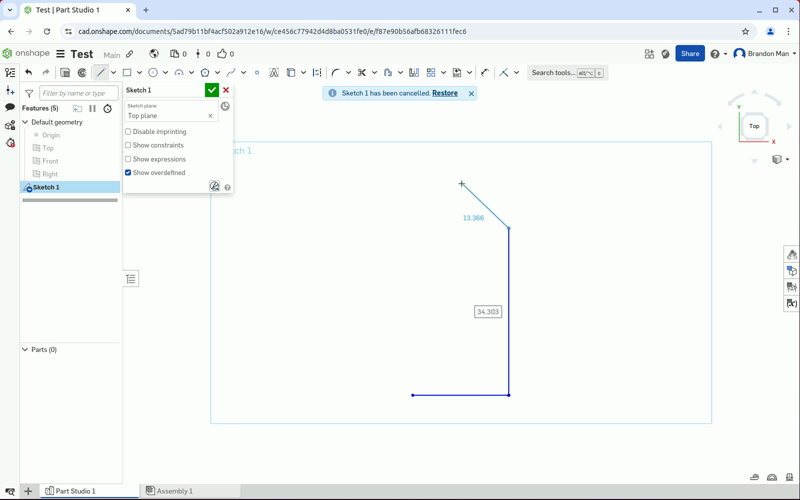
key_down(shift)
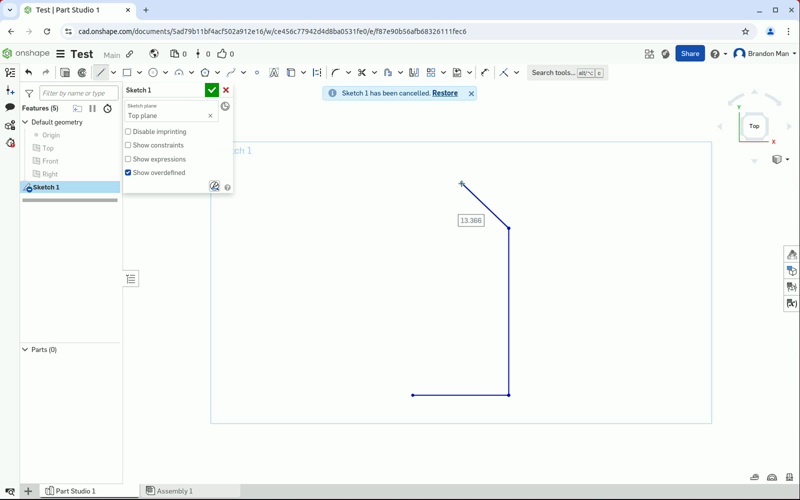
mouse_move(412, 228)
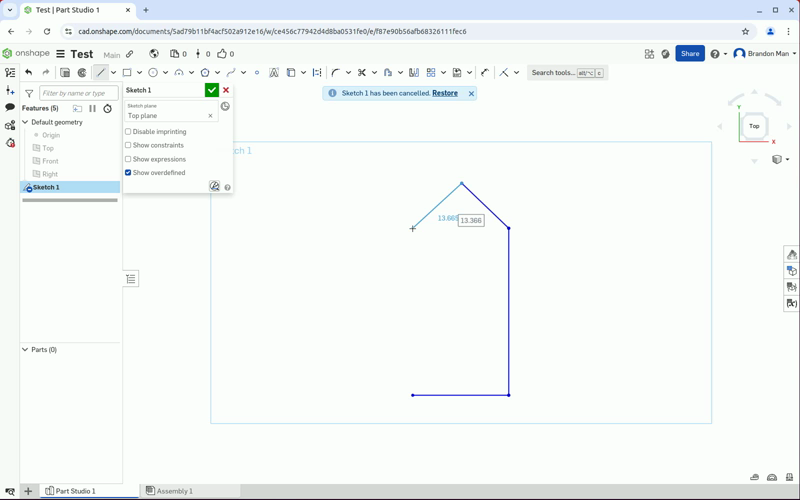
click(412, 228)
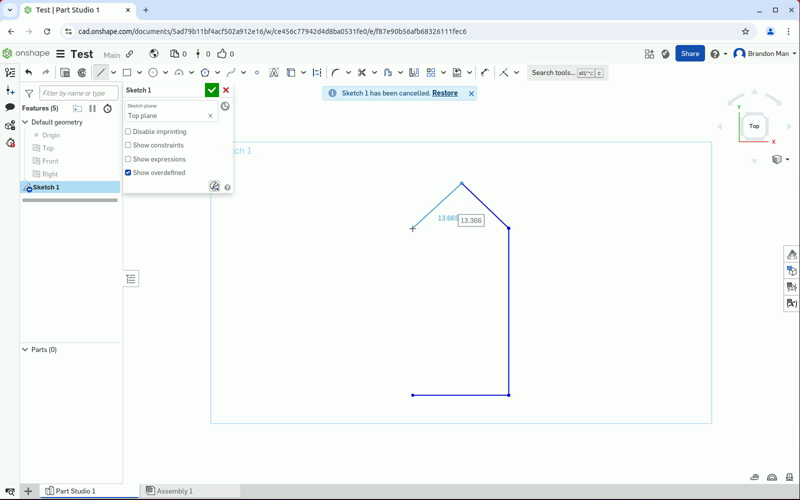
key_up(shift)
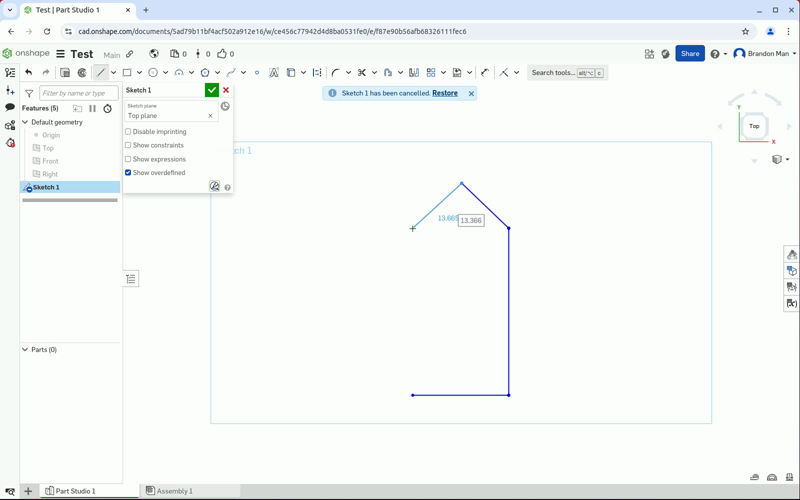
key_down(shift)
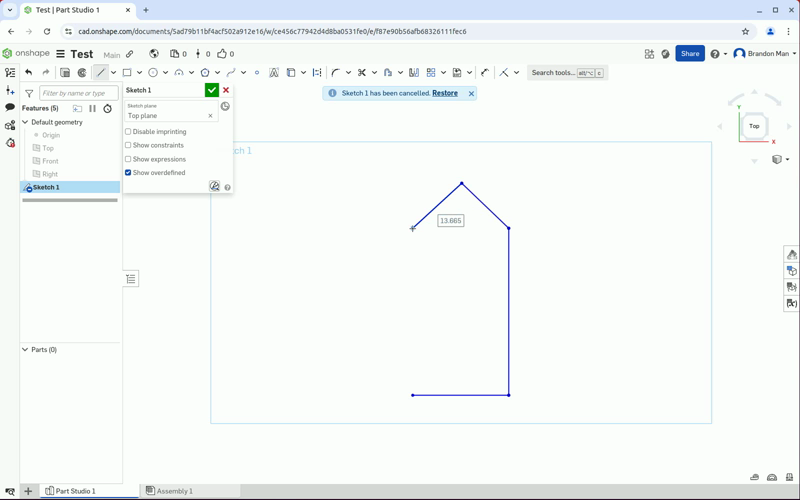
mouse_move(412, 395)
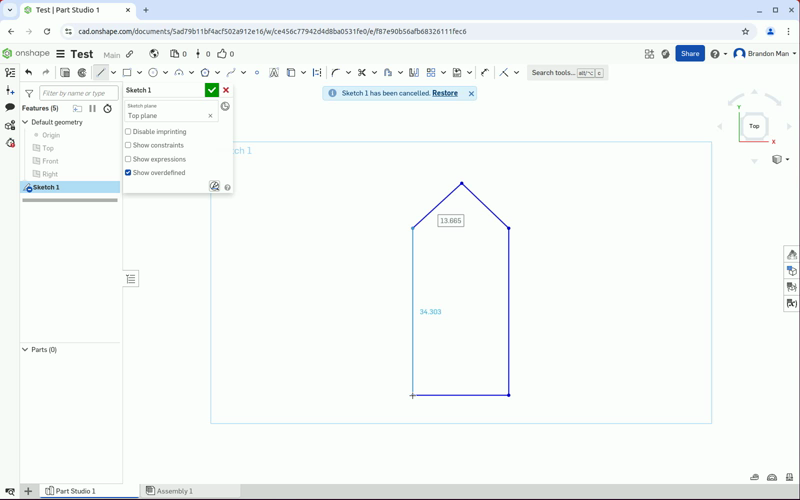
key_up(shift)
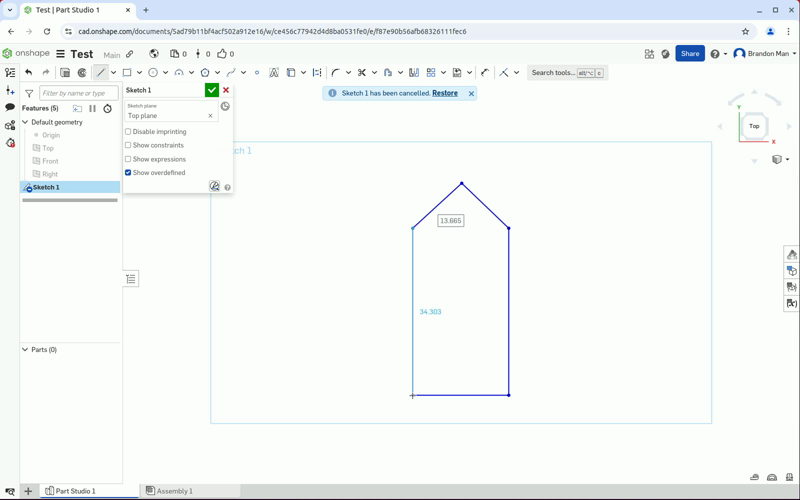
click(412, 395)
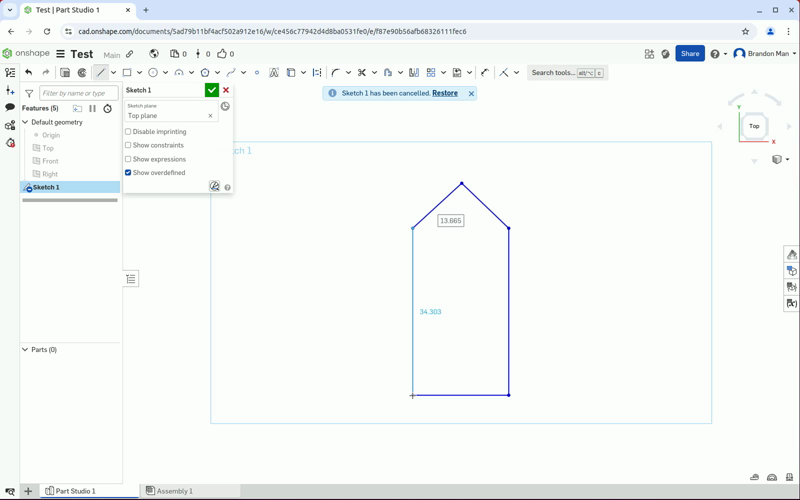
key(esc)
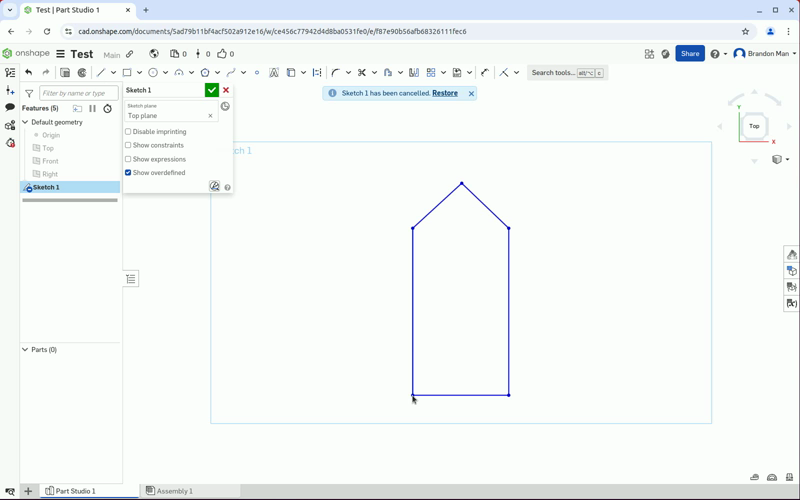
mouse_move(427, 283)
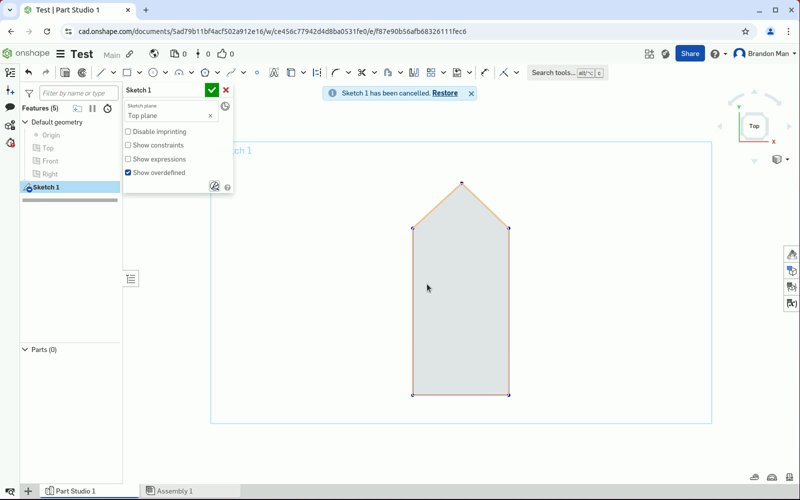
click(427, 283)
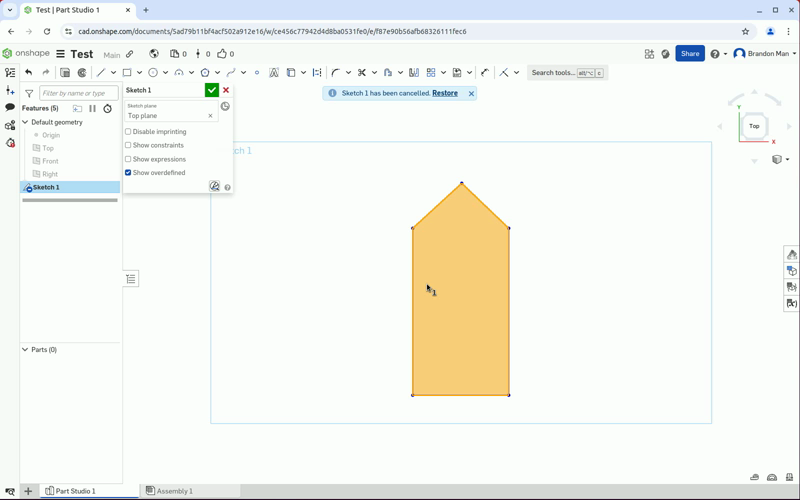
mouse_move(73, 352)
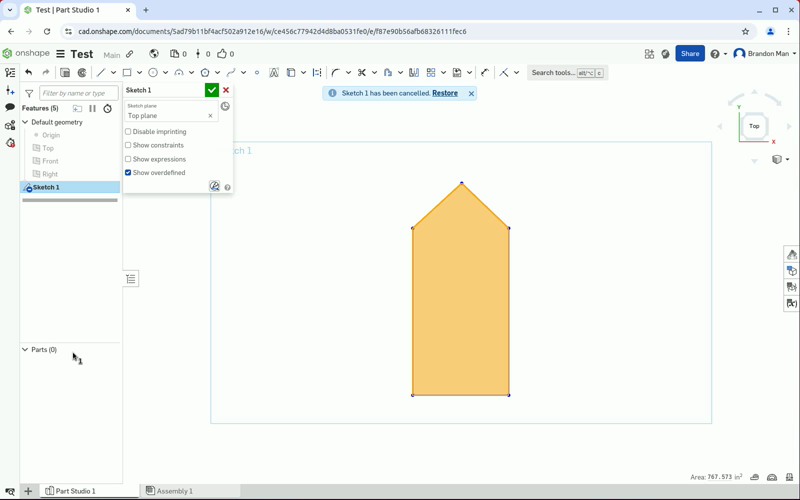
key(shift+y)
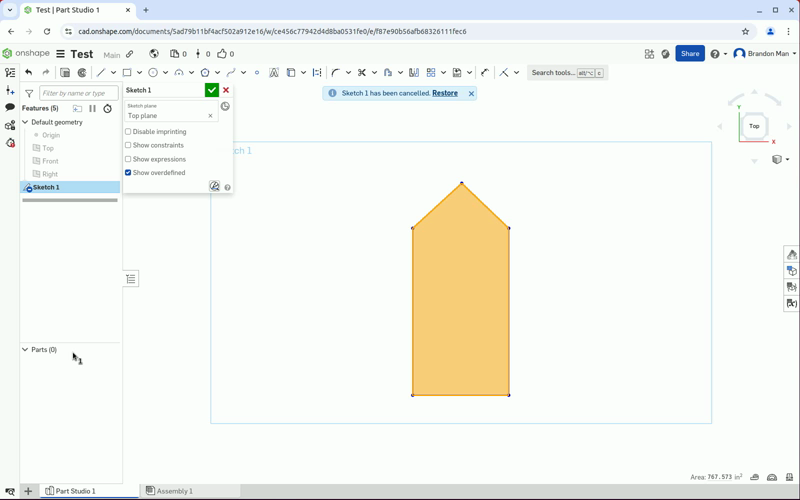
key(shift+e)
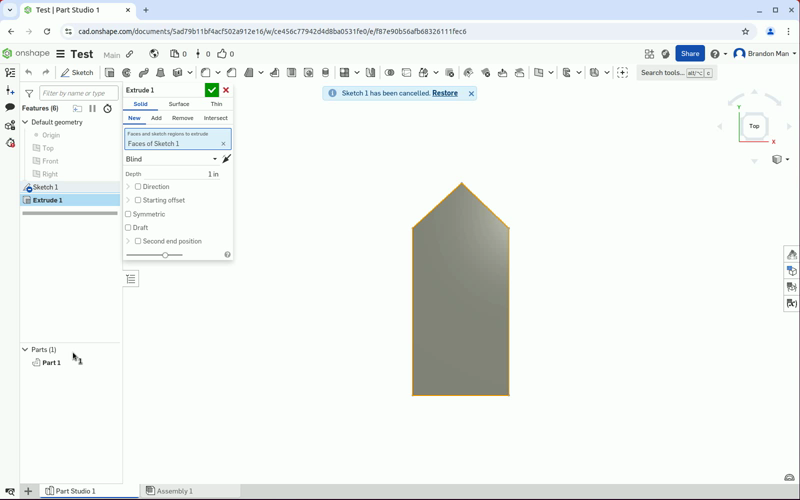
mouse_move(143, 106)
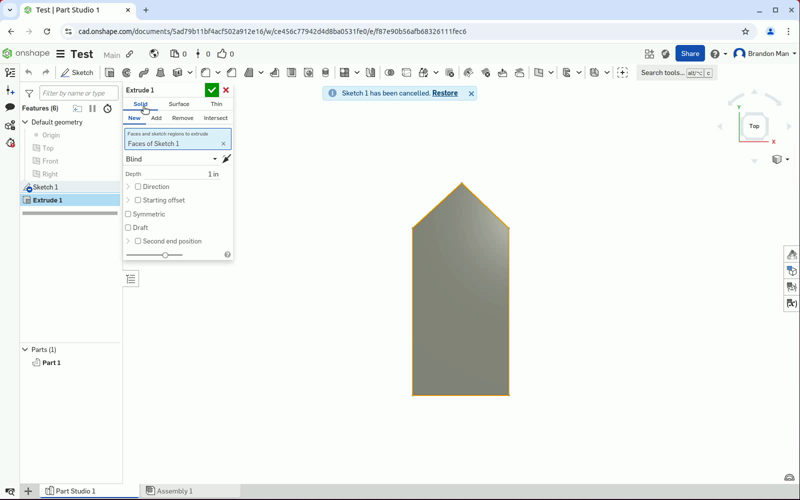
click(143, 106)
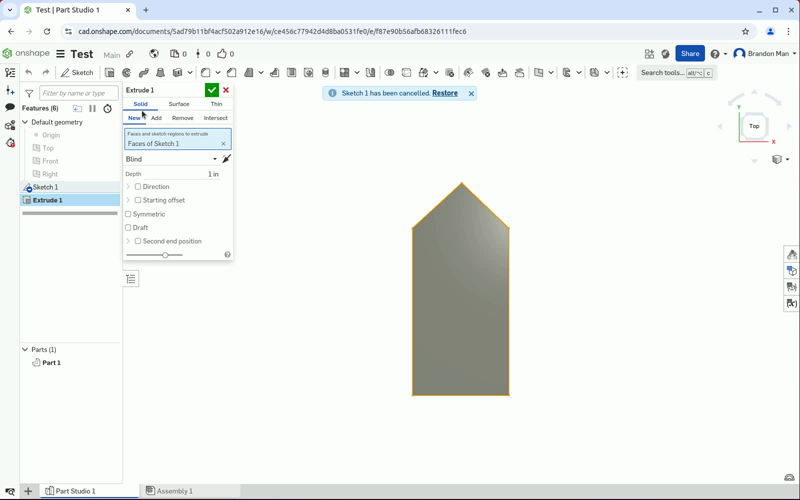
mouse_move(137, 120)
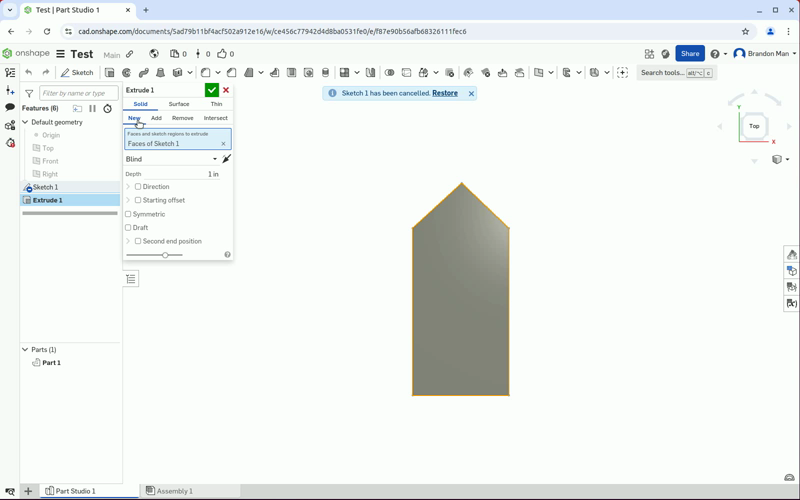
click(137, 120)
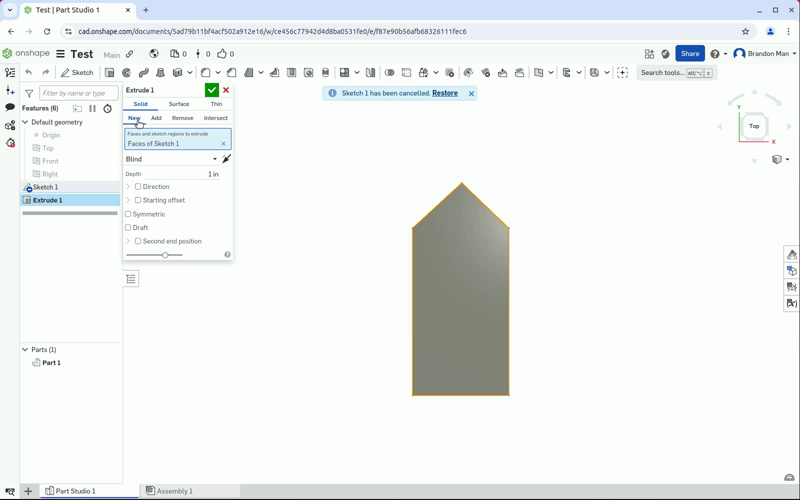
key(tab, 4)
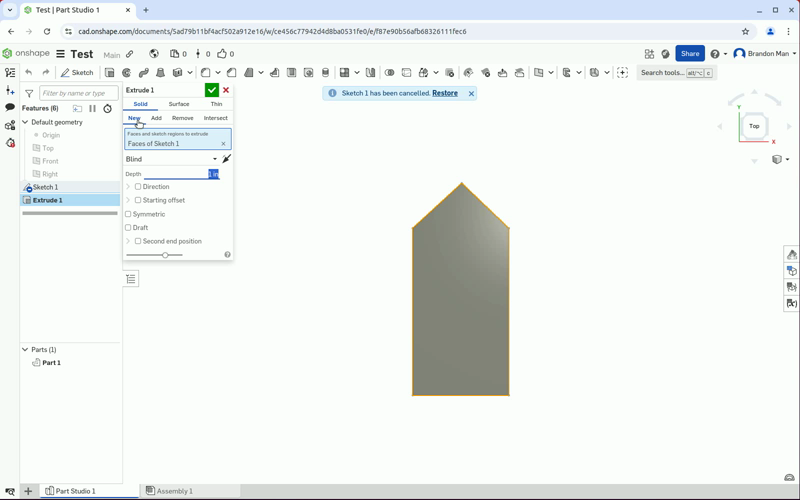
text(5.055)
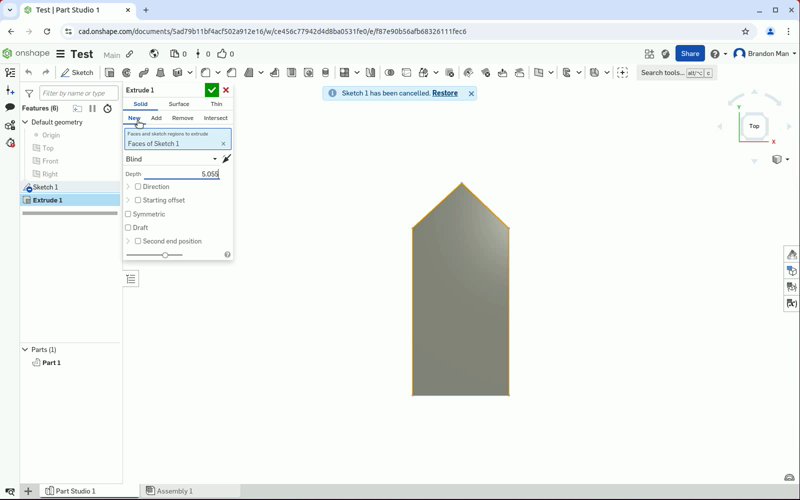
key(enter)
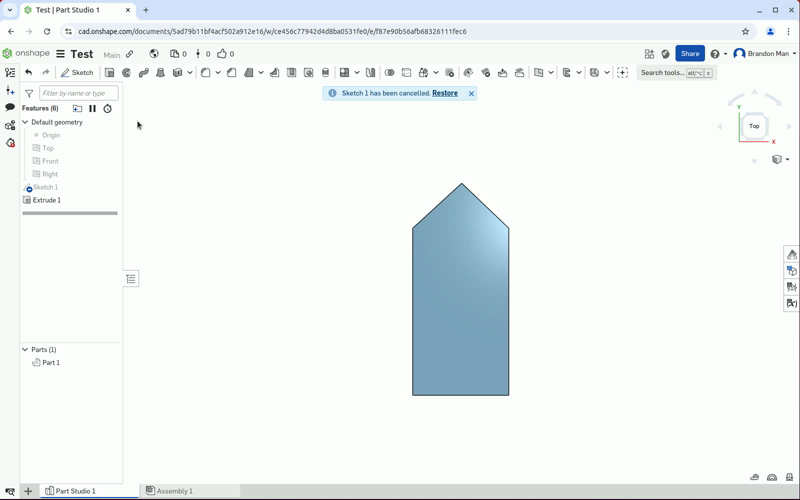
key(shift+h)
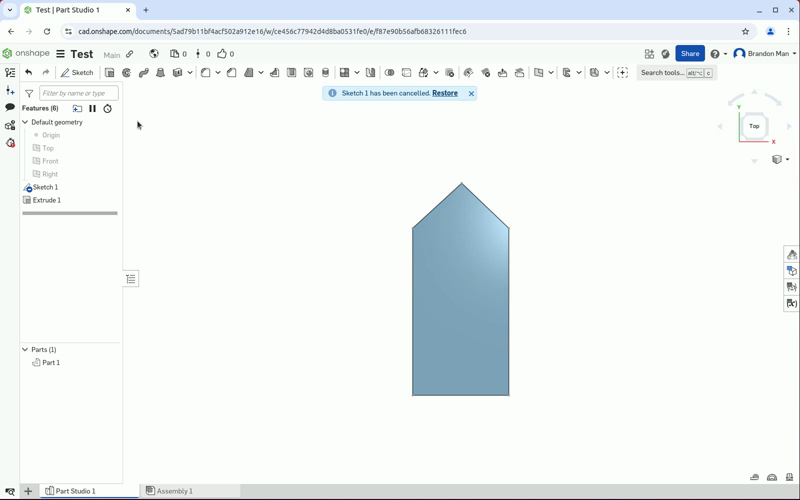
key(shift+h)
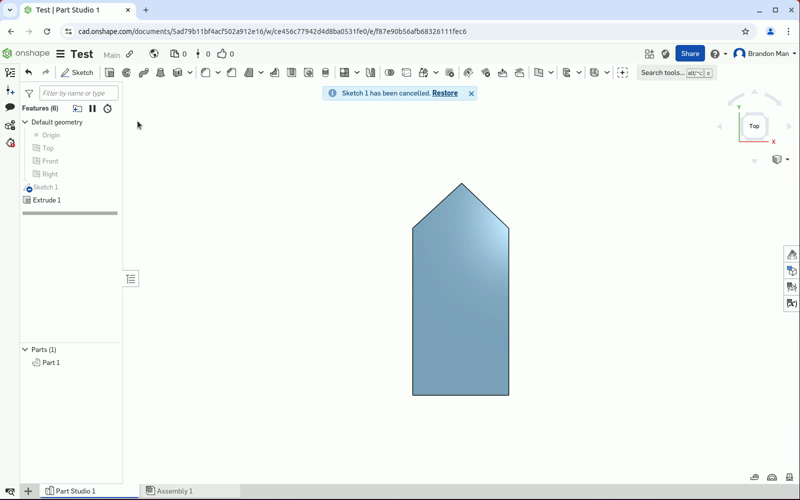
mouse_move(73, 189)
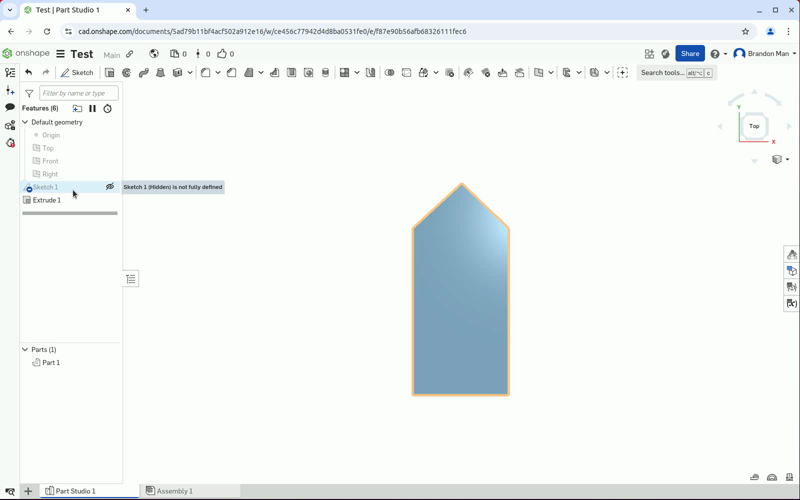
click(73, 189)
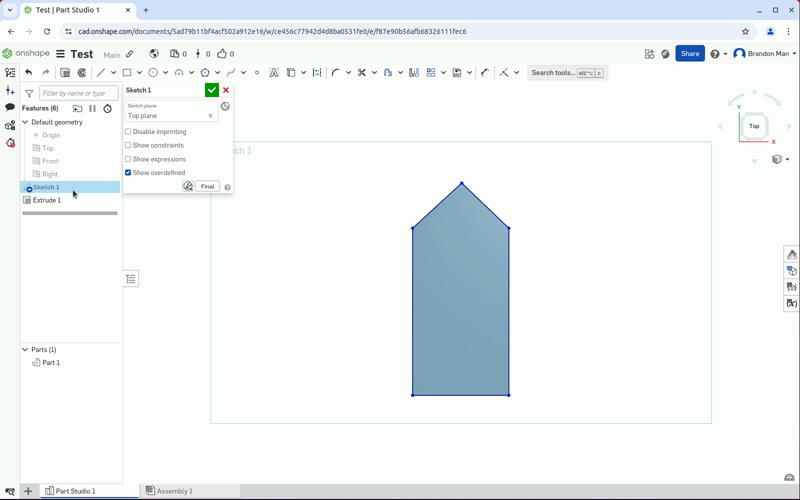
mouse_move(229, 92)
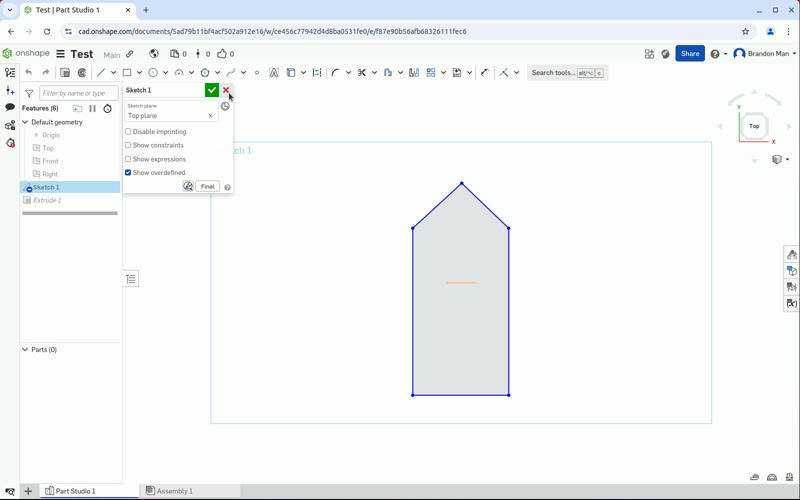
click(229, 92)
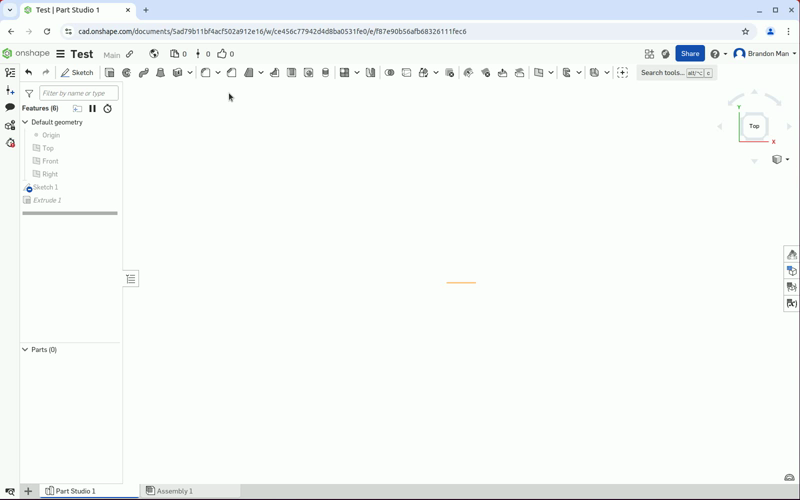
mouse_move(541, 75)
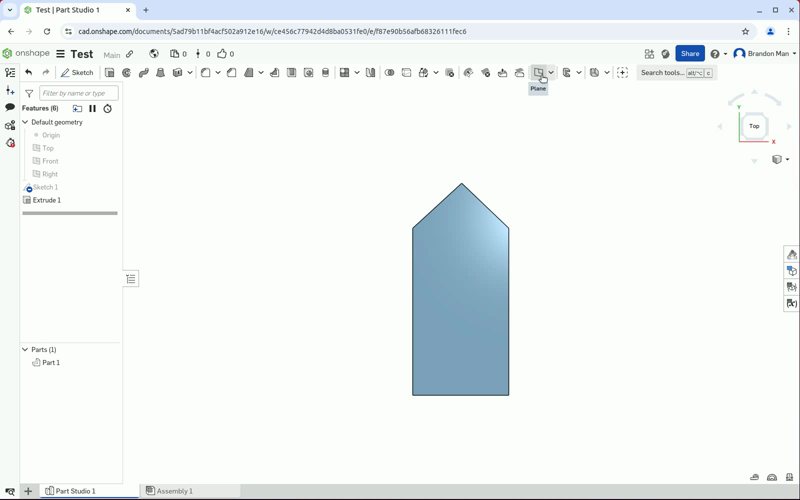
click(541, 75)
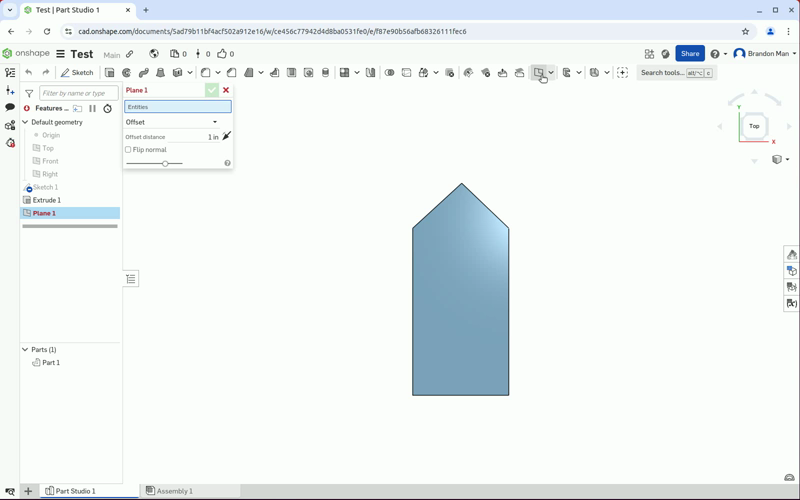
mouse_move(73, 150)
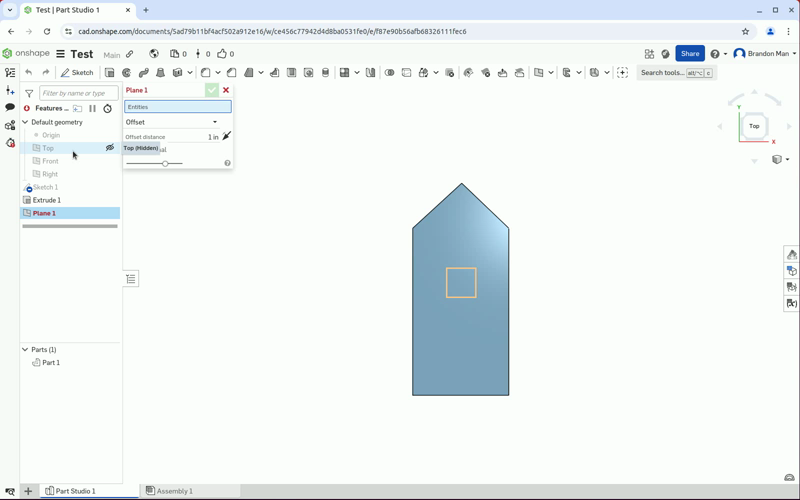
click(73, 150)
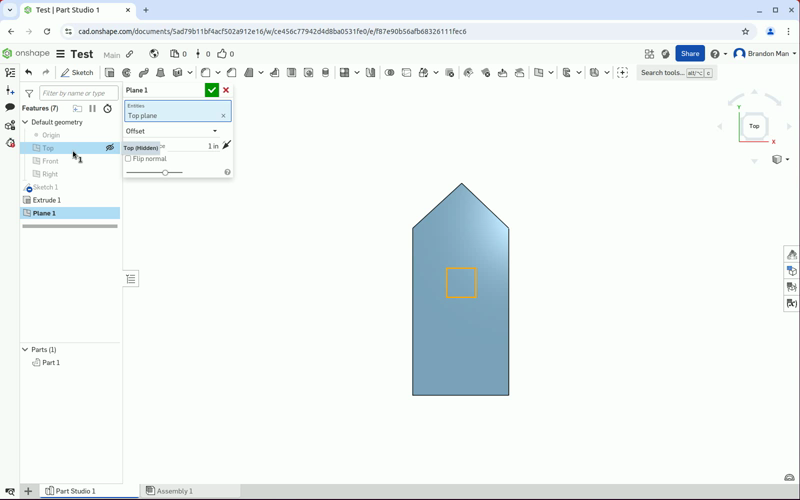
key(tab, 2)
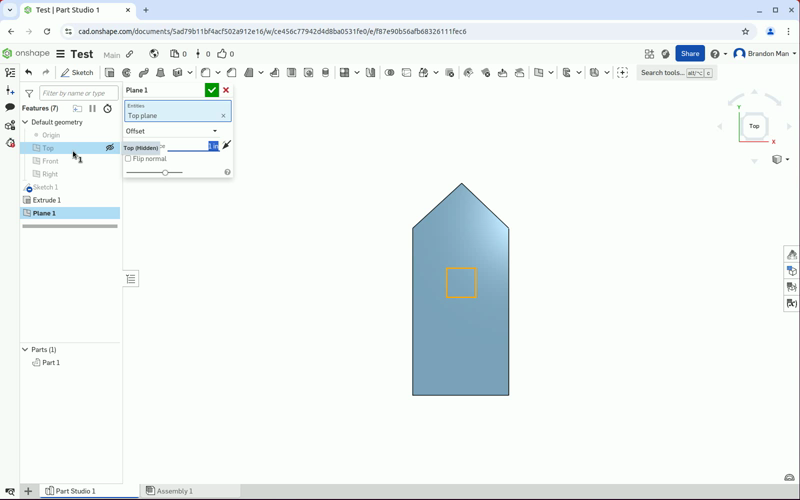
text(5.053)
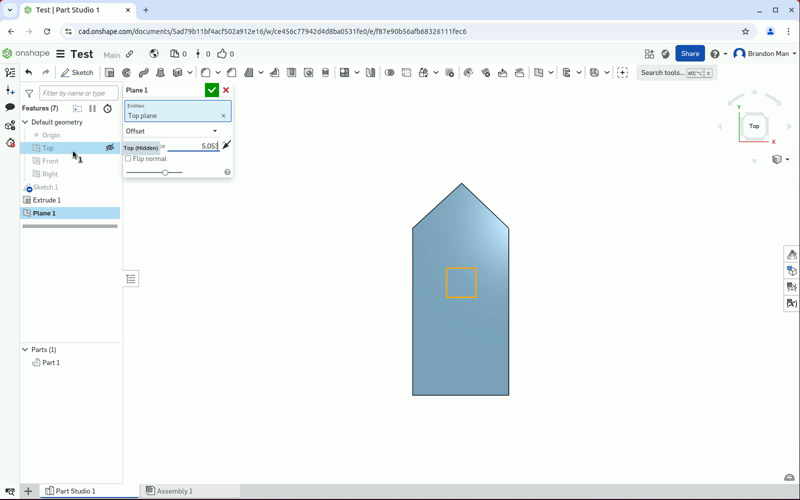
key(enter, 2)
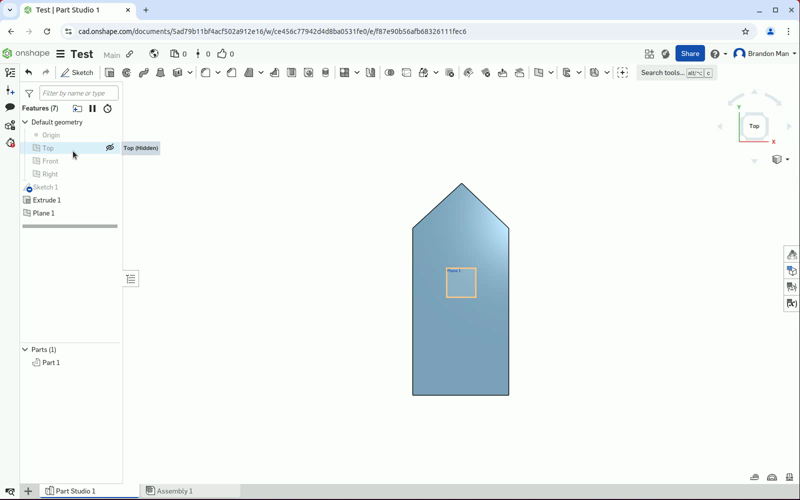
key(shift+s)
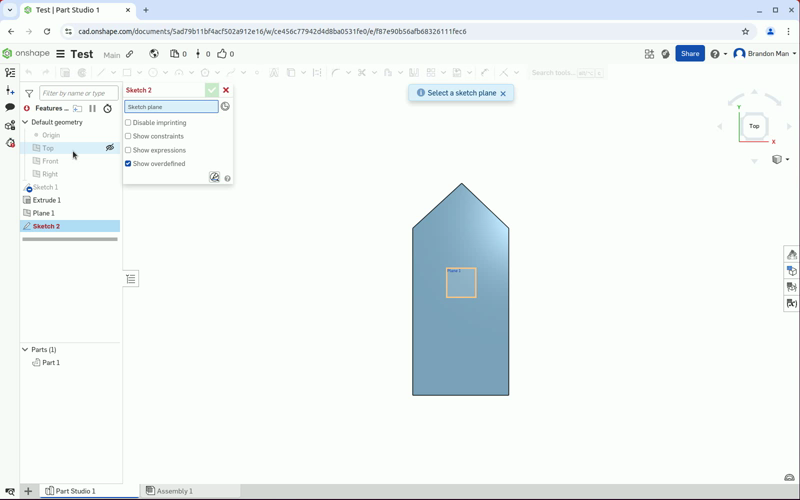
mouse_move(73, 215)
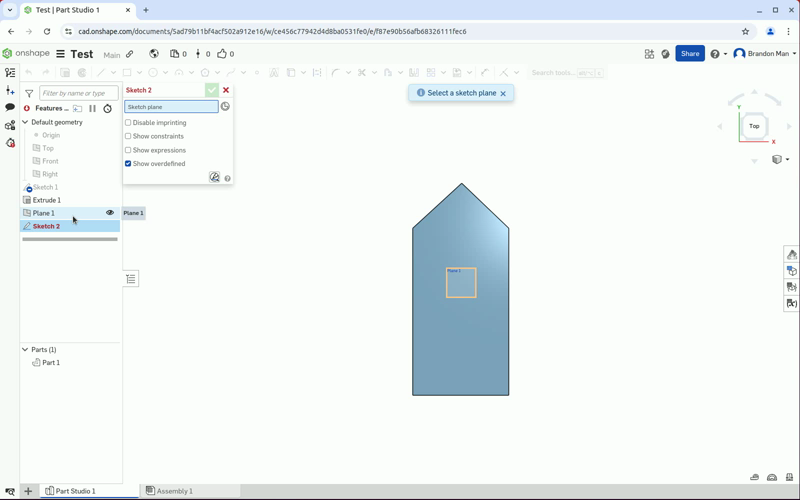
click(73, 215)
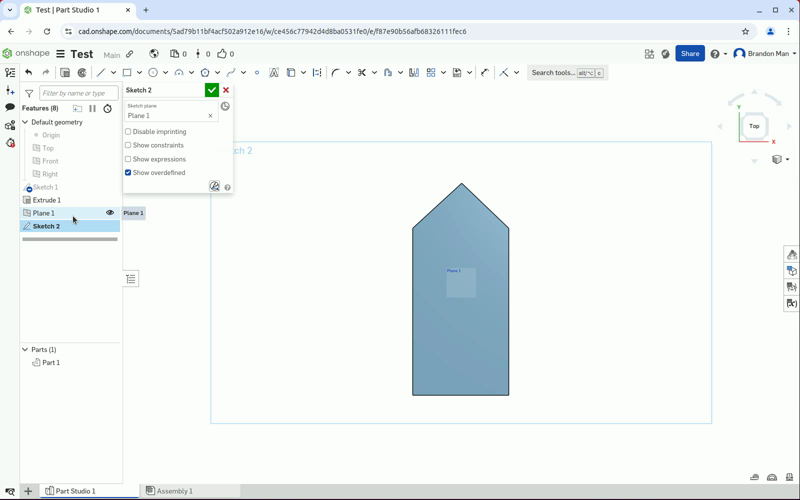
mouse_move(73, 352)
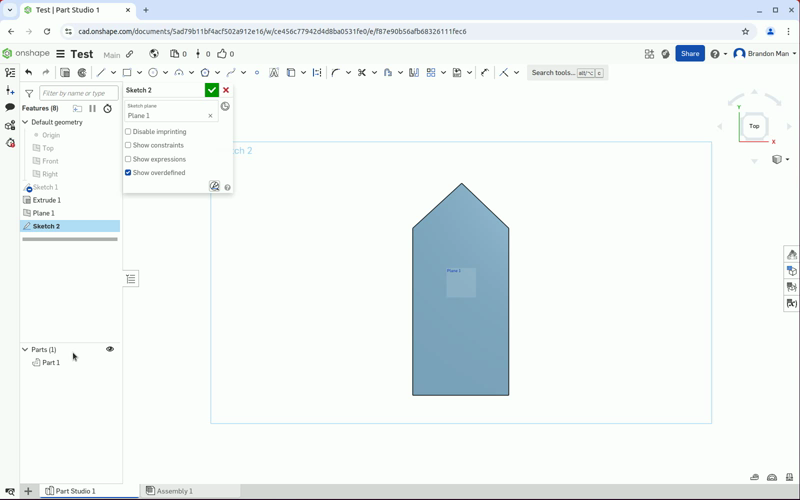
key(y)
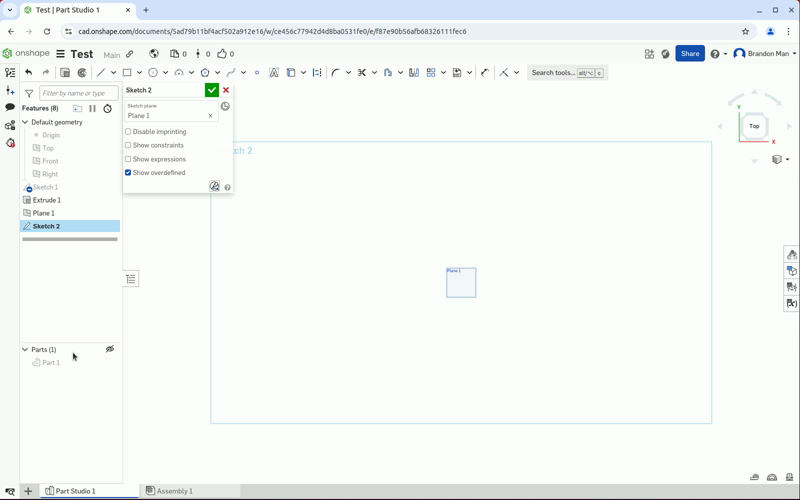
key(l)
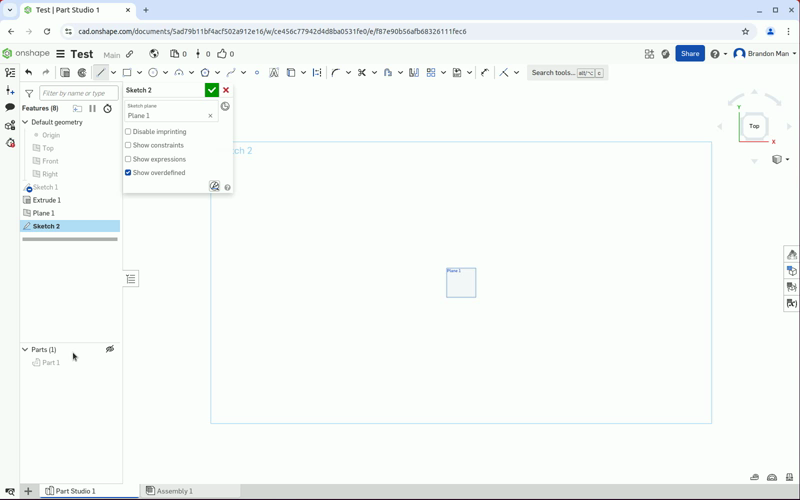
key_down(shift)
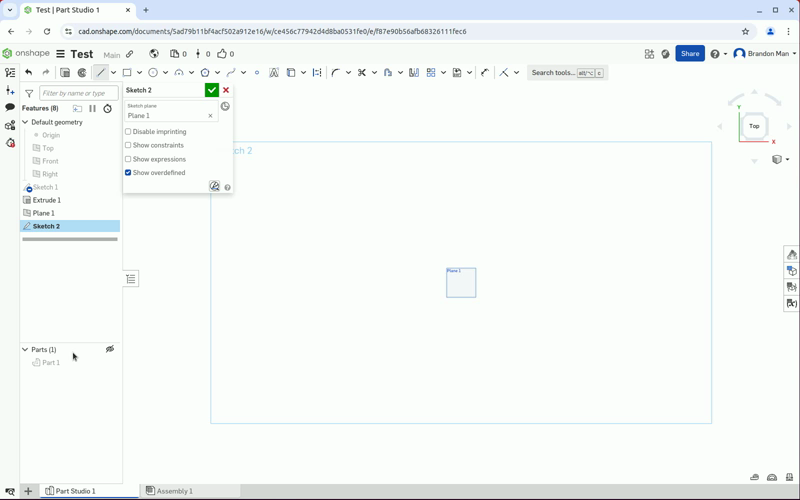
mouse_move(431, 376)
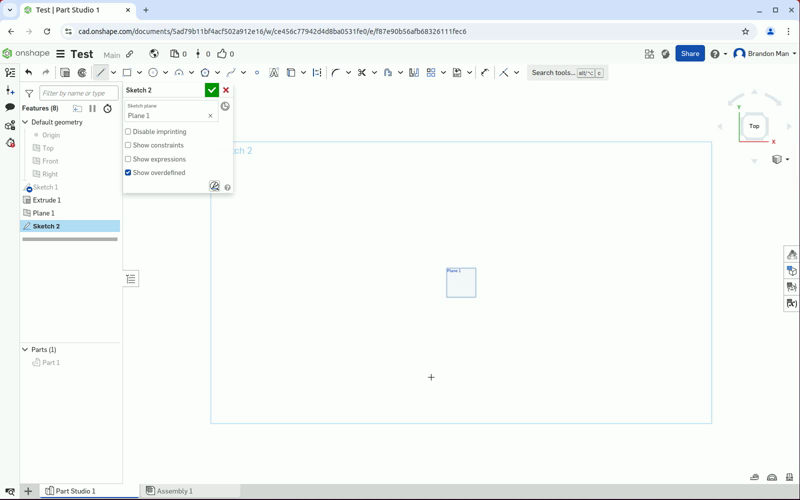
click(431, 376)
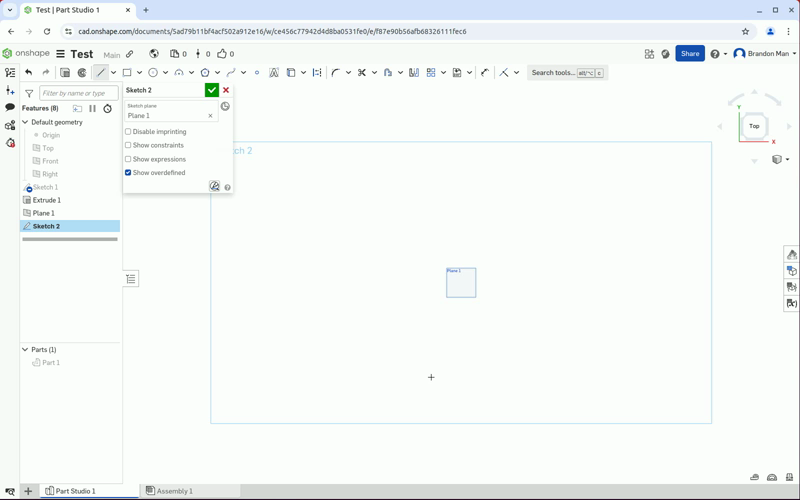
key_up(shift)
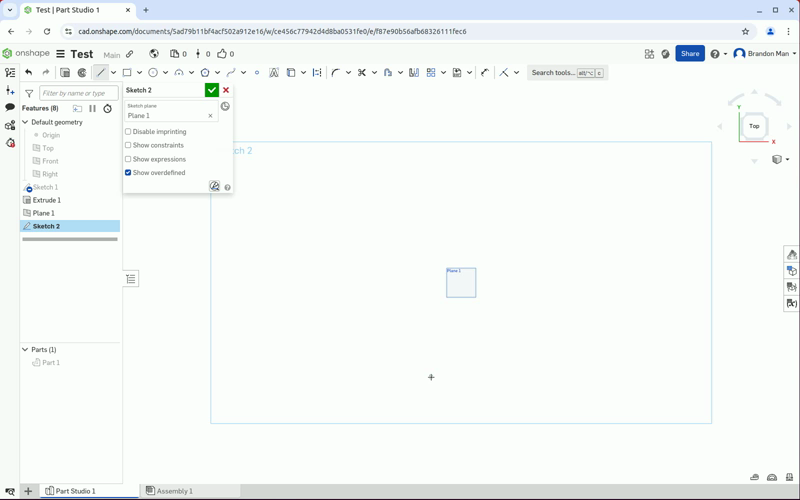
key_down(shift)
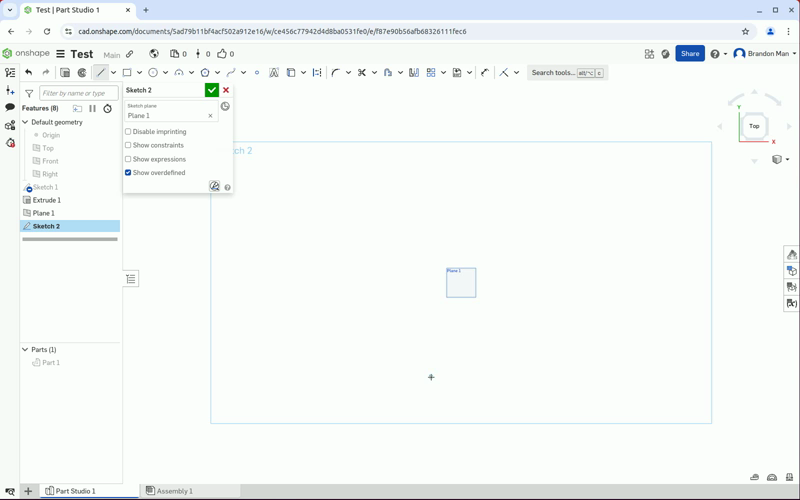
mouse_move(461, 376)
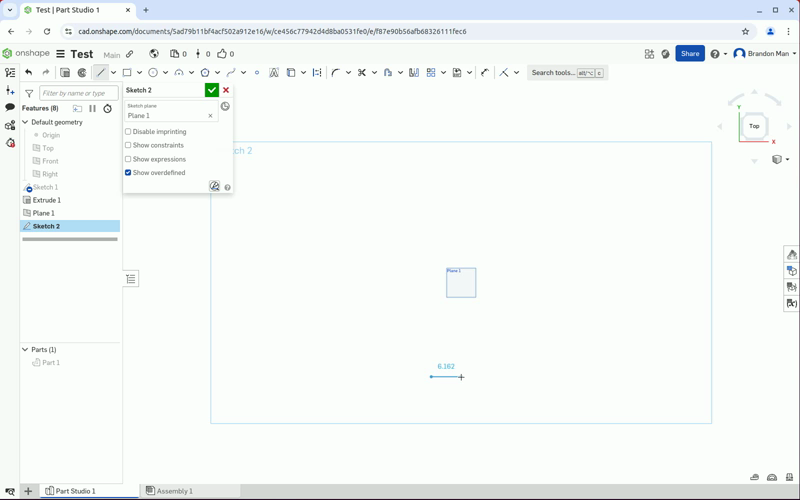
mouse_move(489, 376)
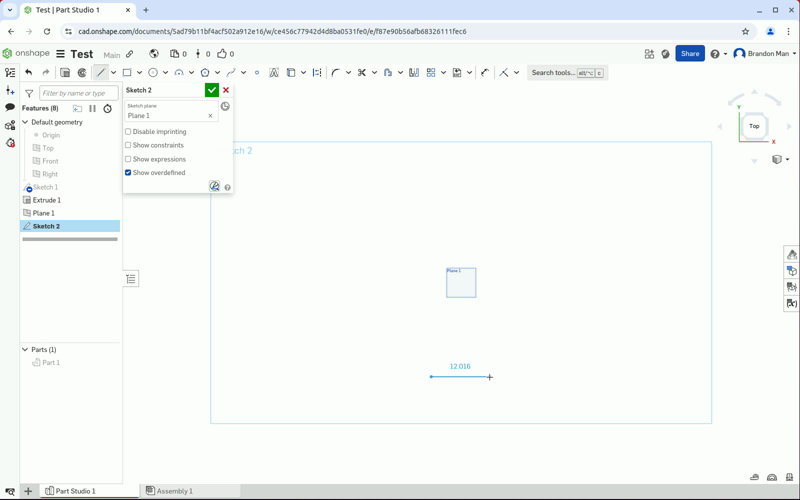
click(489, 376)
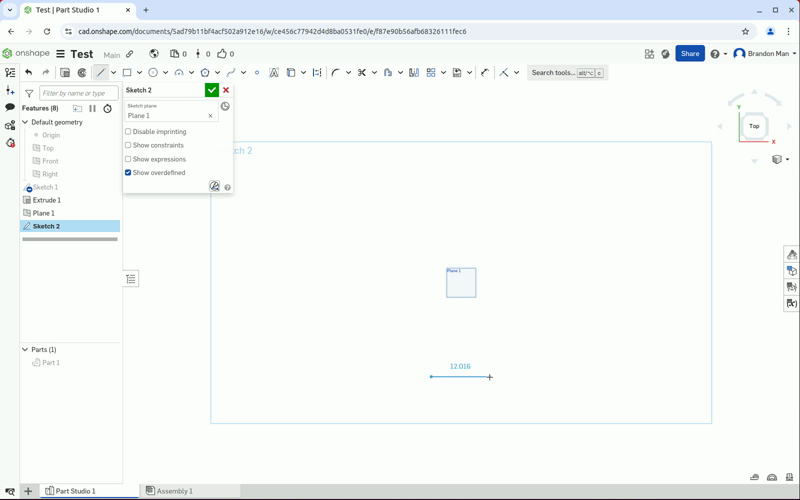
key_up(shift)
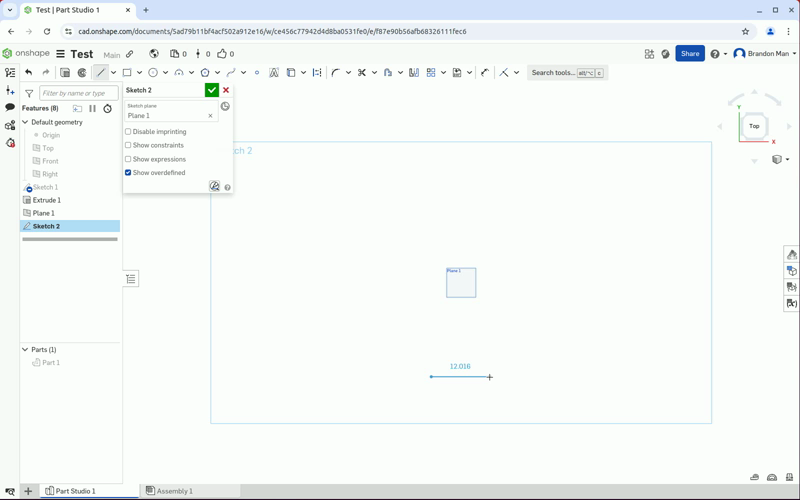
key_down(shift)
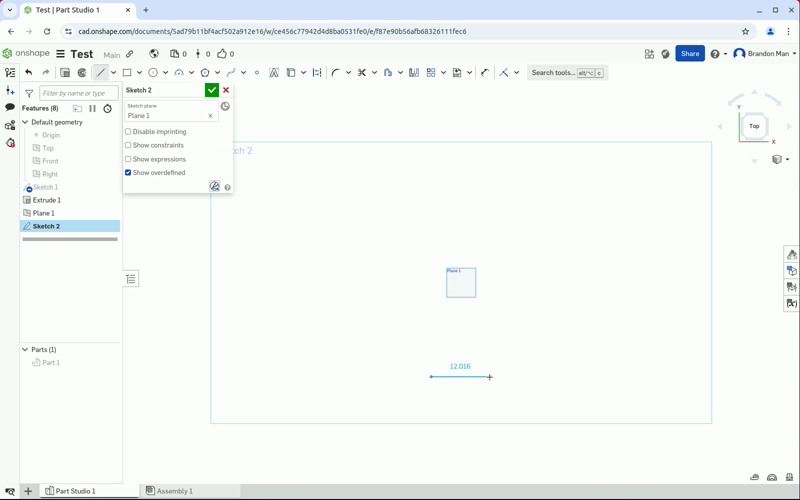
mouse_move(489, 231)
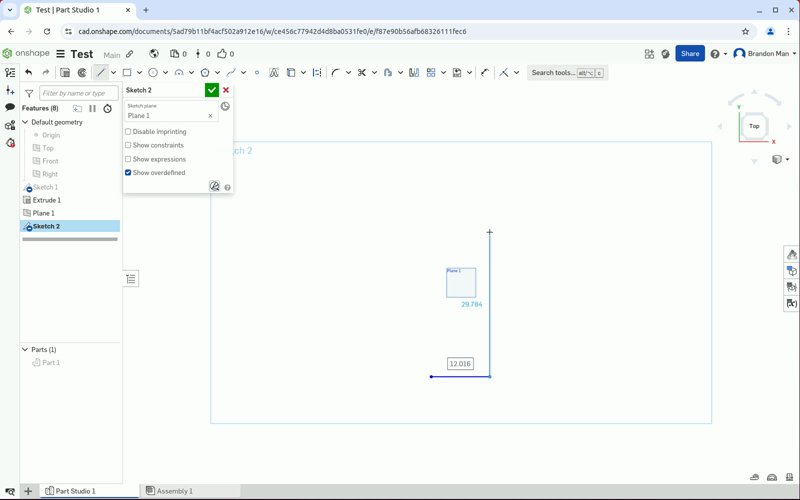
click(489, 231)
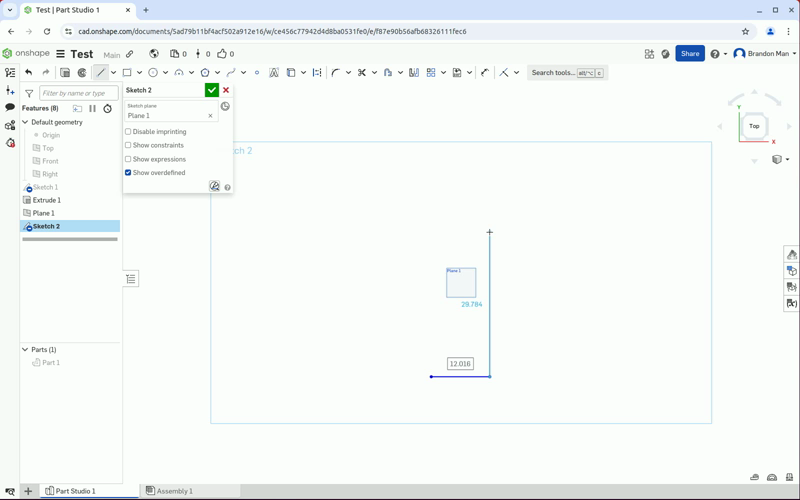
key_up(shift)
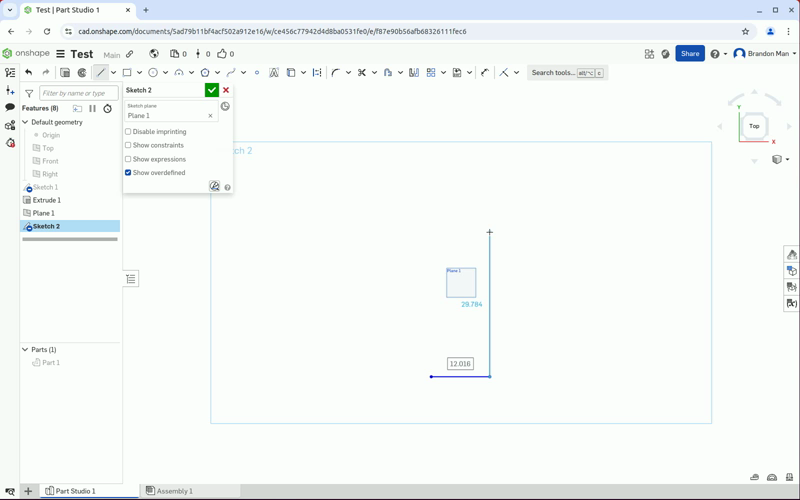
key_down(shift)
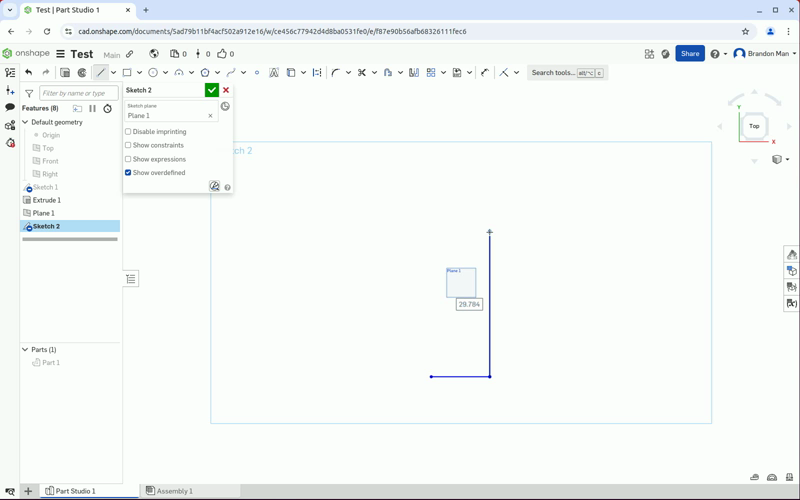
mouse_move(519, 231)
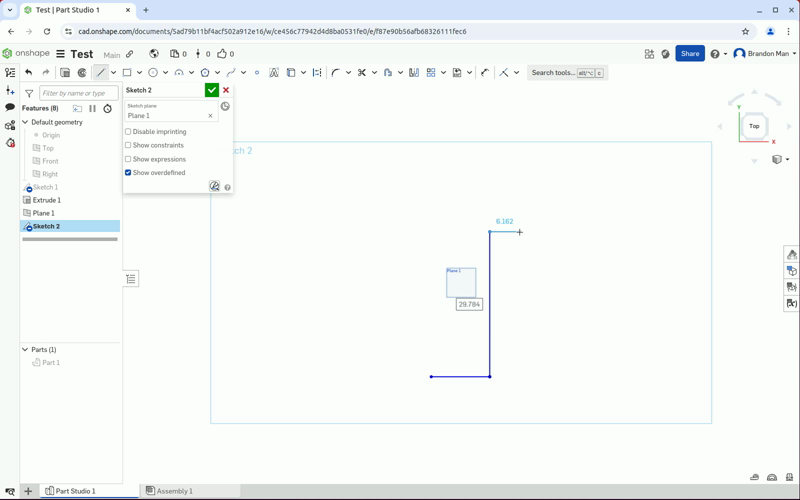
mouse_move(431, 231)
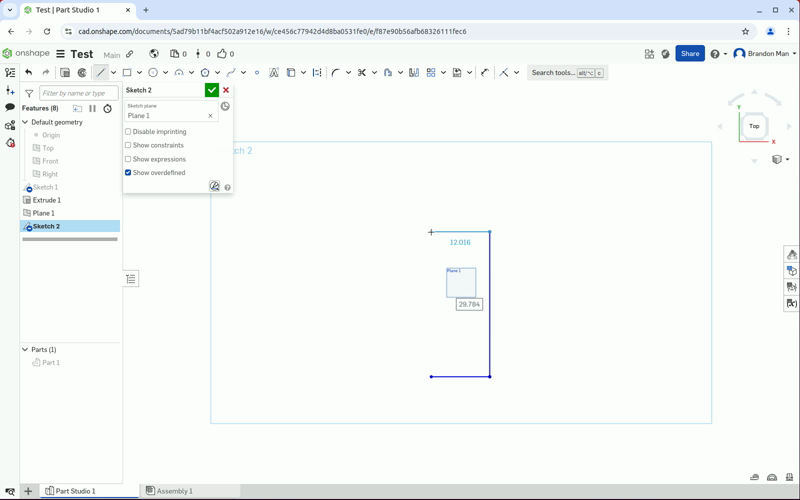
click(431, 231)
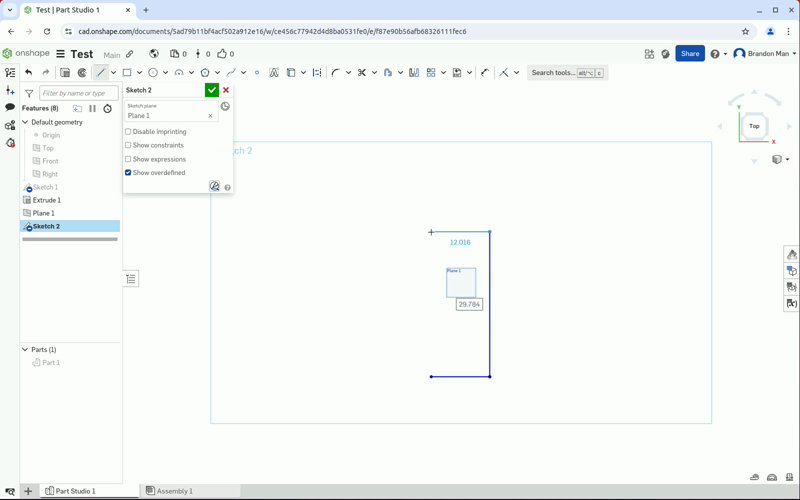
key_up(shift)
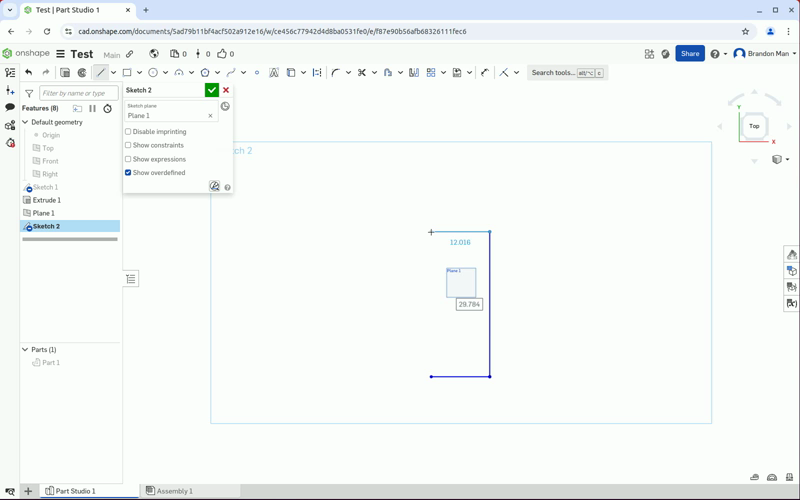
key_down(shift)
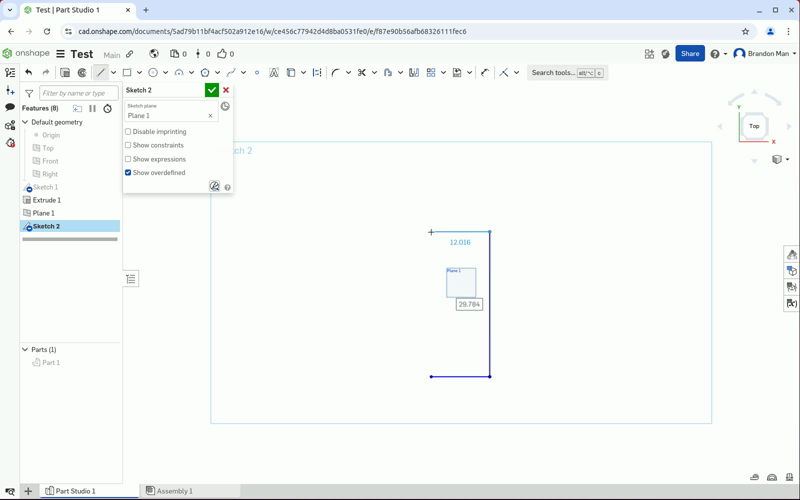
mouse_move(431, 376)
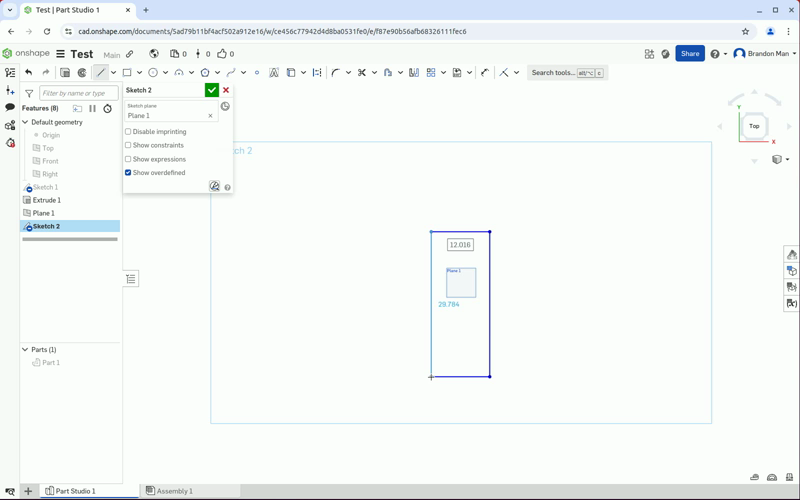
key_up(shift)
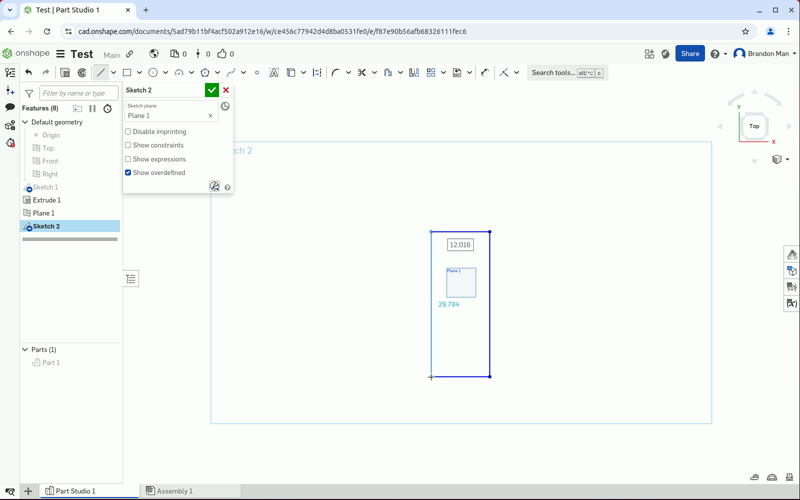
click(431, 376)
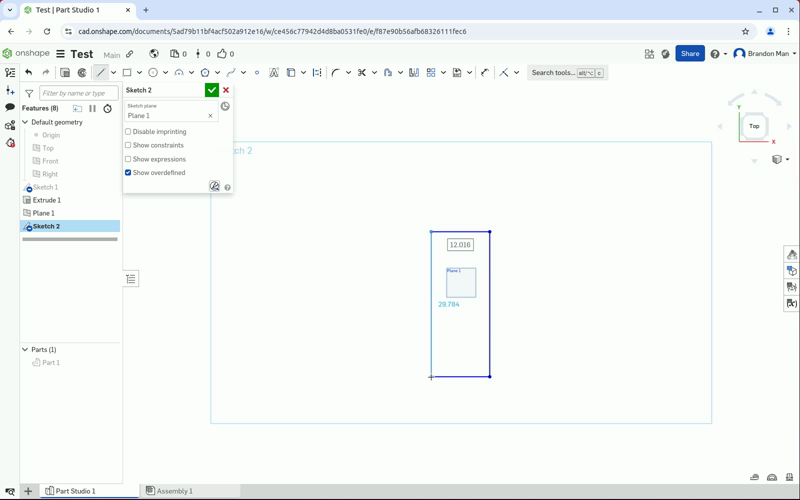
key(esc)
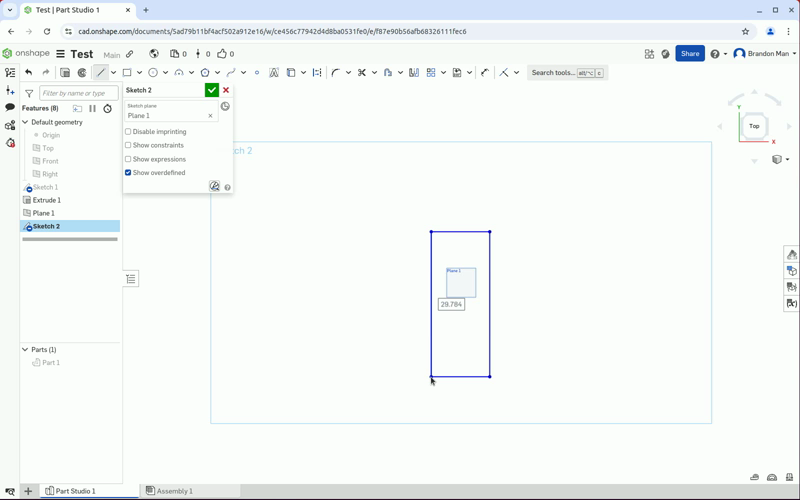
mouse_move(463, 339)
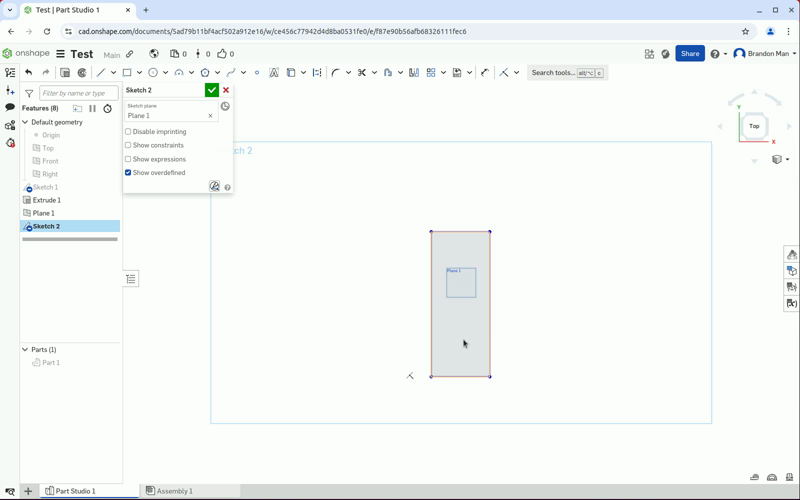
click(463, 339)
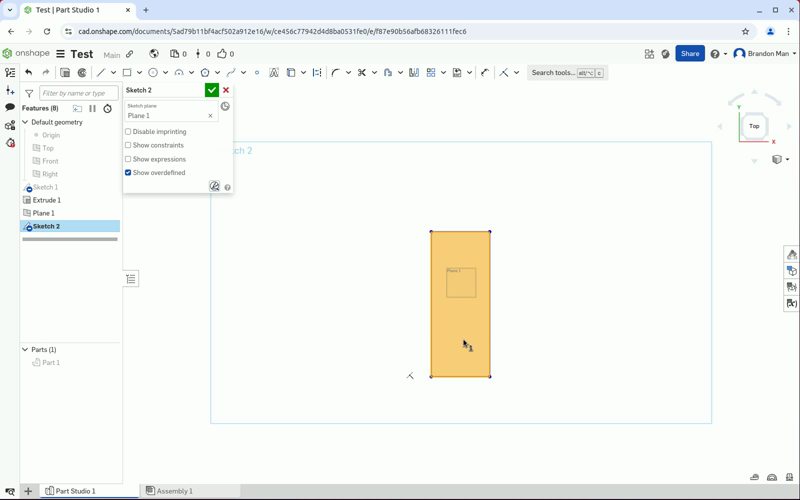
mouse_move(73, 352)
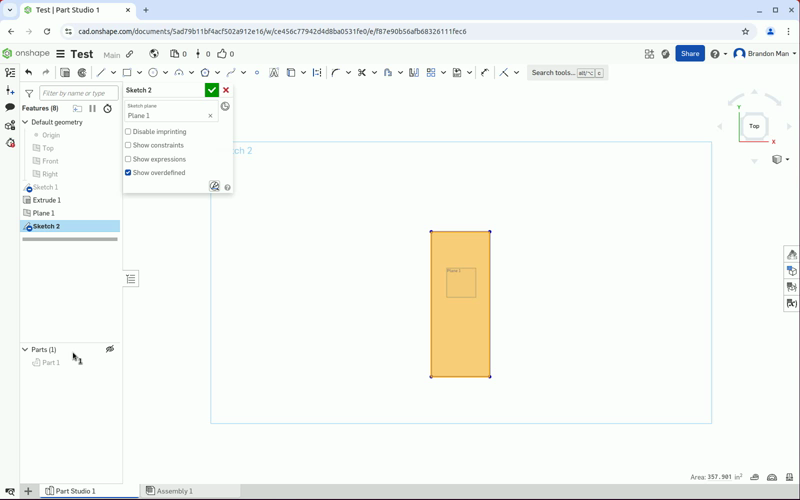
key(shift+y)
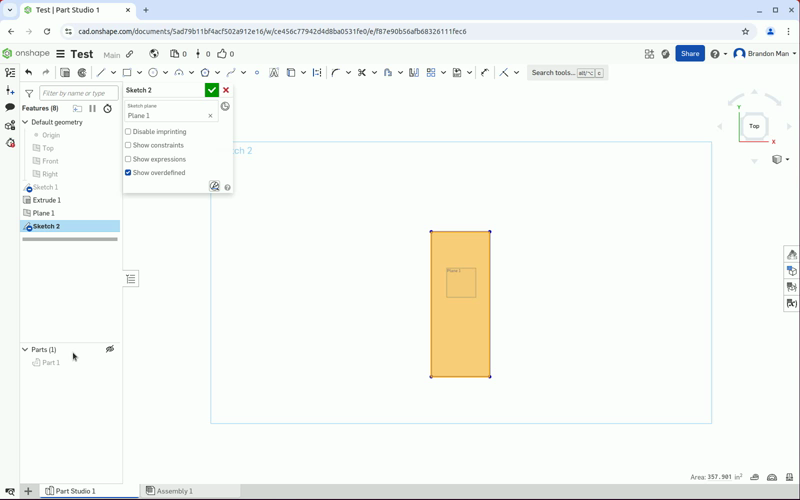
key(shift+e)
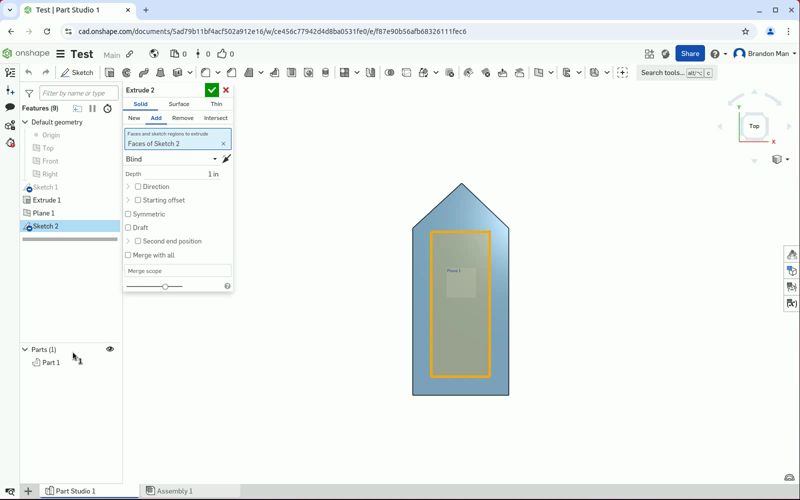
mouse_move(143, 106)
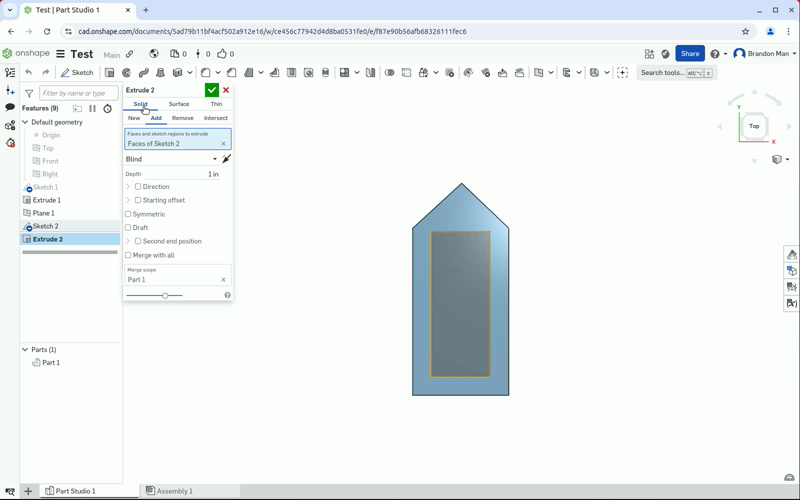
click(143, 106)
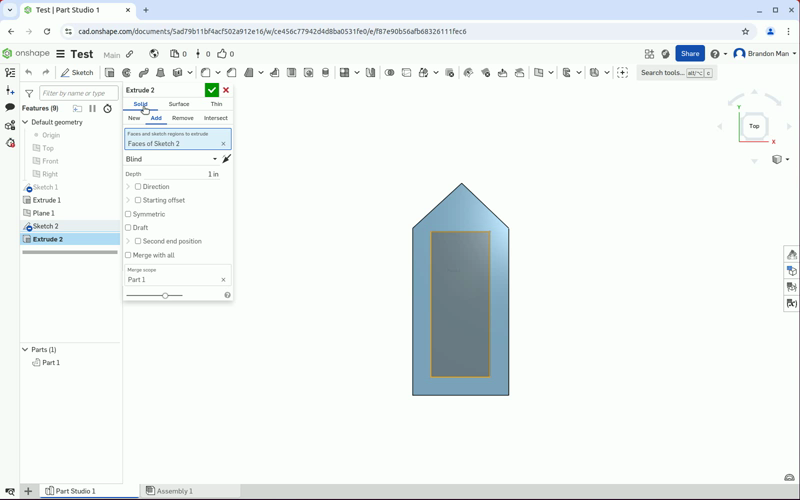
mouse_move(137, 120)
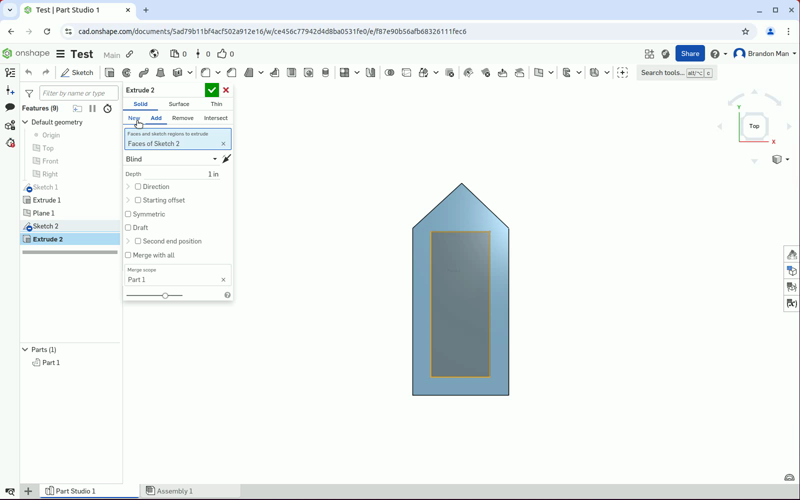
click(137, 120)
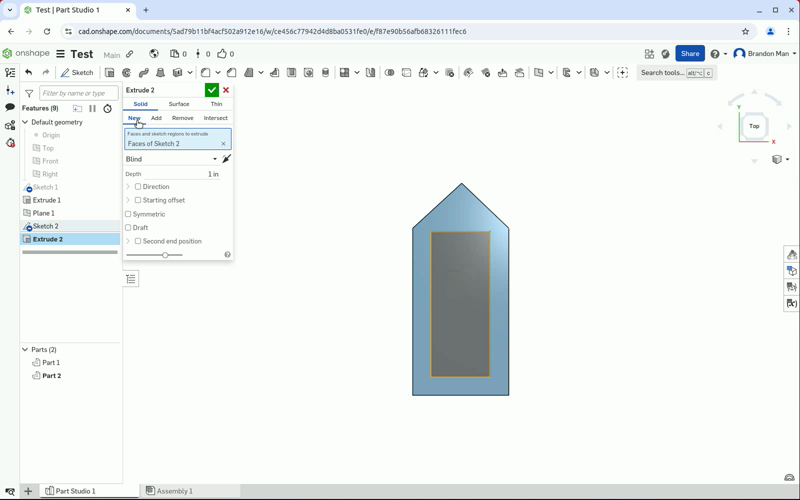
key(tab, 4)
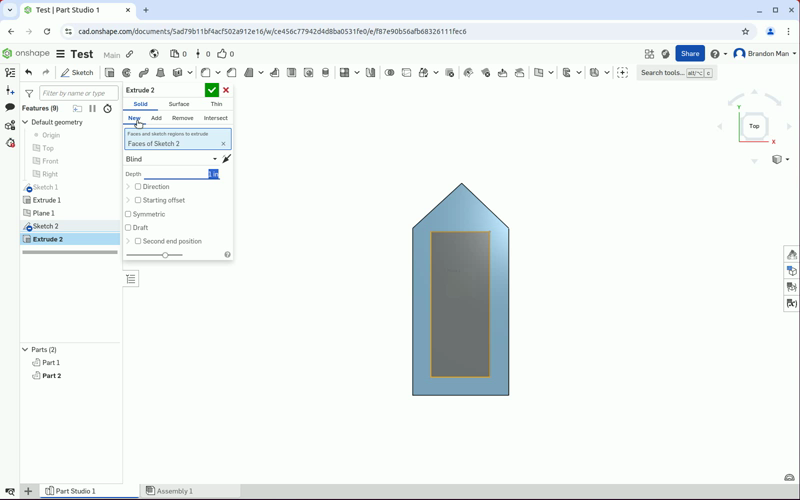
text(12.276)
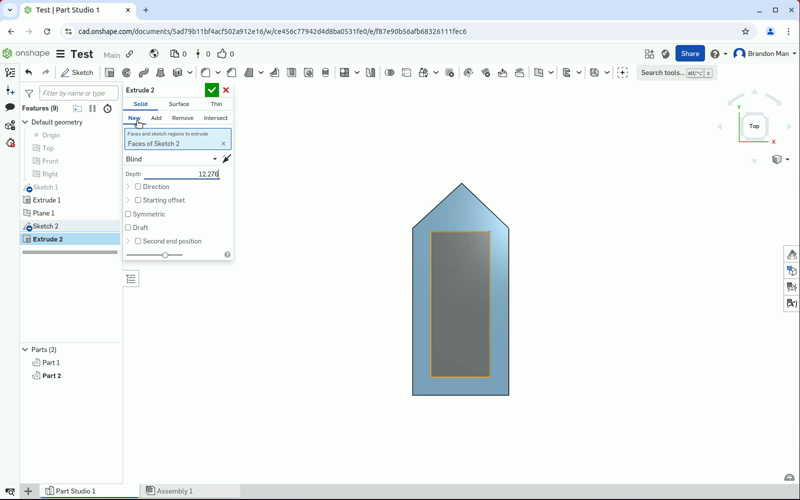
key(enter)
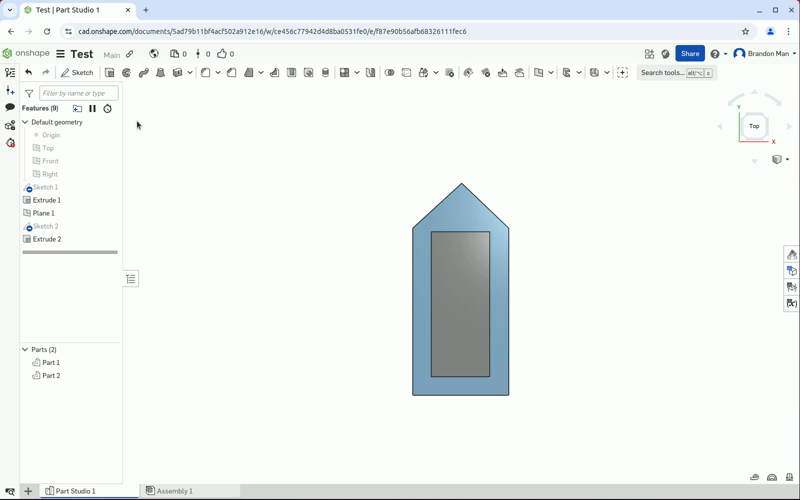
key(shift+h)
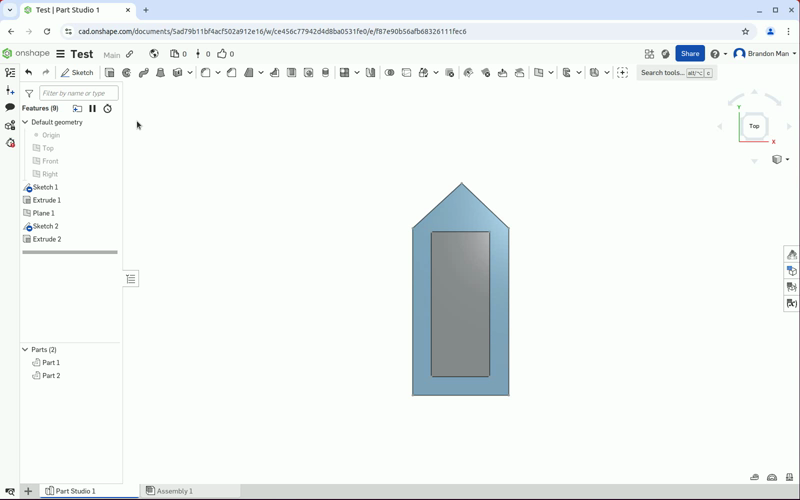
key(shift+h)
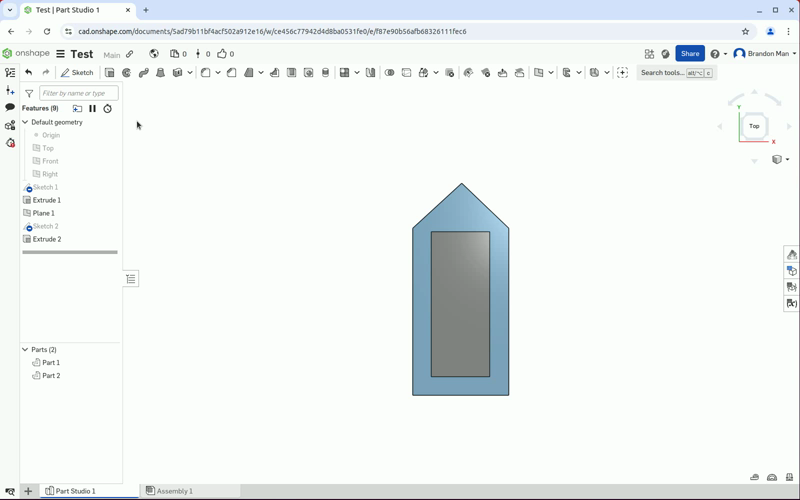
mouse_move(73, 189)
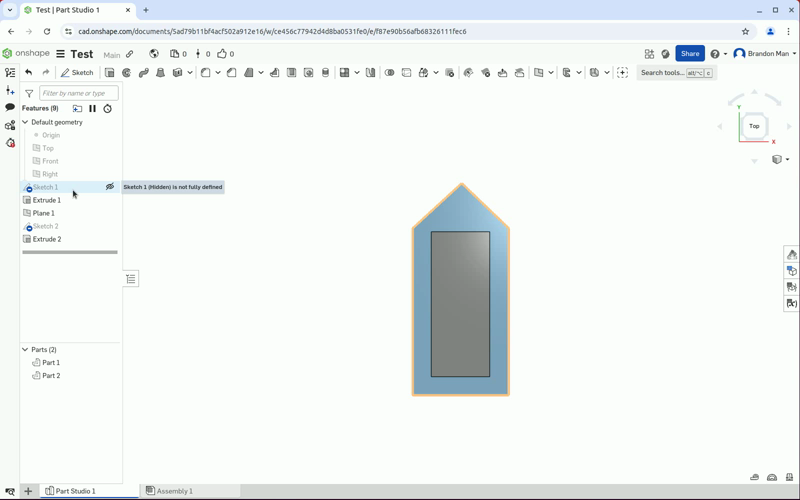
click(73, 189)
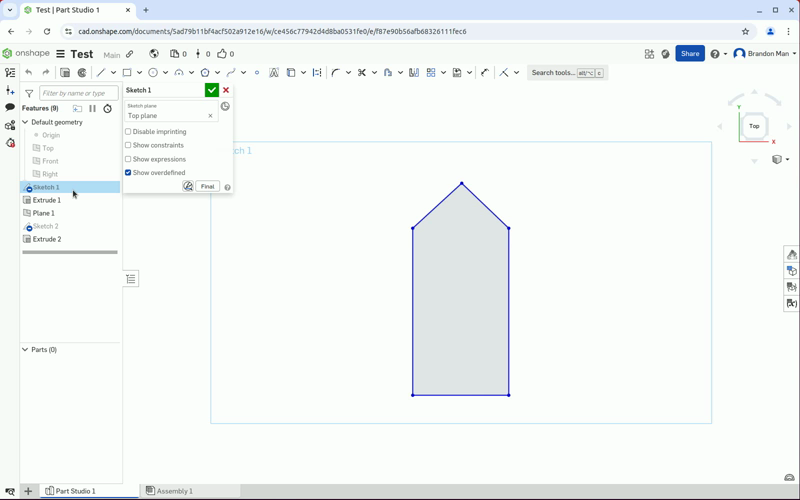
mouse_move(229, 92)
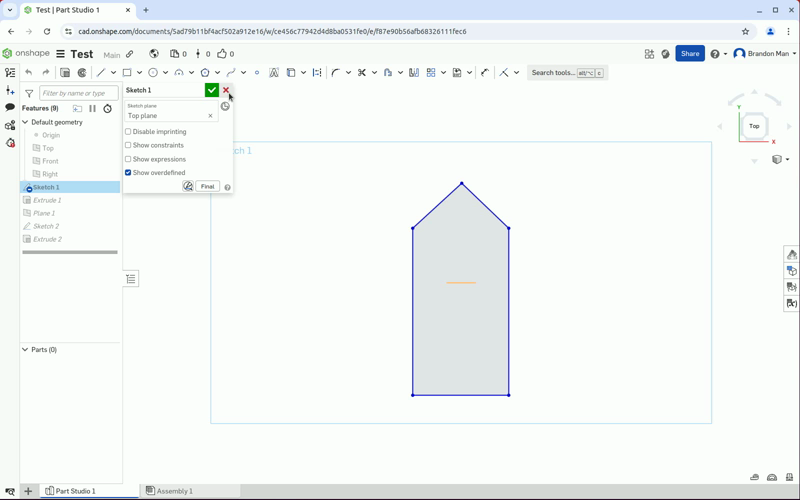
click(229, 92)
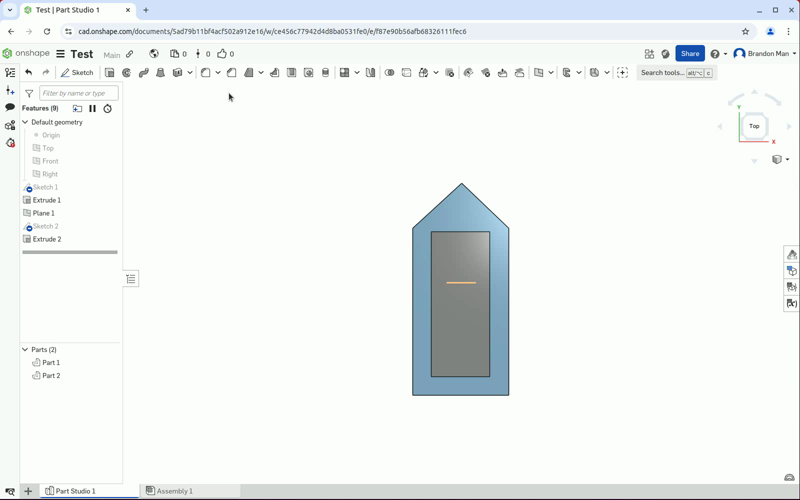
mouse_move(541, 75)
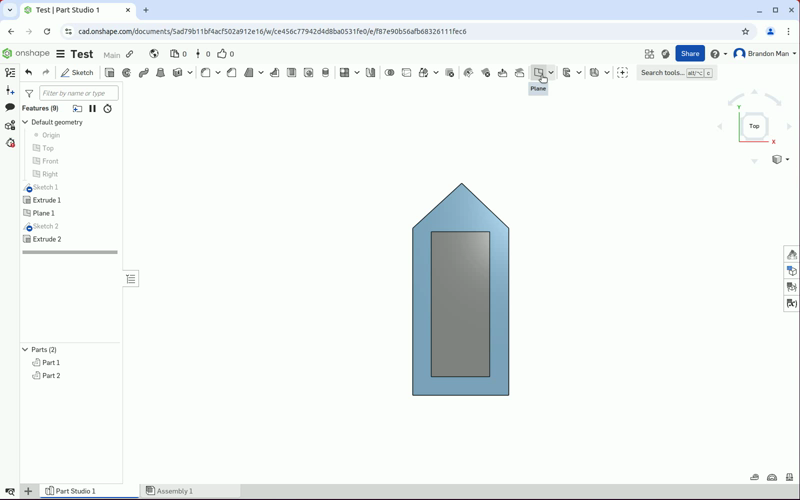
click(541, 75)
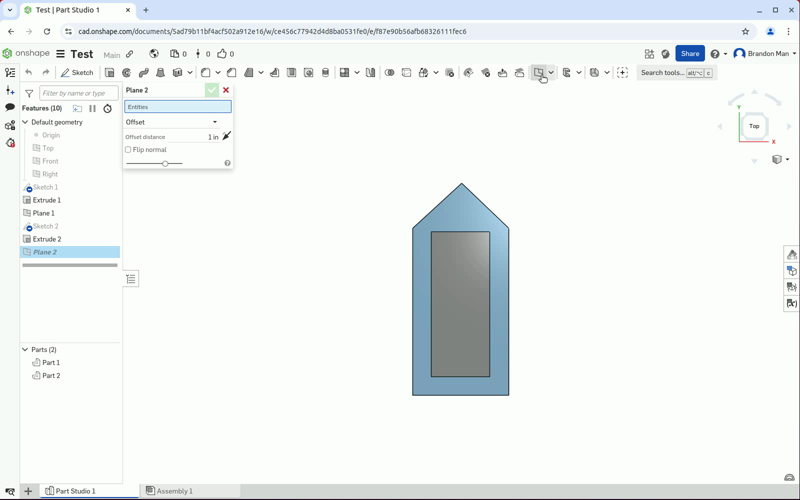
mouse_move(73, 150)
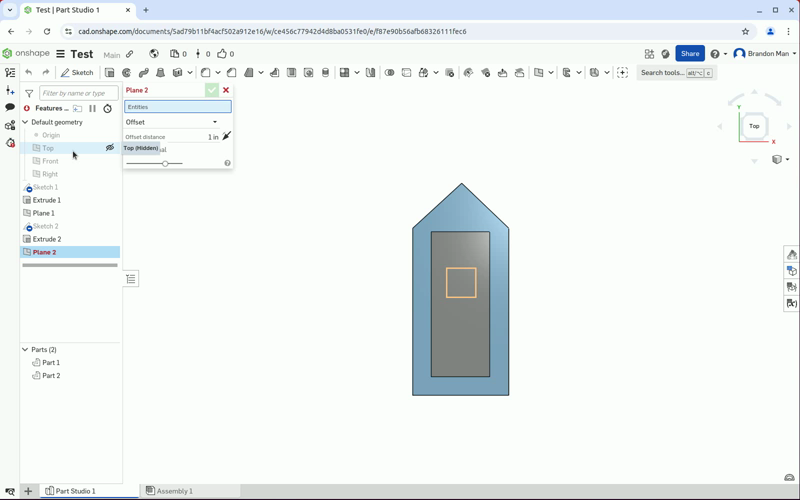
click(73, 150)
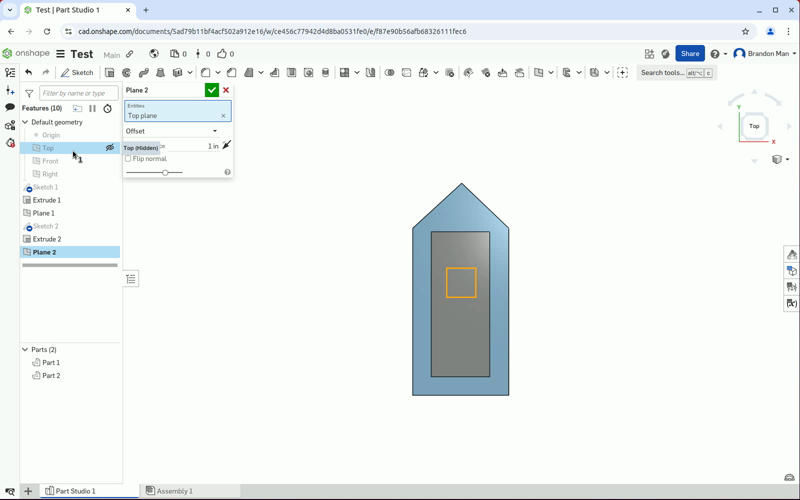
key(tab, 2)
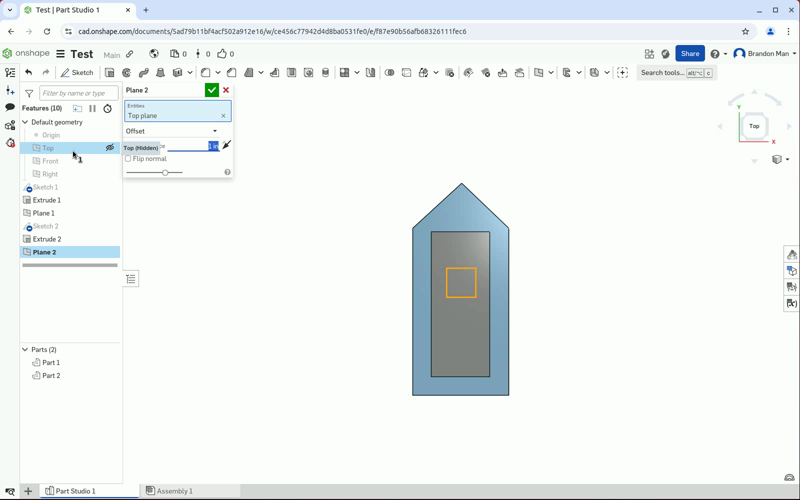
text(17.316)
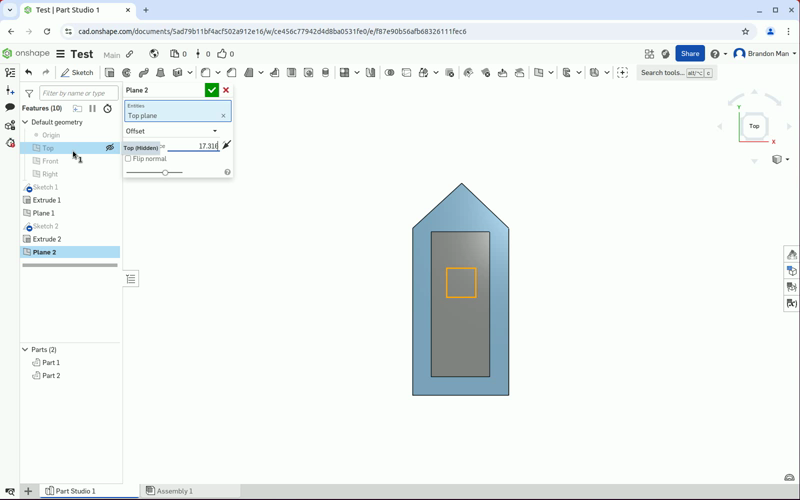
key(enter, 2)
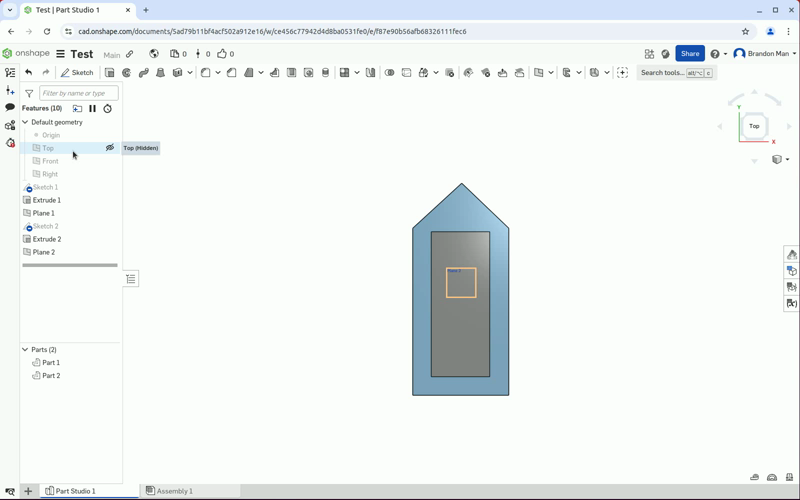
key(shift+s)
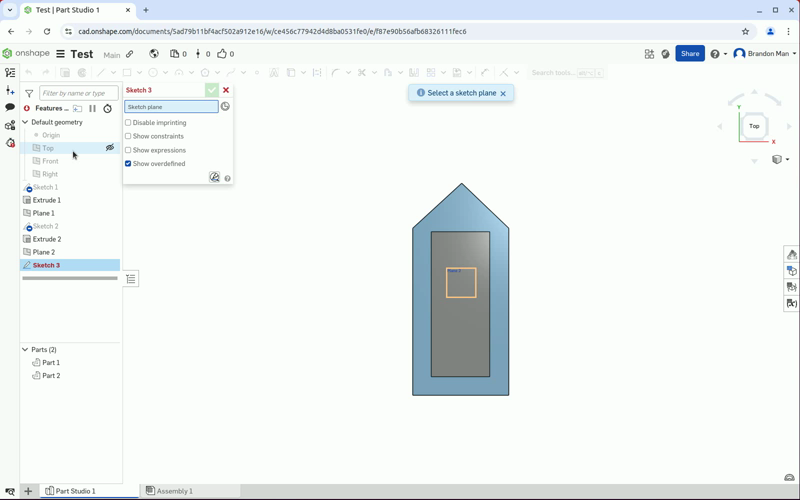
mouse_move(73, 254)
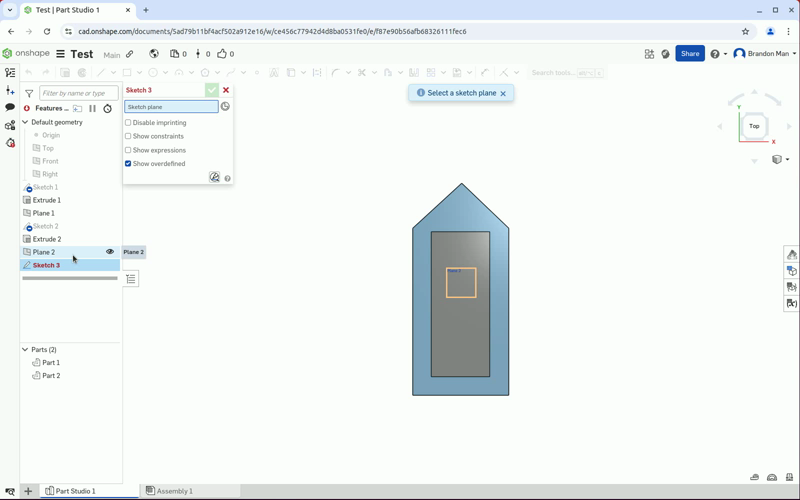
click(73, 254)
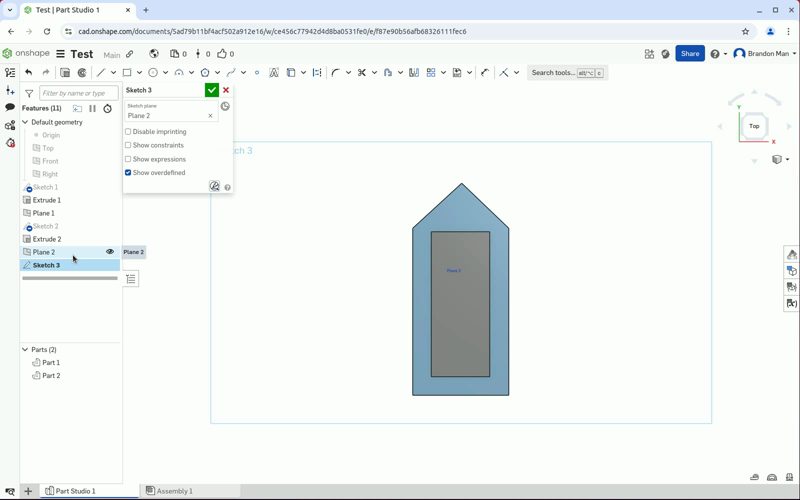
mouse_move(73, 352)
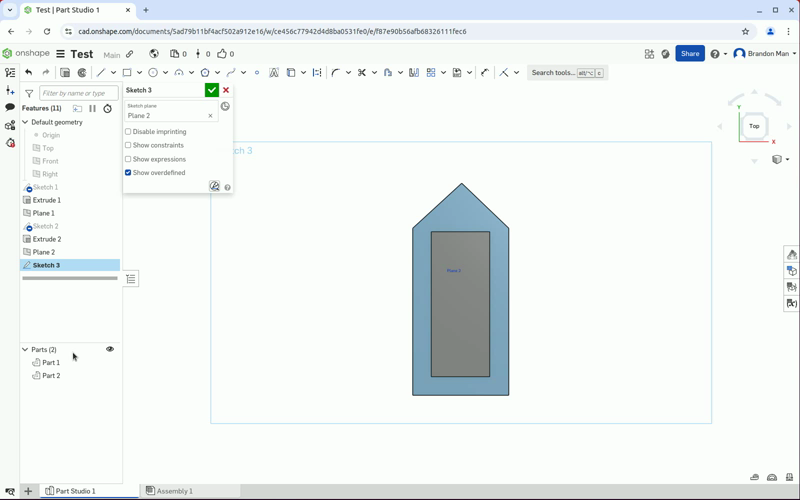
key(y)
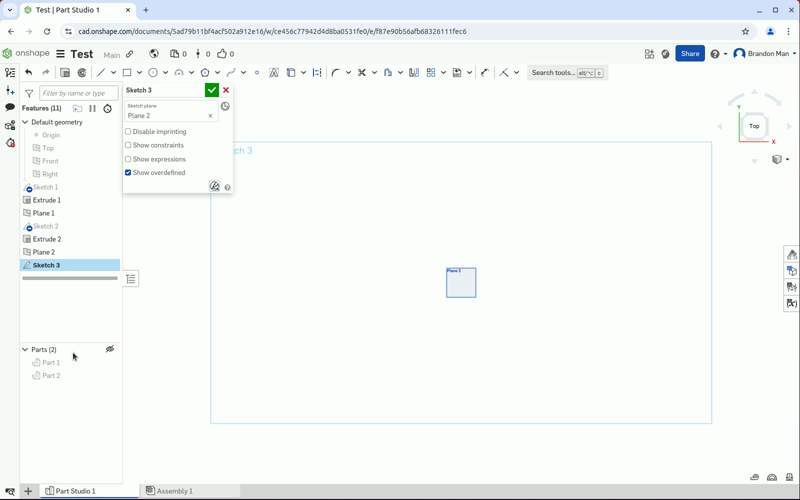
key(c)
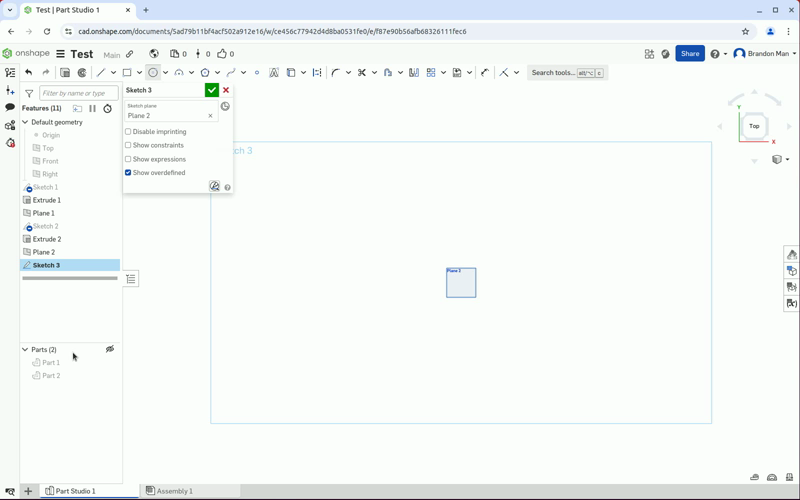
key_down(shift)
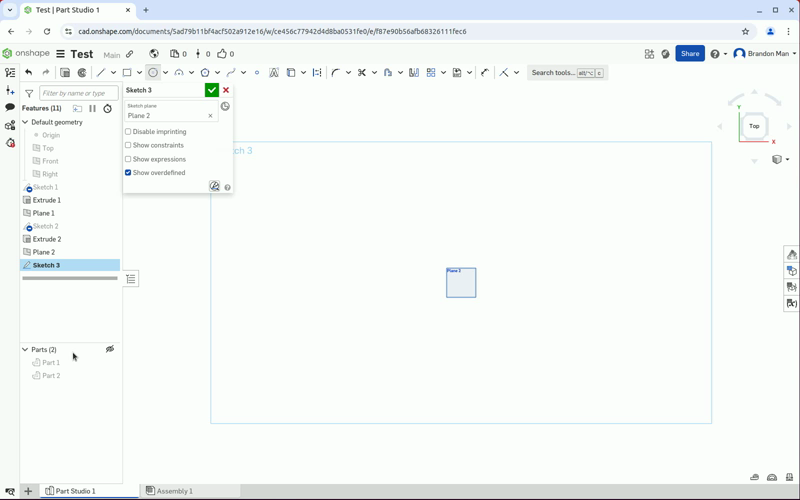
mouse_move(461, 260)
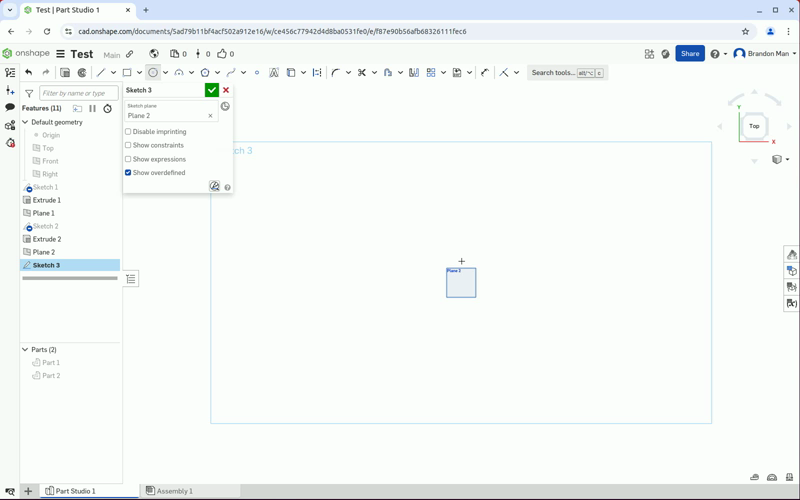
click(461, 260)
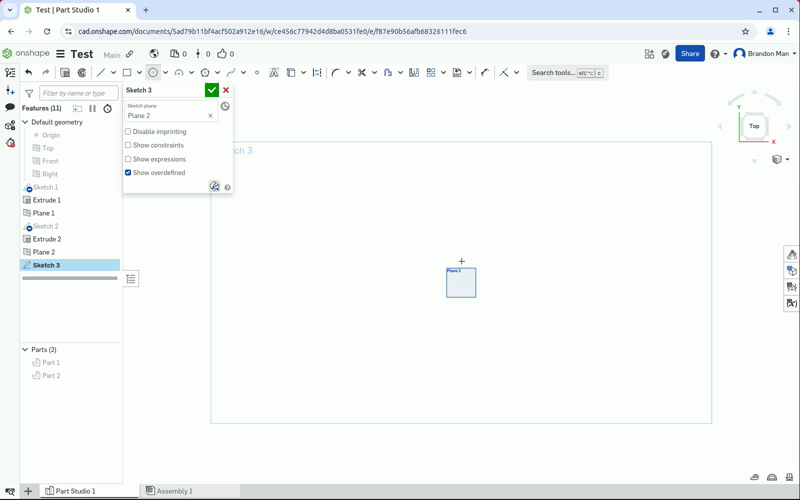
key_up(shift)
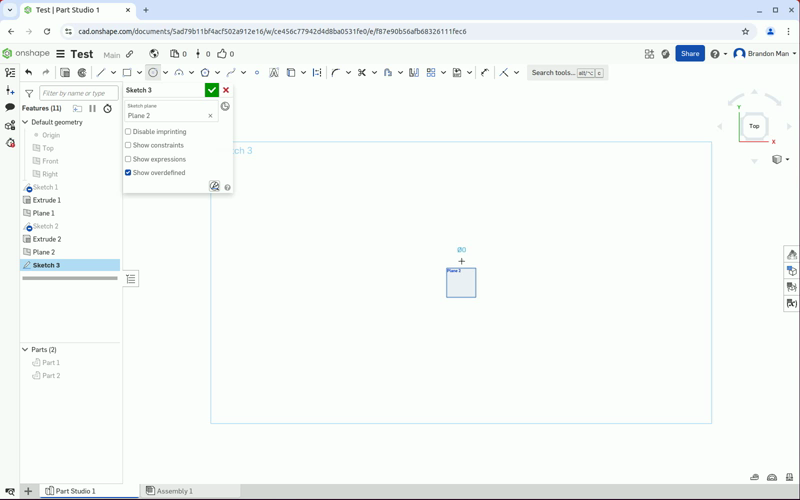
mouse_move(473, 260)
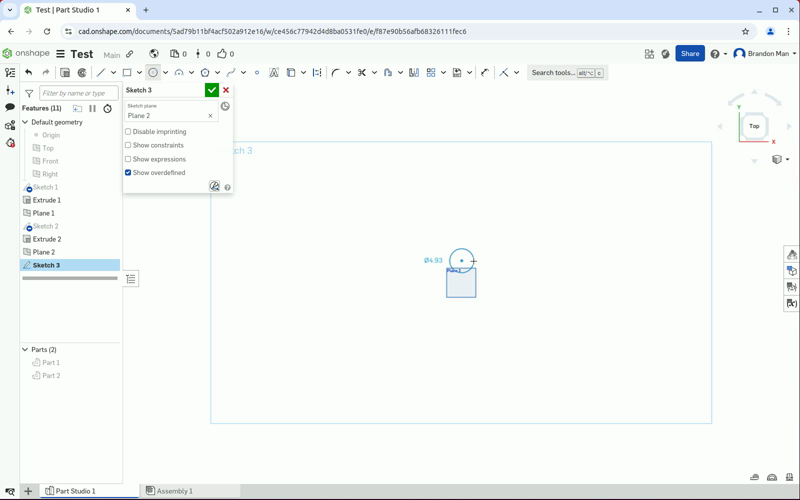
click(473, 260)
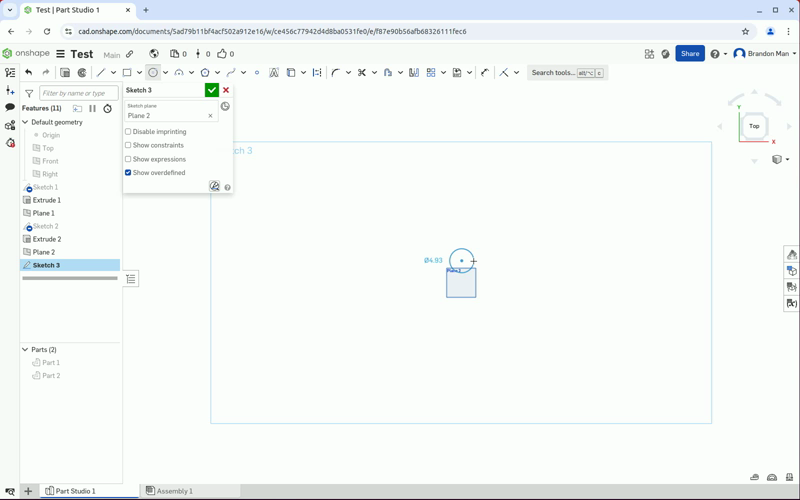
key(esc)
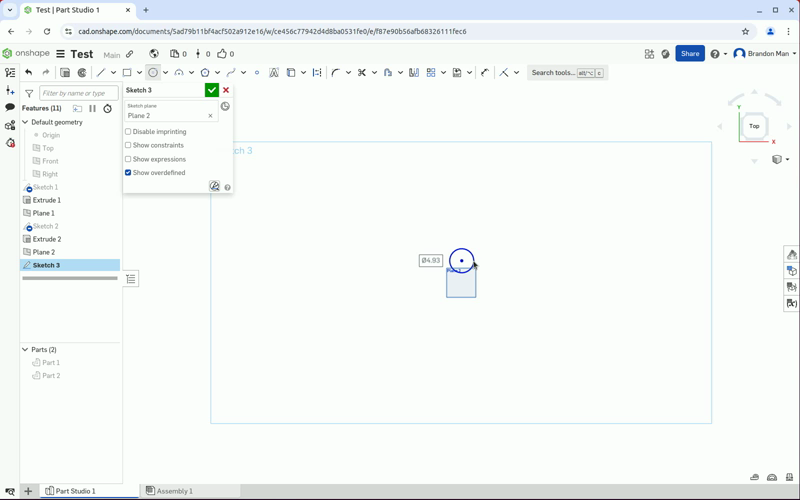
mouse_move(464, 256)
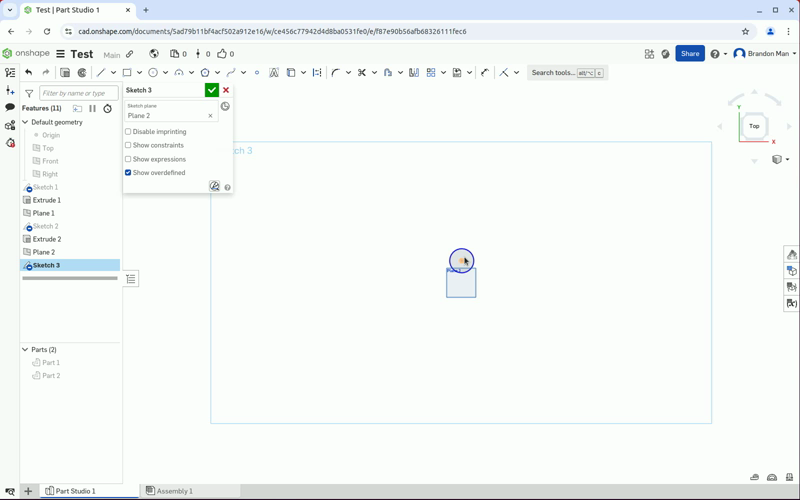
scroll(6)
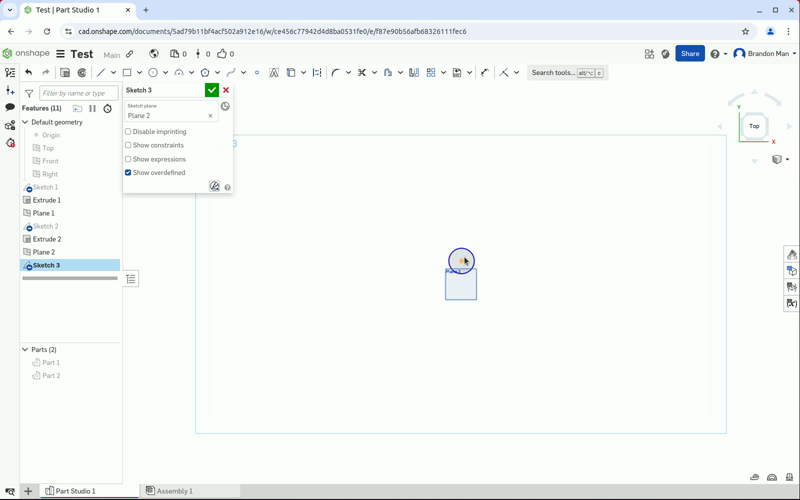
scroll(6)
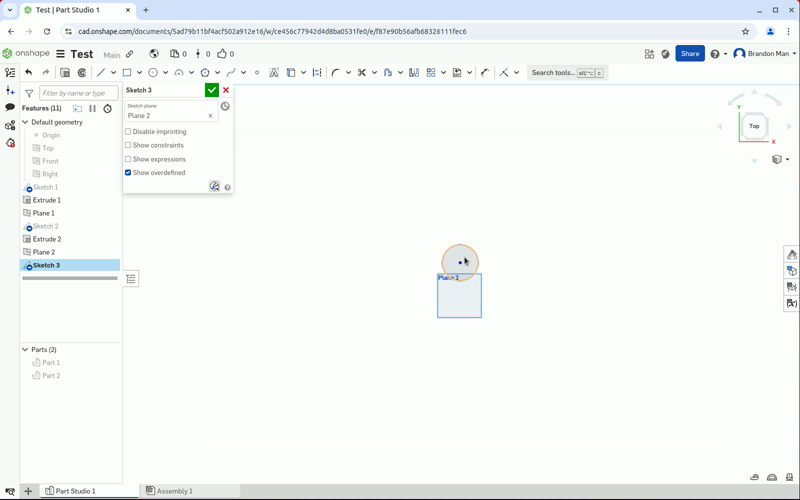
scroll(6)
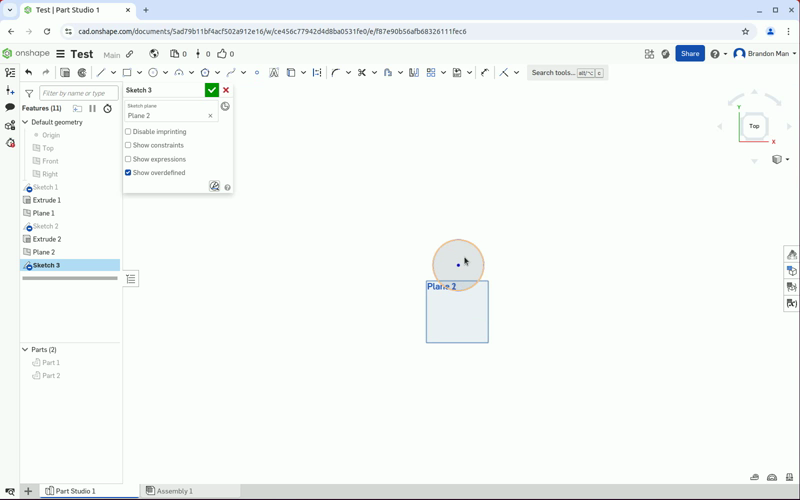
scroll(6)
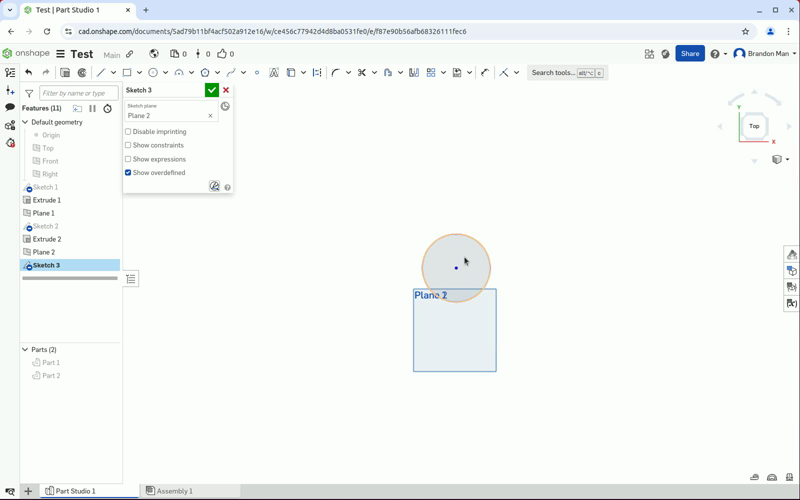
scroll(6)
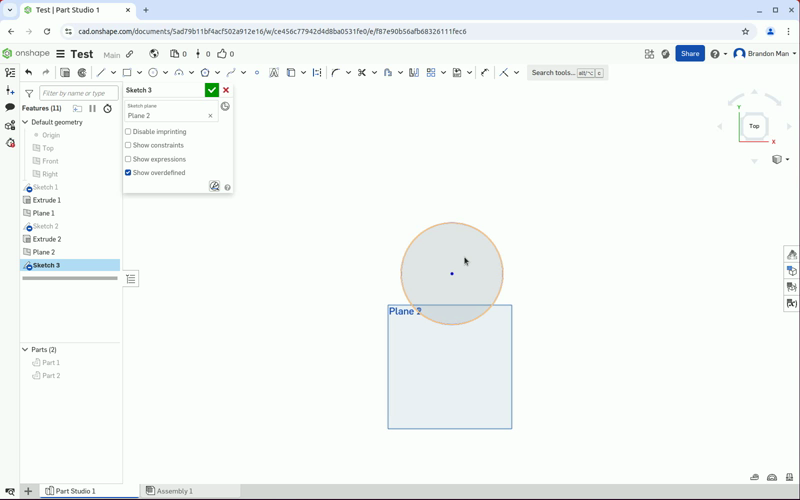
scroll(6)
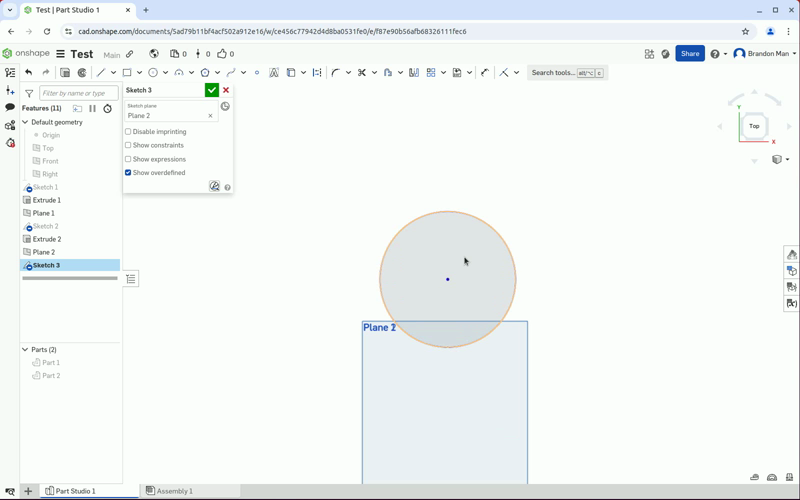
scroll(6)
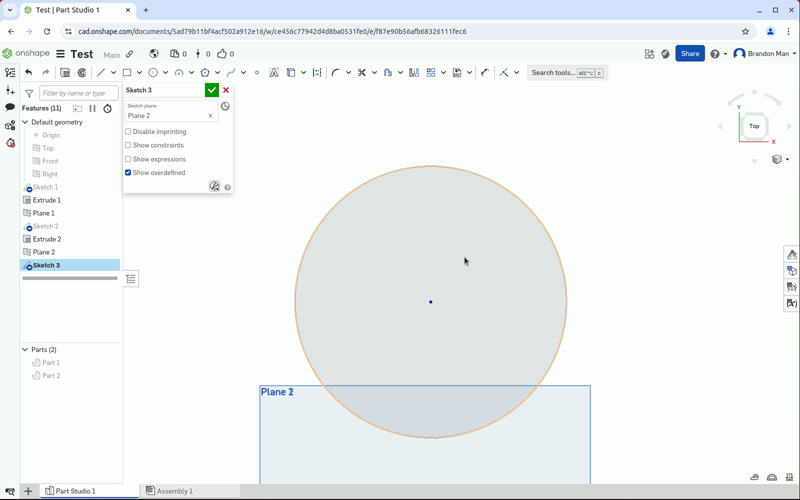
click(464, 256)
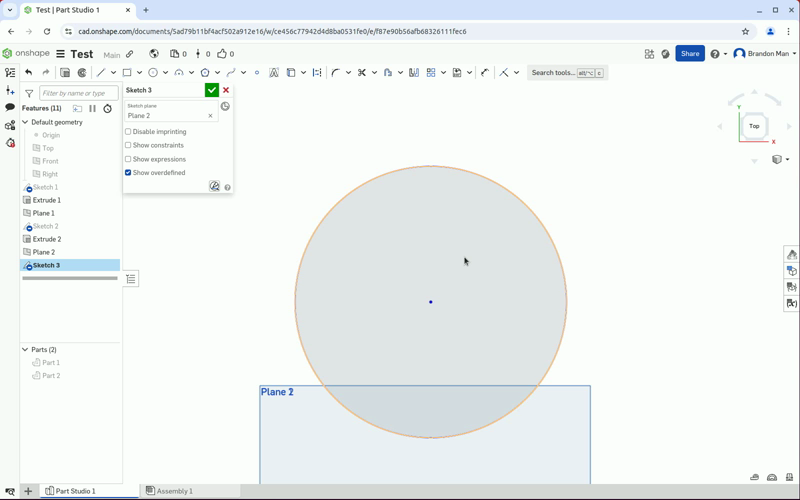
scroll(-6)
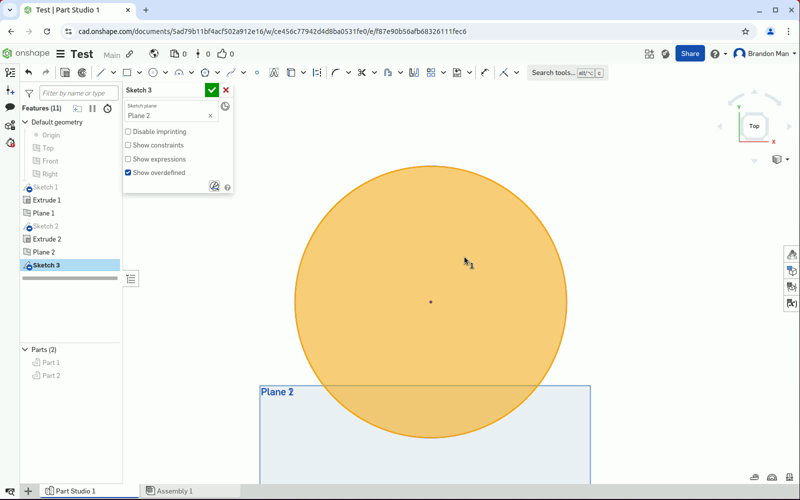
scroll(-6)
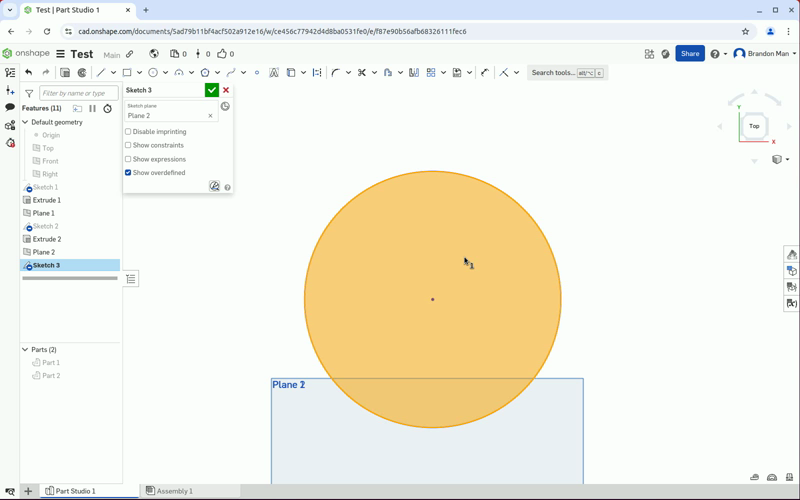
scroll(-6)
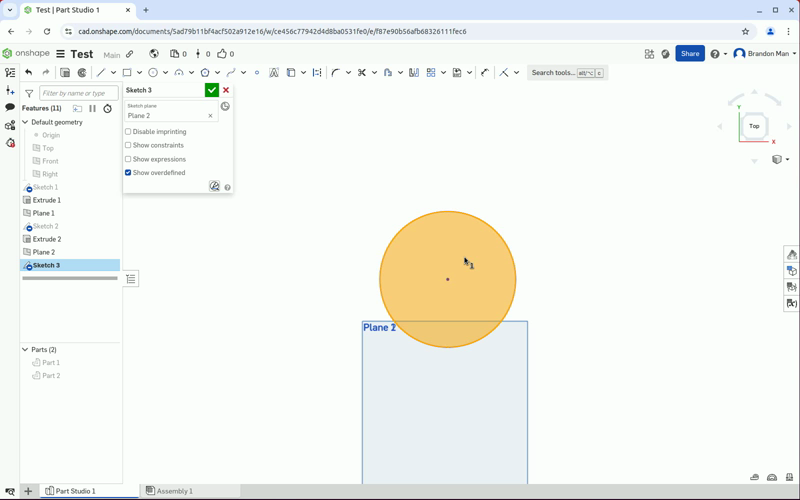
scroll(-6)
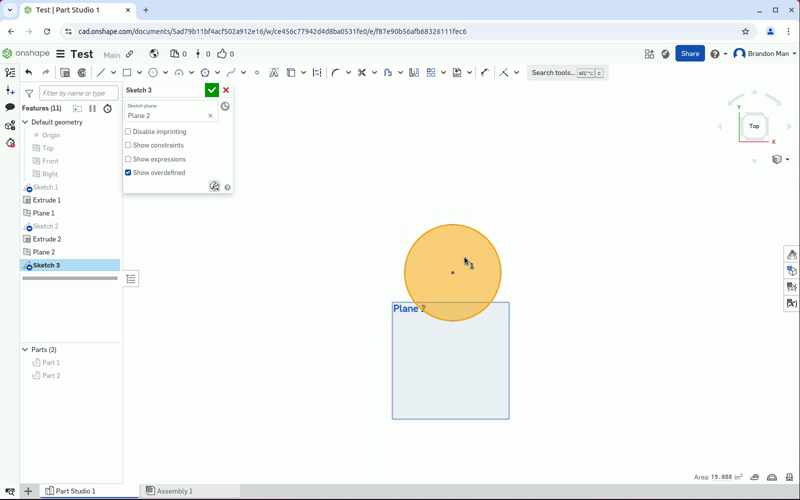
scroll(-6)
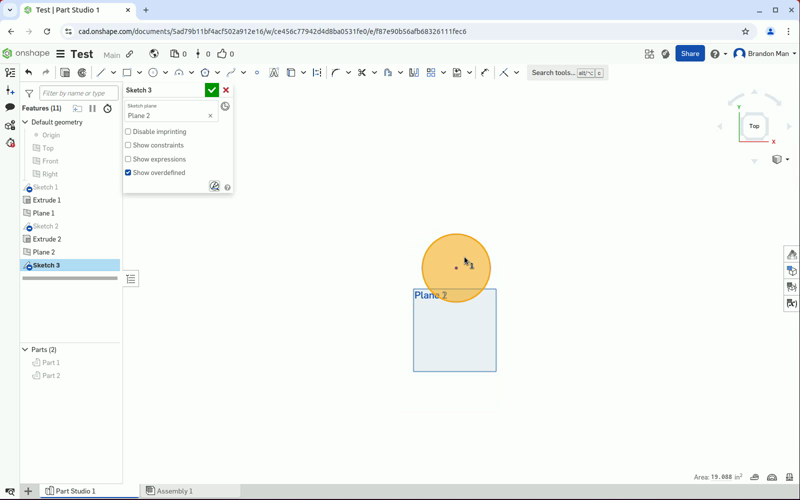
scroll(-6)
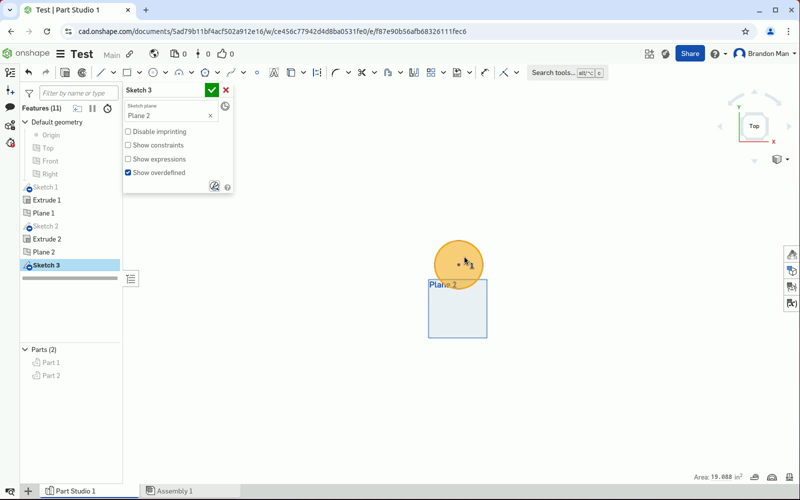
scroll(-6)
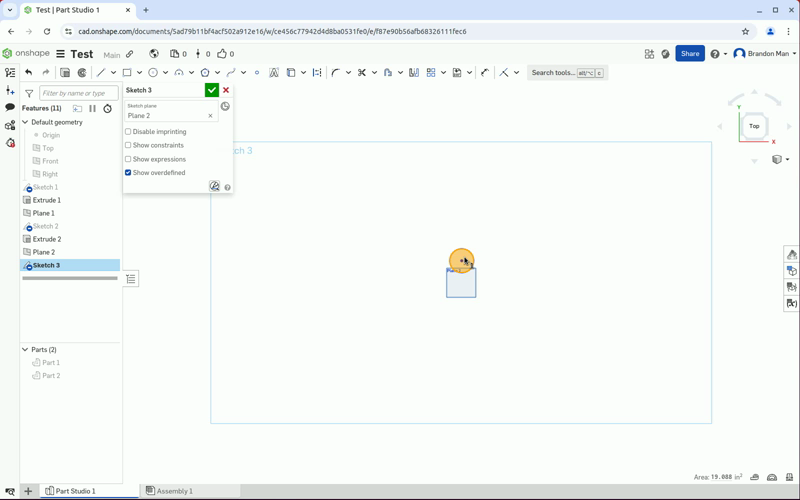
mouse_move(73, 352)
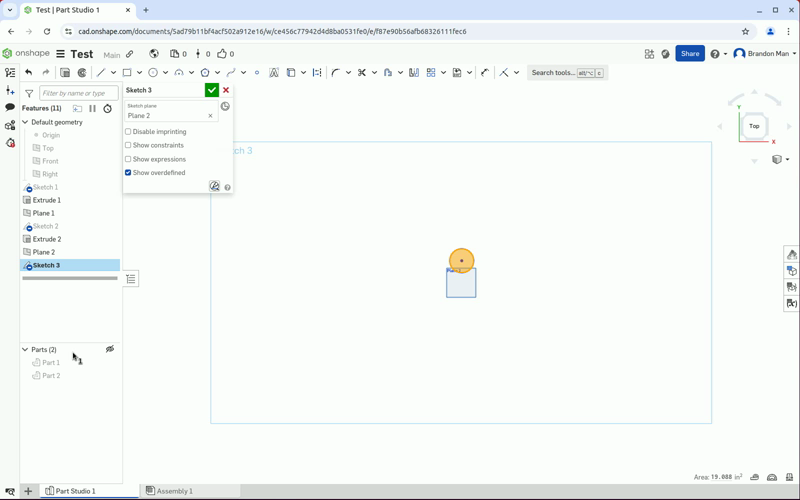
key(shift+y)
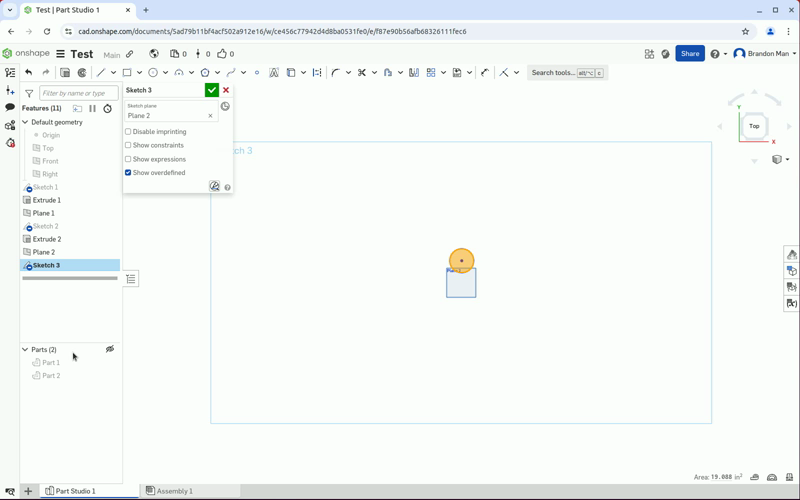
key(shift+e)
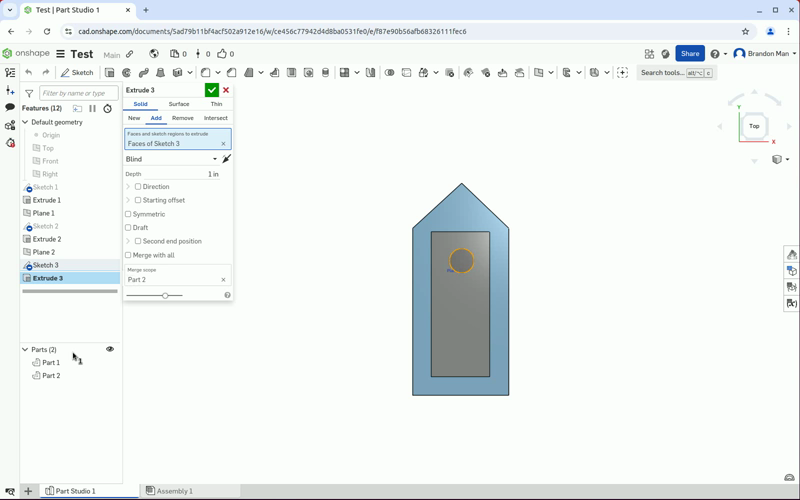
mouse_move(143, 106)
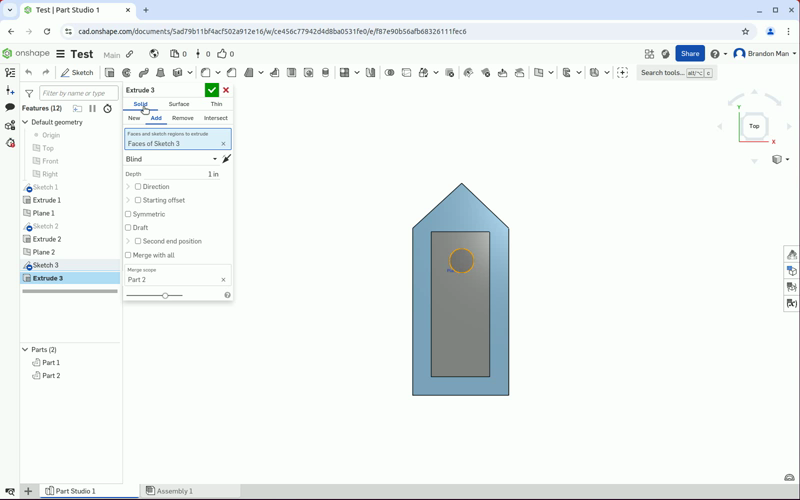
click(143, 106)
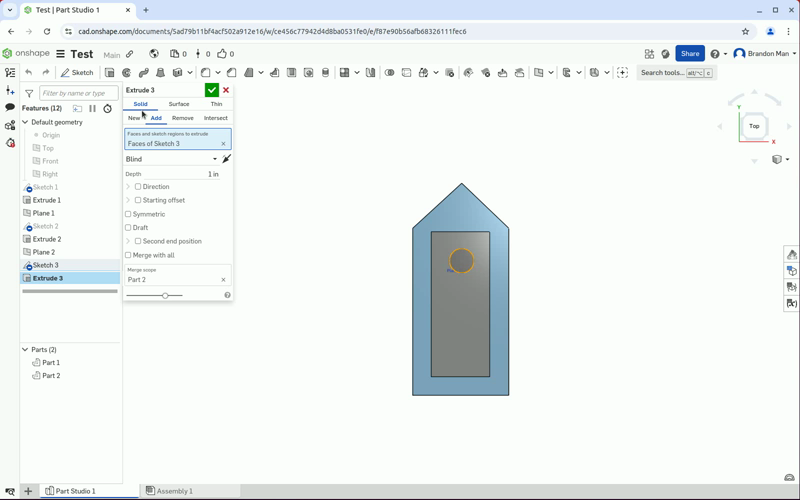
mouse_move(137, 120)
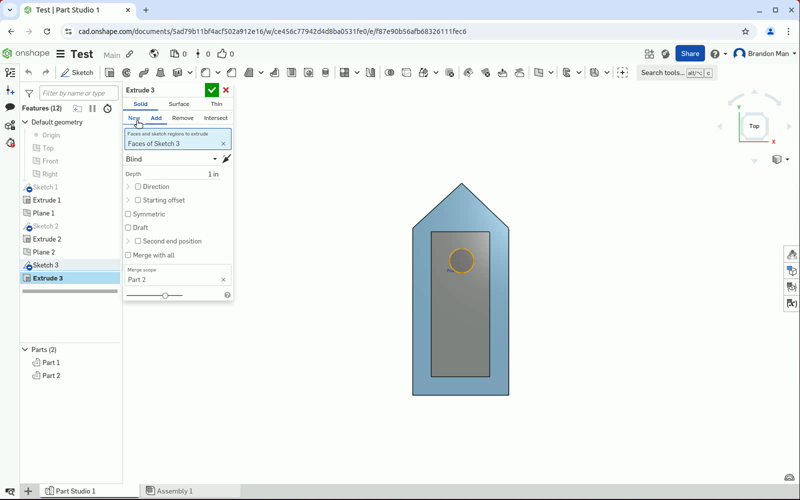
click(137, 120)
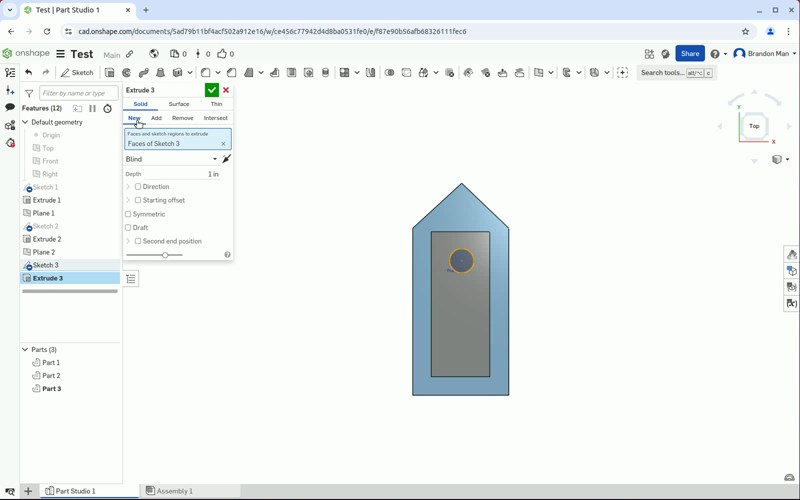
key(tab, 4)
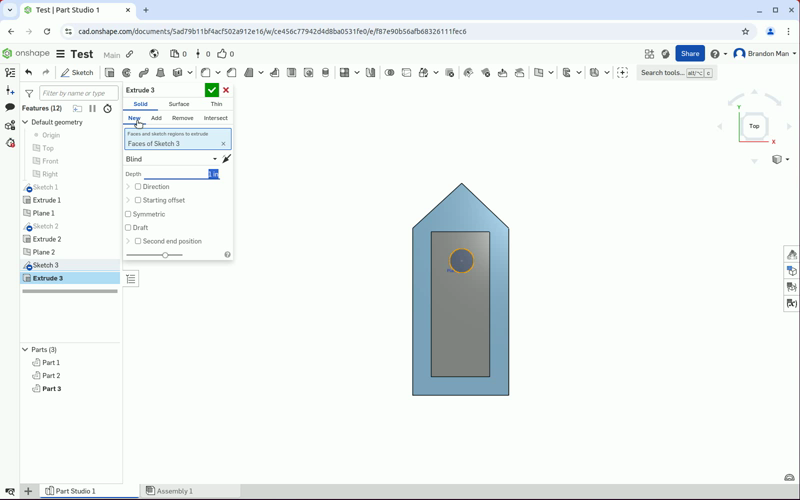
text(5.055)
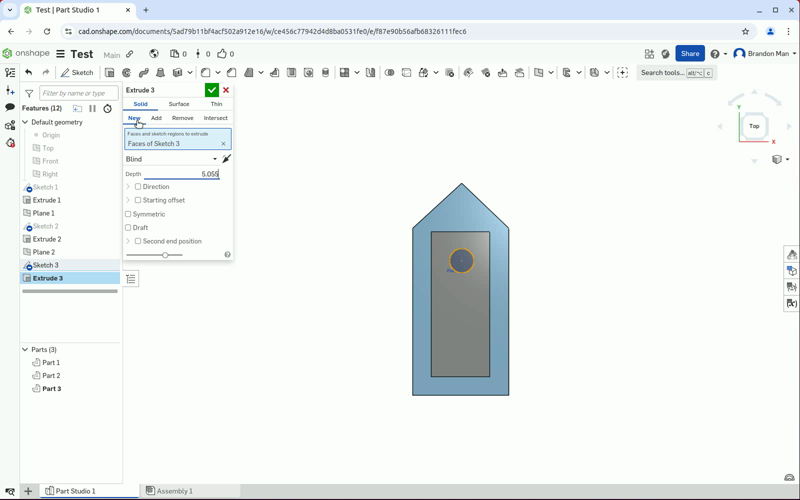
key(enter)
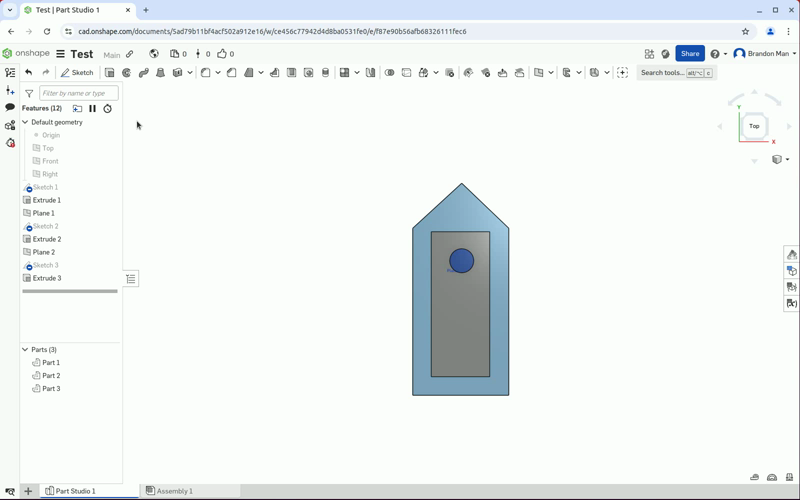
key(shift+h)
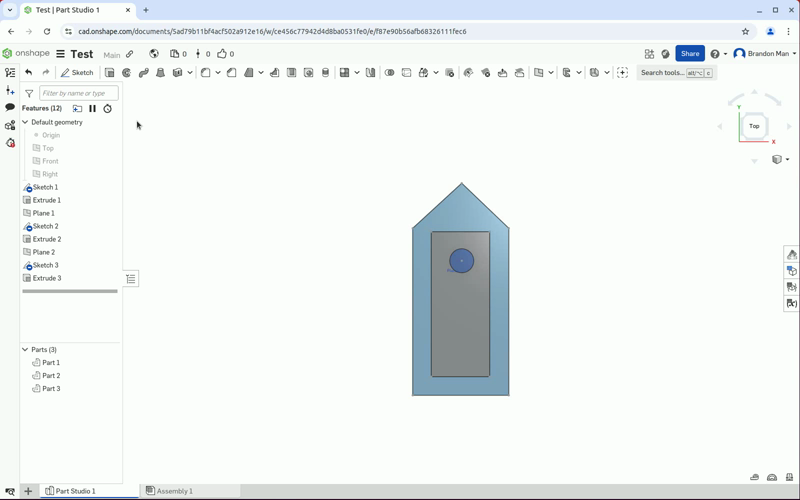
key(shift+h)
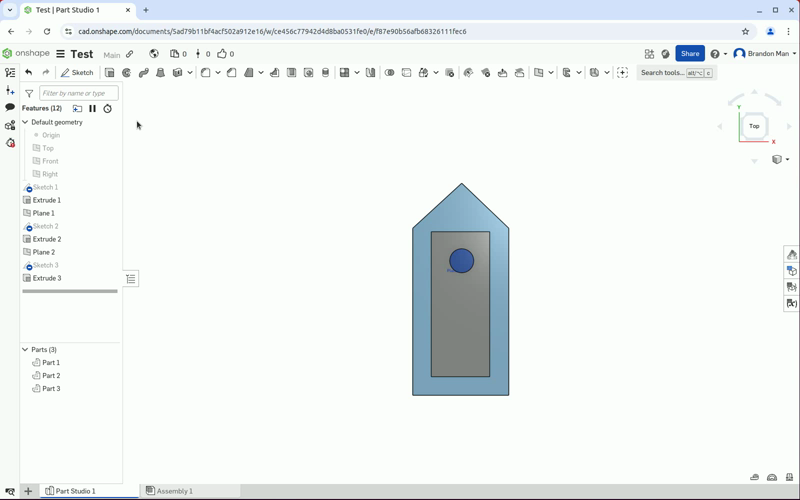
mouse_move(73, 189)
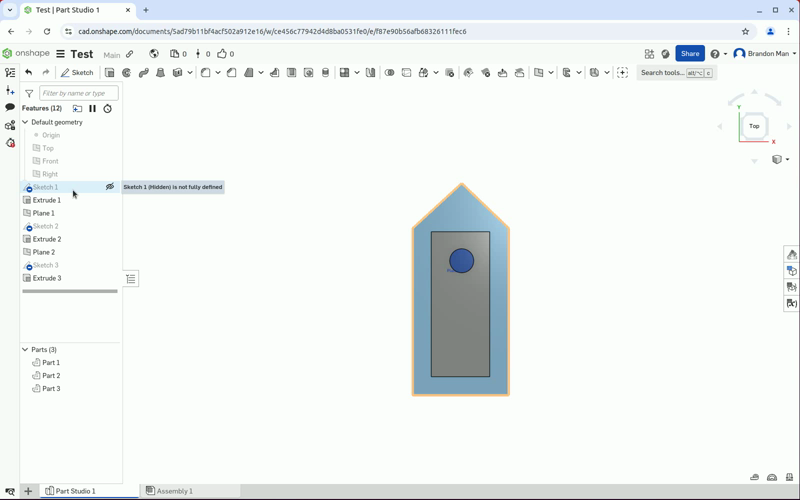
click(73, 189)
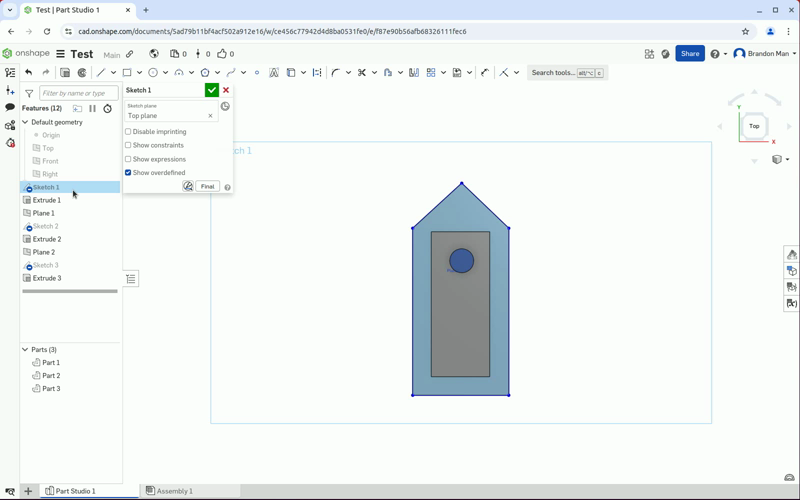
mouse_move(229, 92)
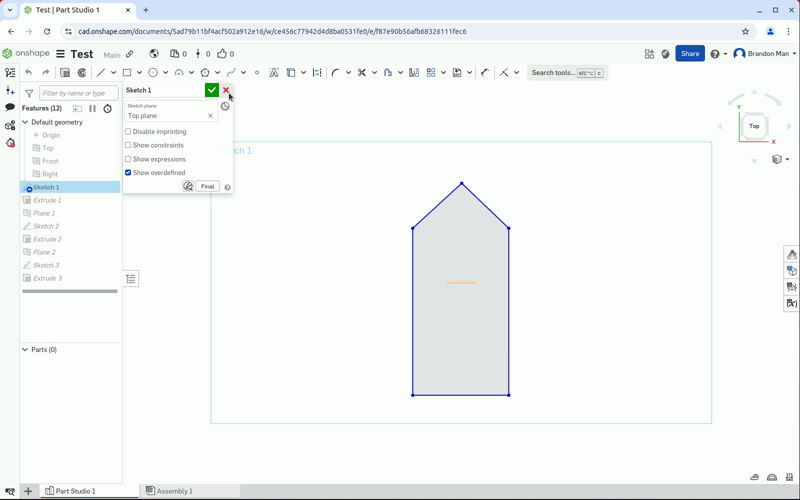
click(229, 92)
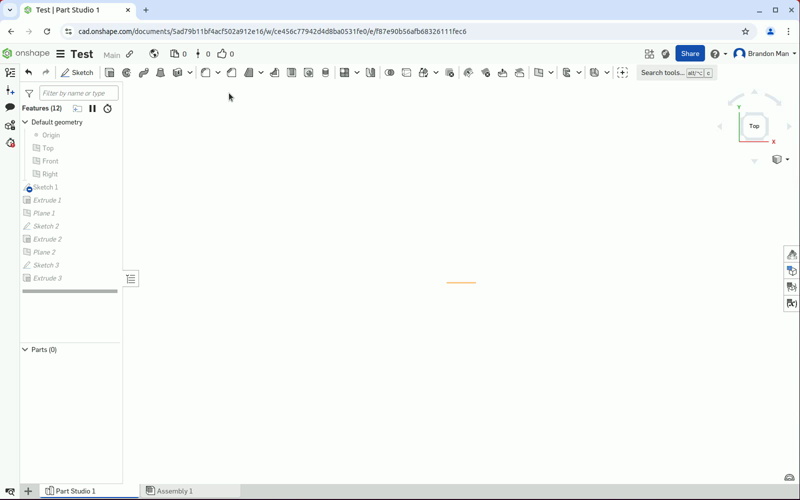
key(shift+s)
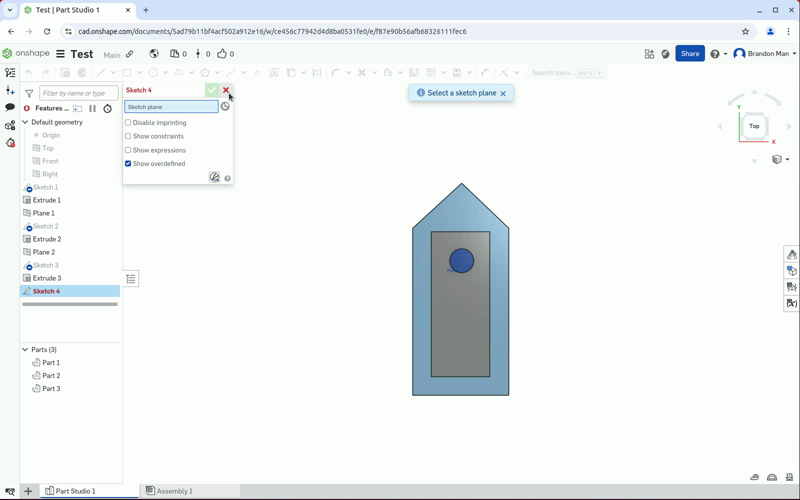
mouse_move(73, 254)
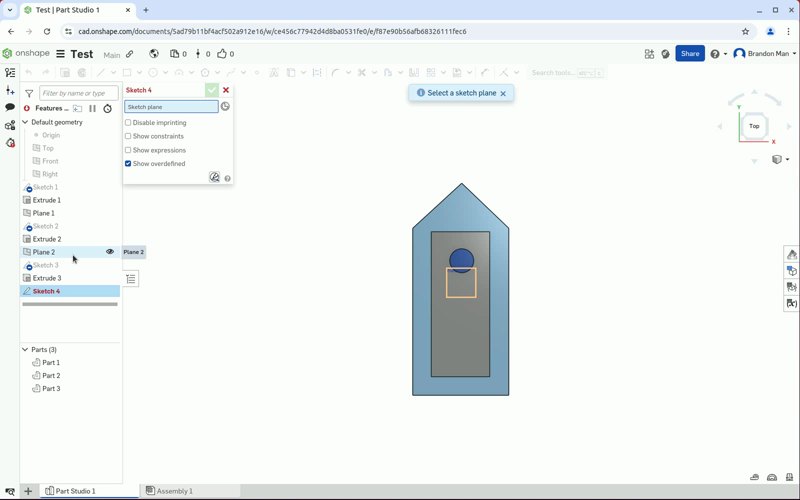
click(73, 254)
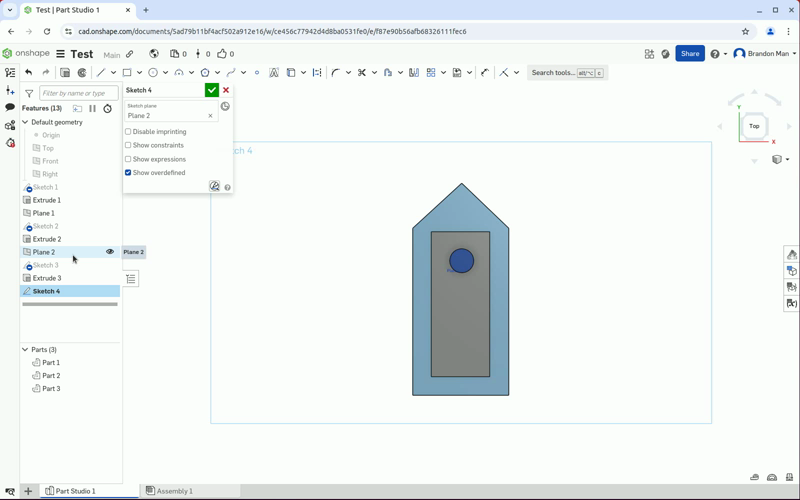
mouse_move(73, 352)
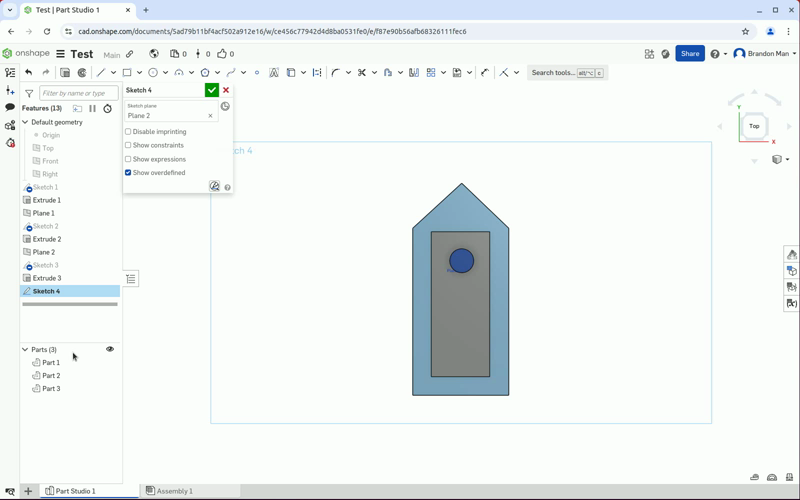
key(y)
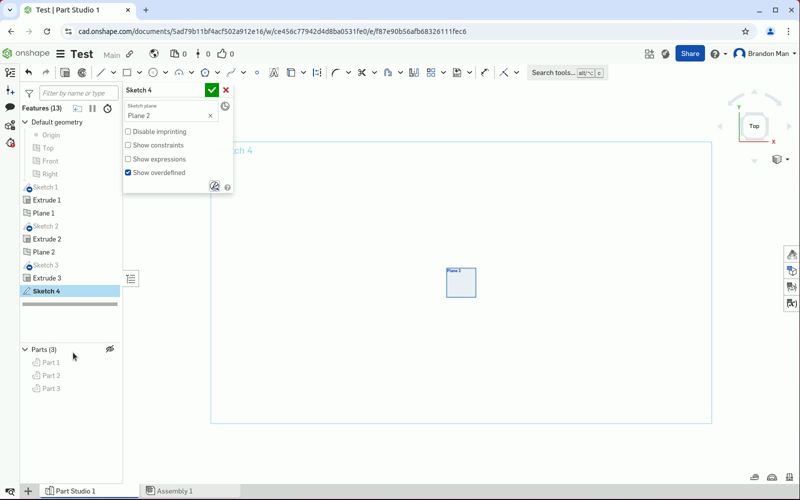
key(c)
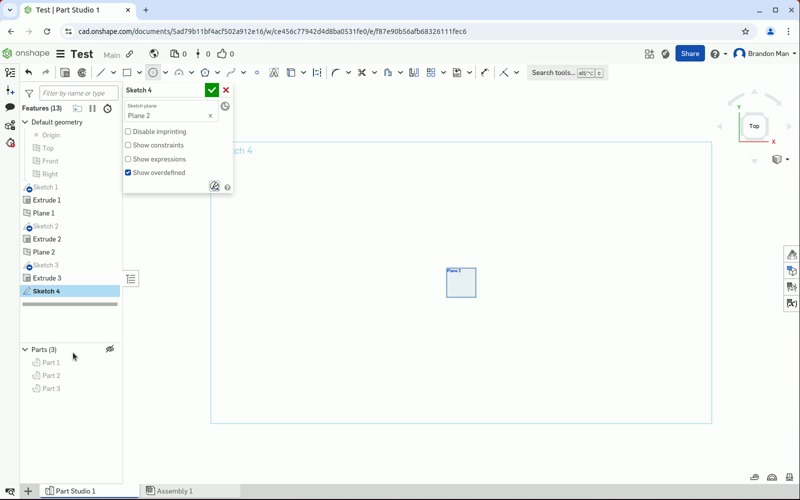
key_down(shift)
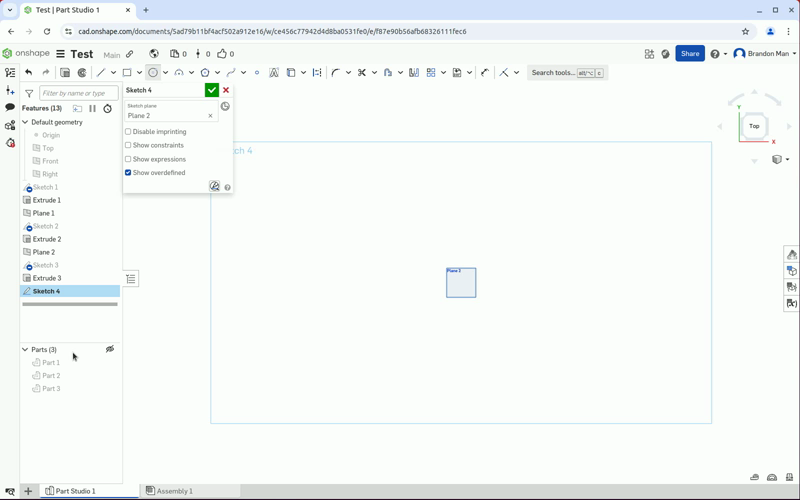
mouse_move(461, 308)
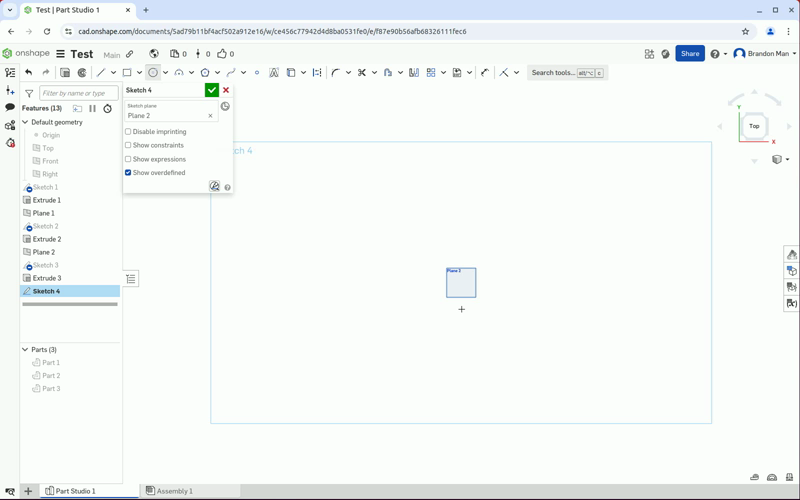
click(461, 308)
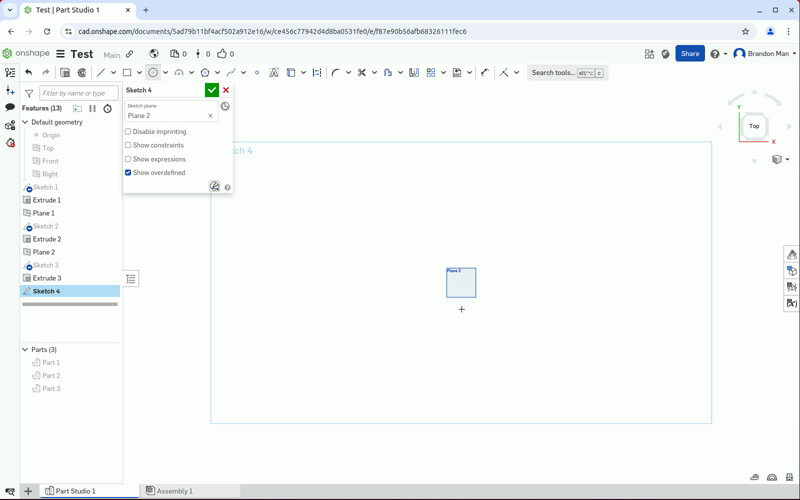
key_up(shift)
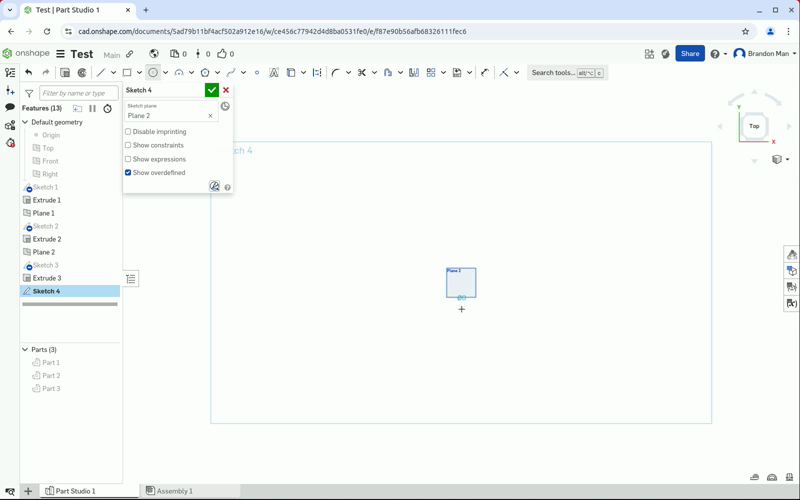
mouse_move(473, 308)
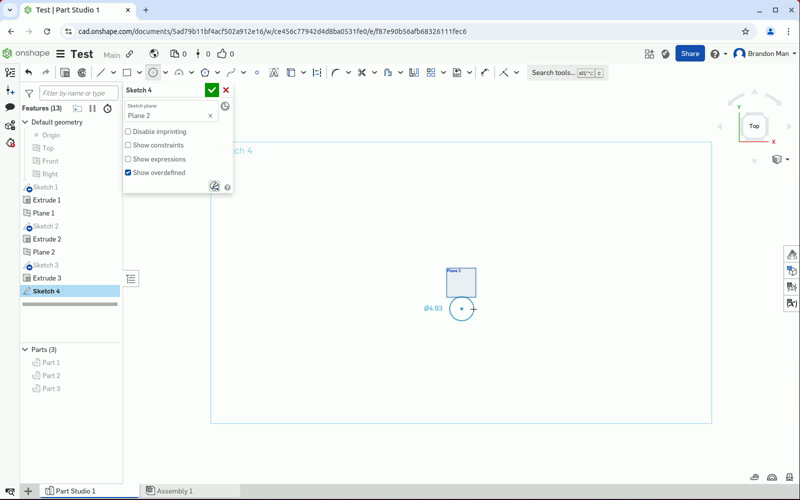
click(473, 308)
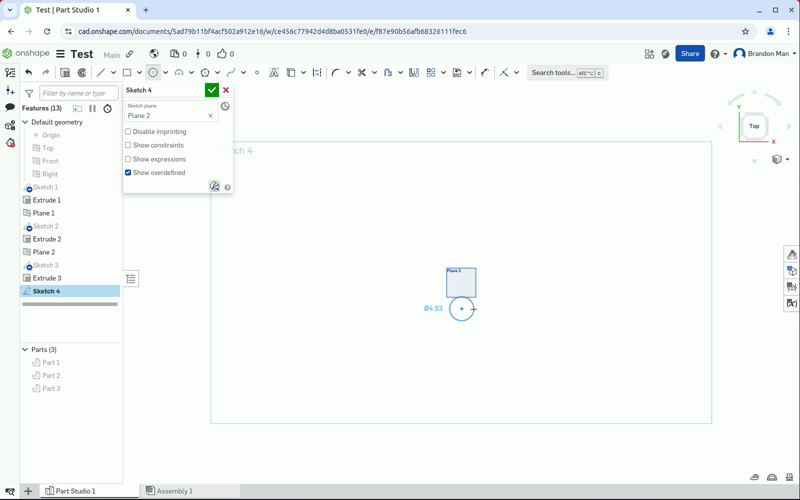
key(esc)
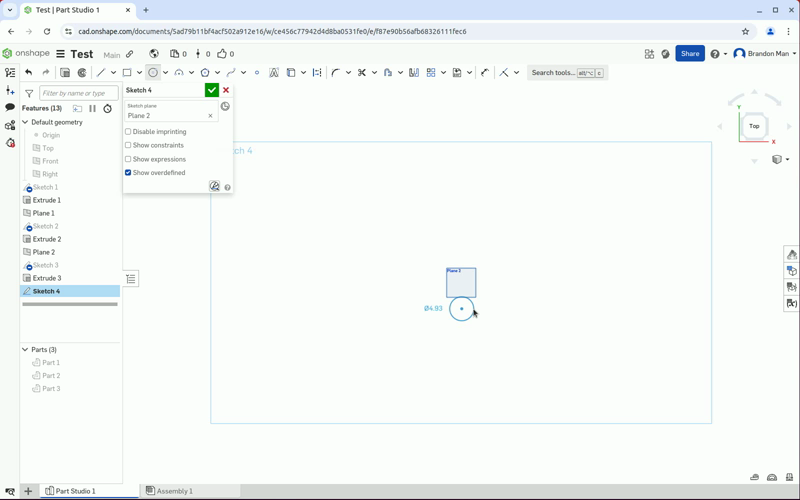
mouse_move(465, 304)
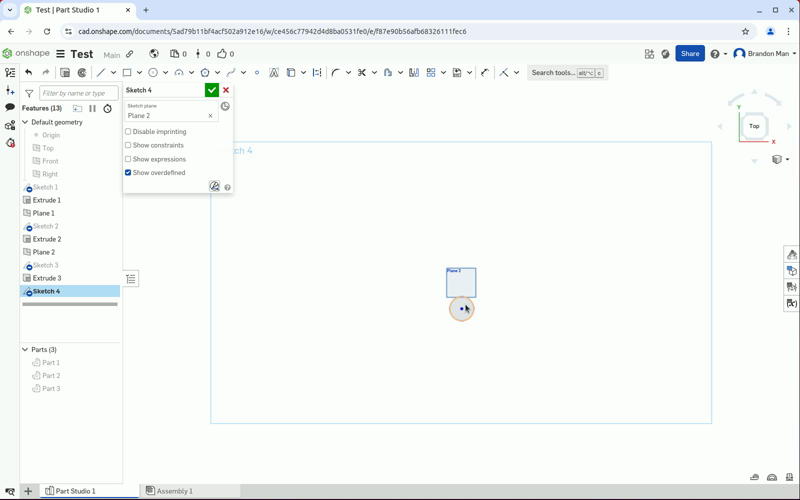
scroll(6)
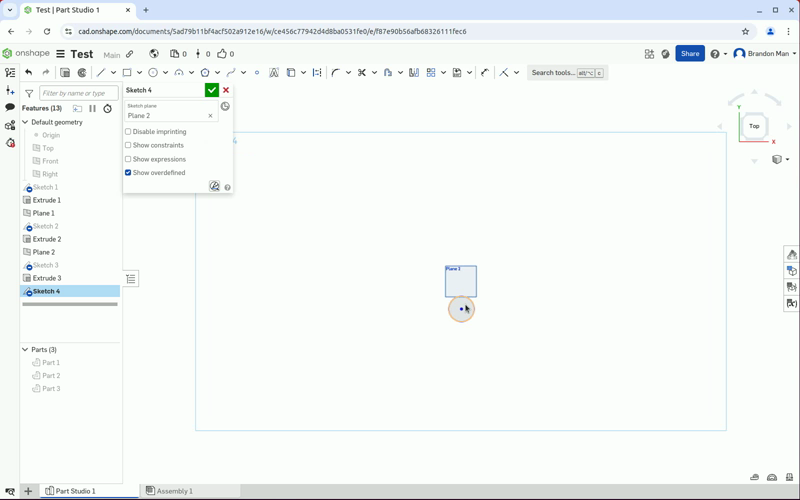
scroll(6)
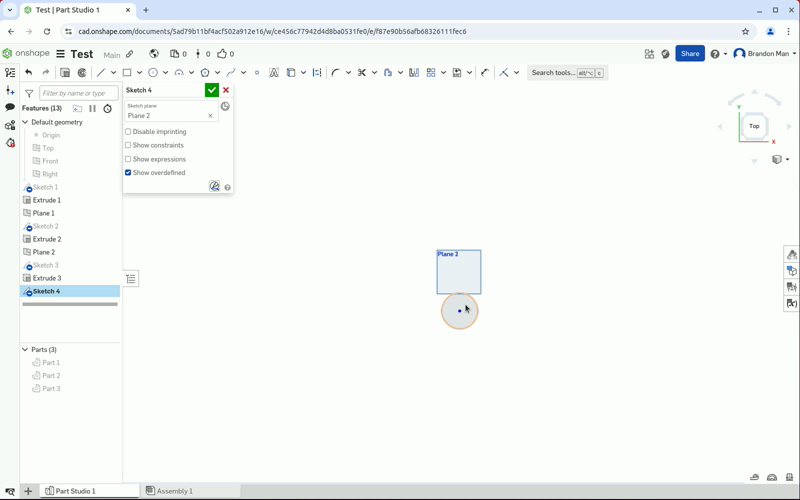
scroll(6)
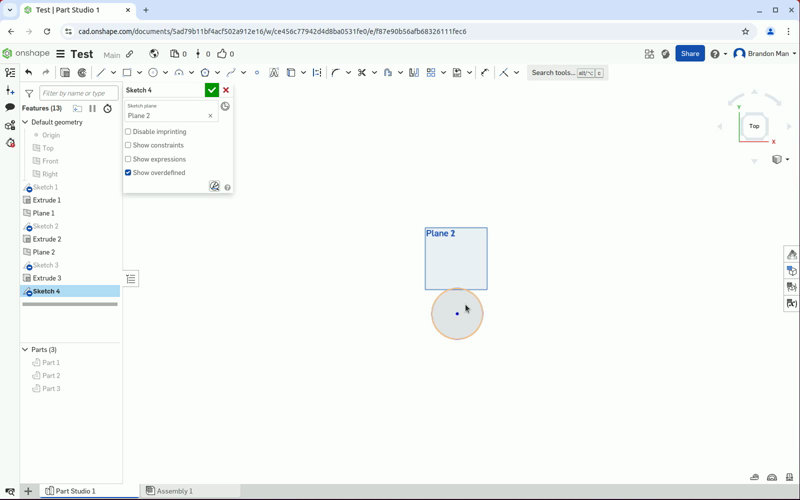
scroll(6)
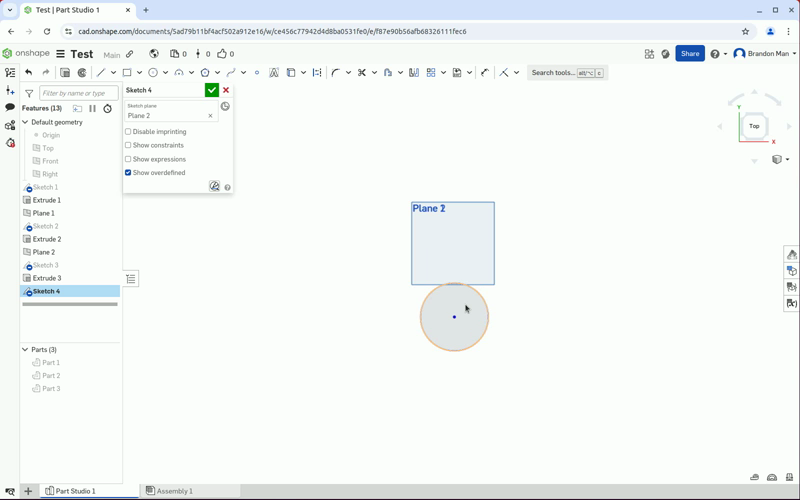
scroll(6)
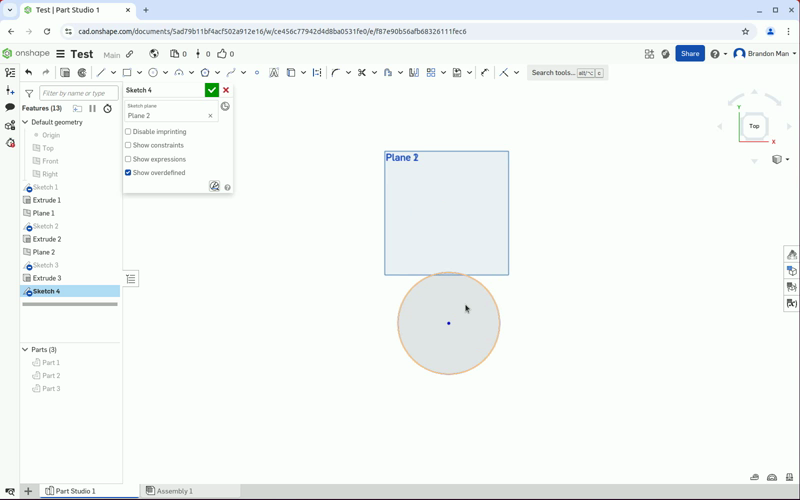
scroll(6)
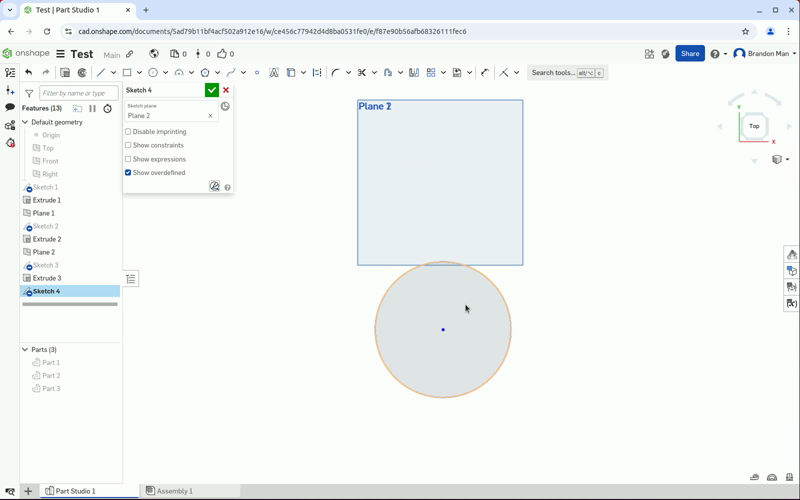
scroll(6)
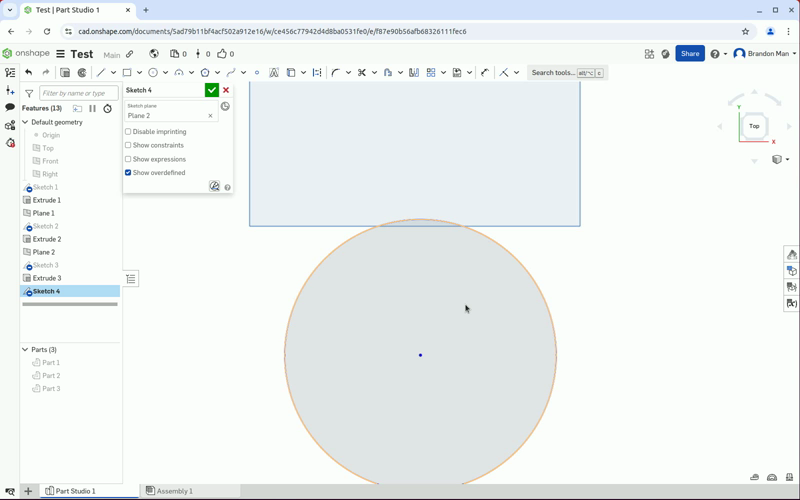
click(465, 304)
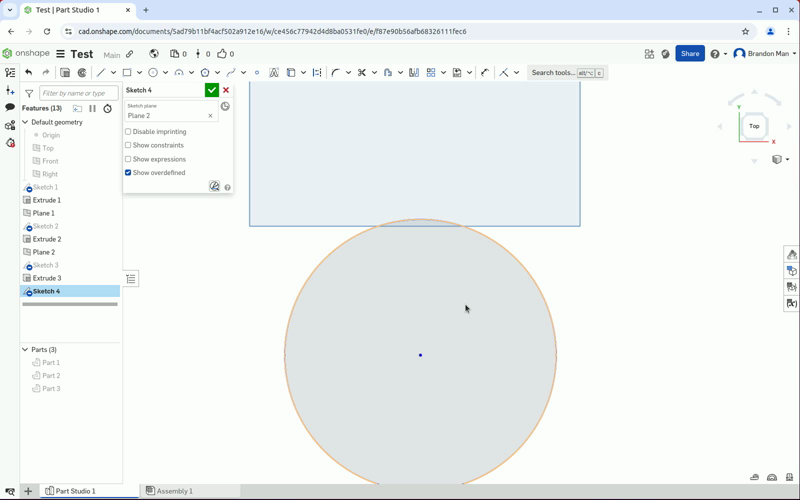
scroll(-6)
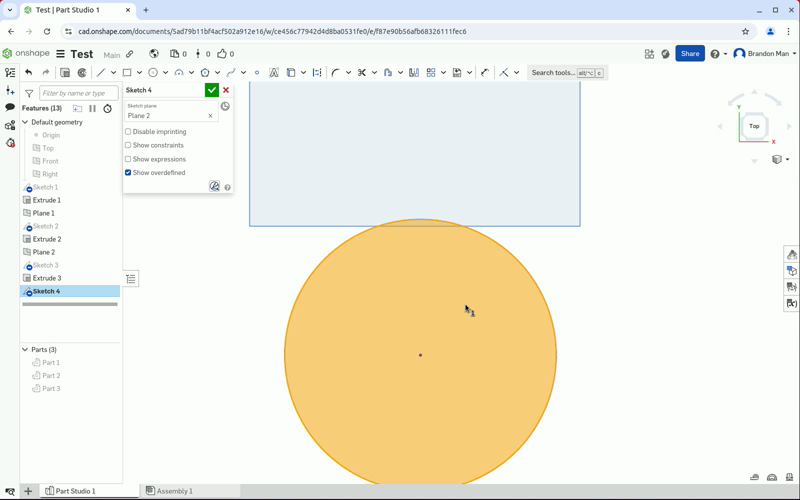
scroll(-6)
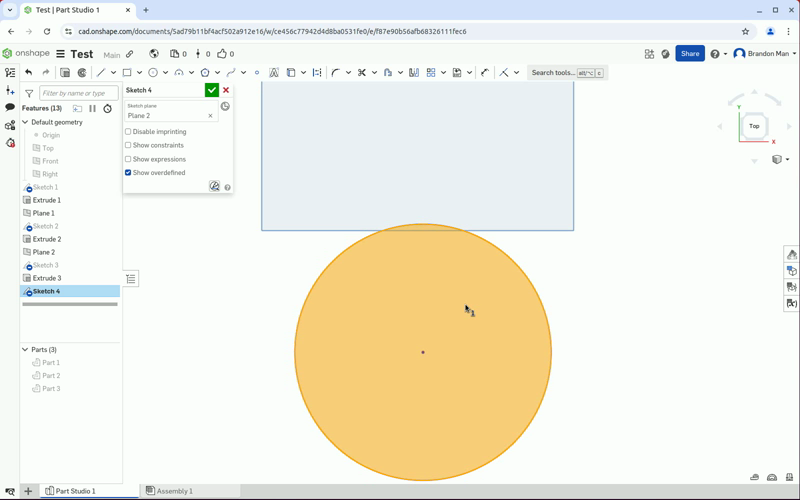
scroll(-6)
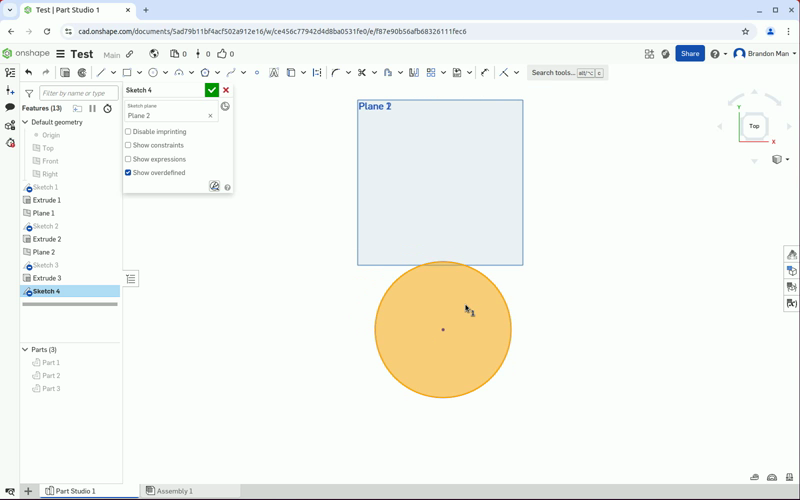
scroll(-6)
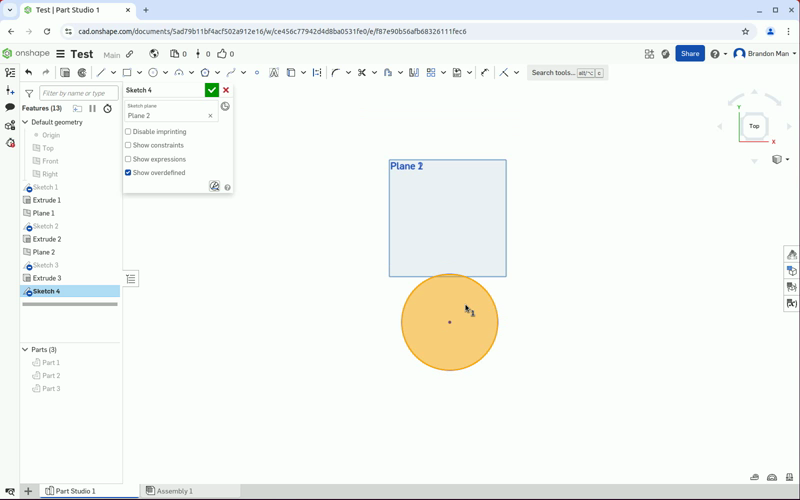
scroll(-6)
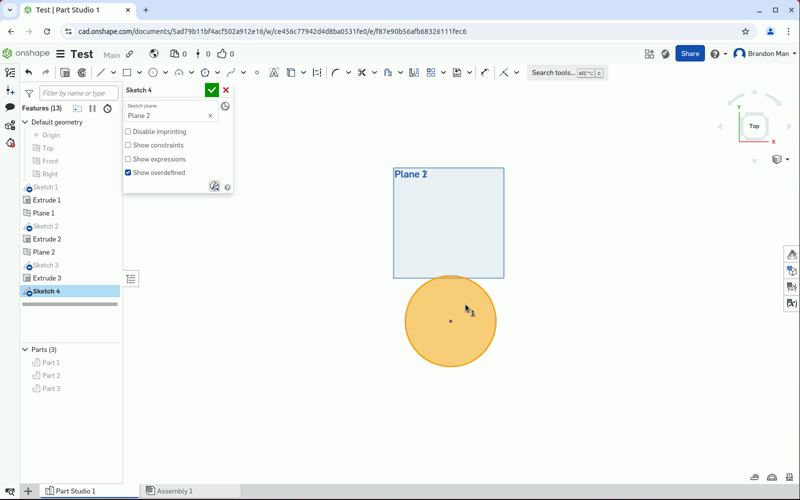
scroll(-6)
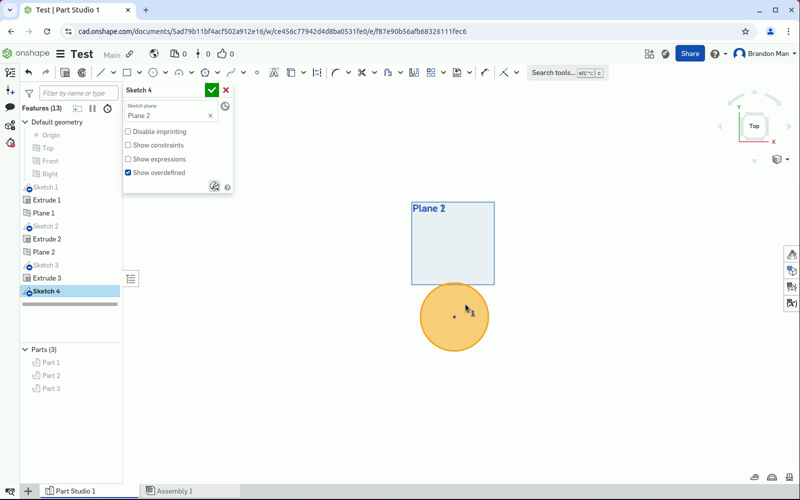
scroll(-6)
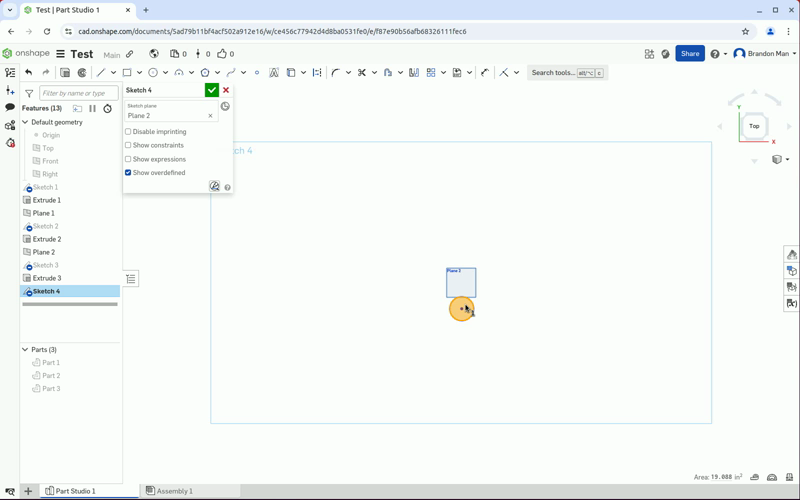
mouse_move(73, 352)
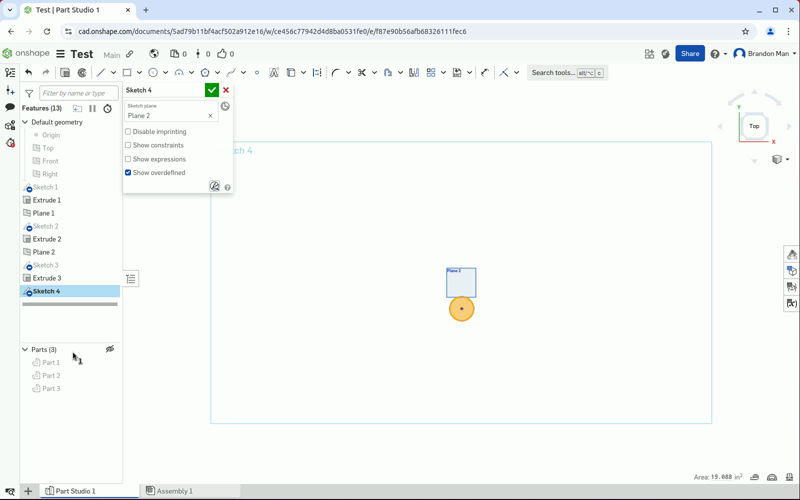
key(shift+y)
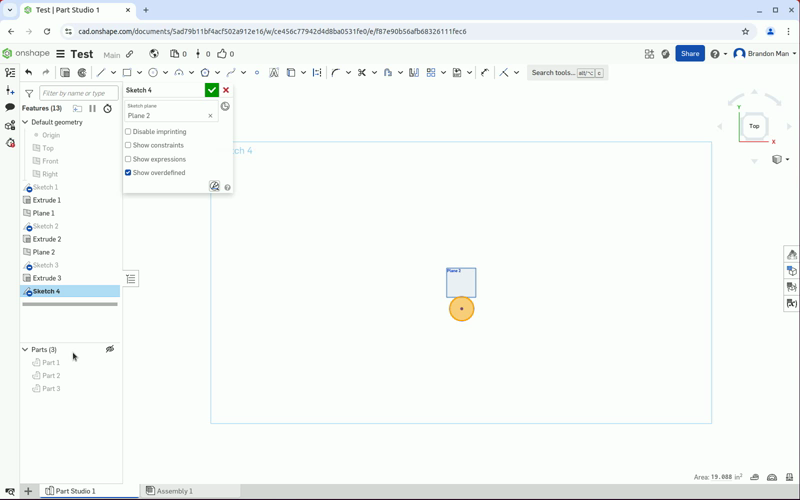
key(shift+e)
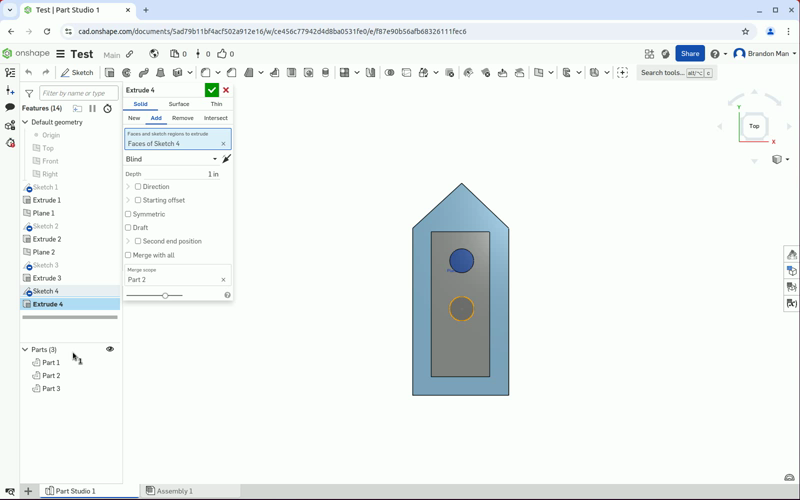
mouse_move(143, 106)
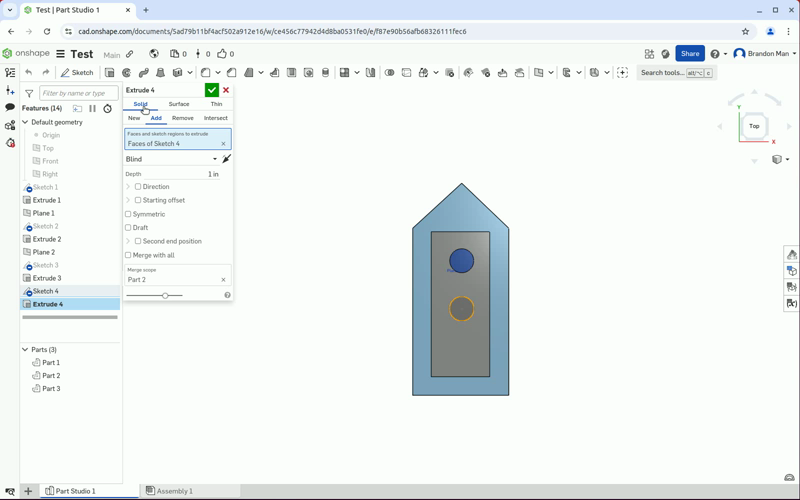
click(143, 106)
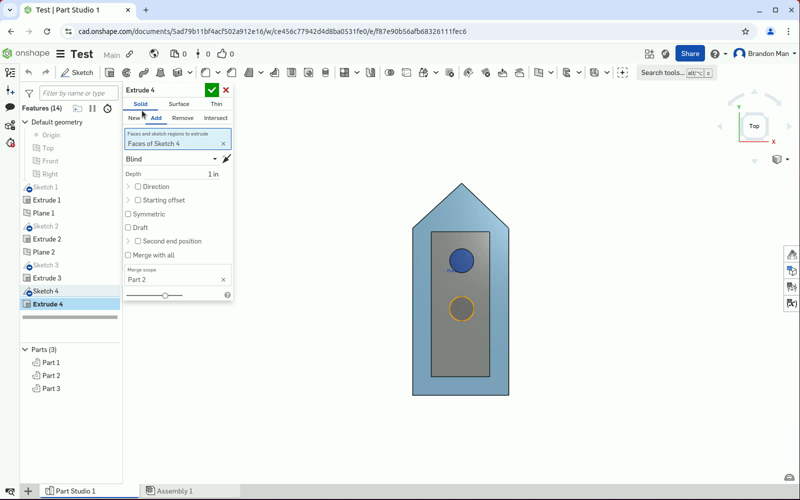
mouse_move(137, 120)
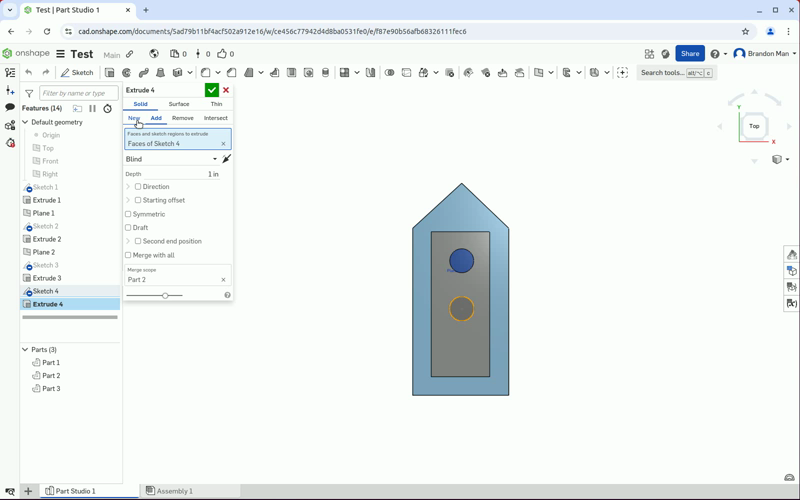
click(137, 120)
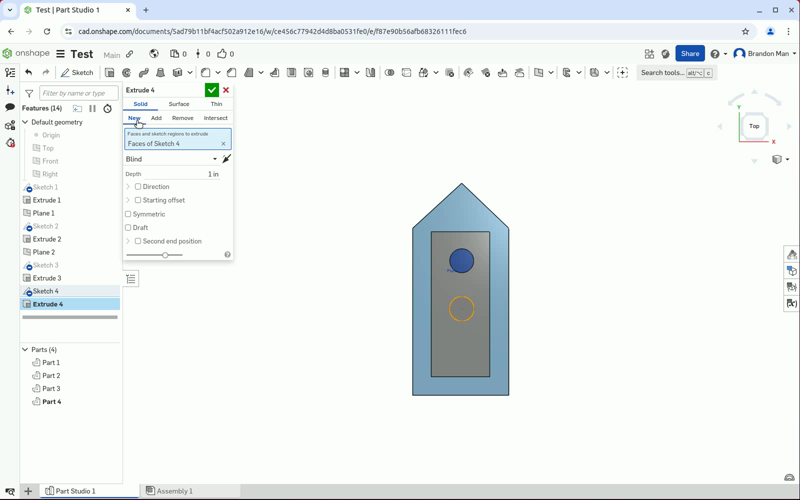
key(tab, 4)
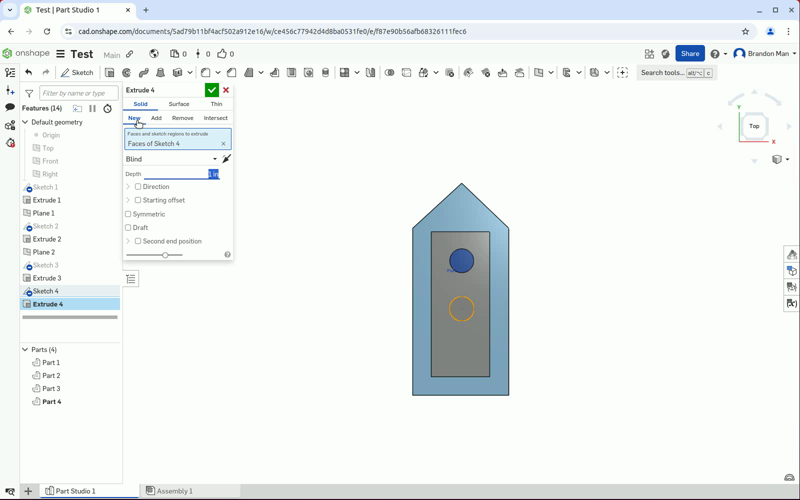
text(5.055)
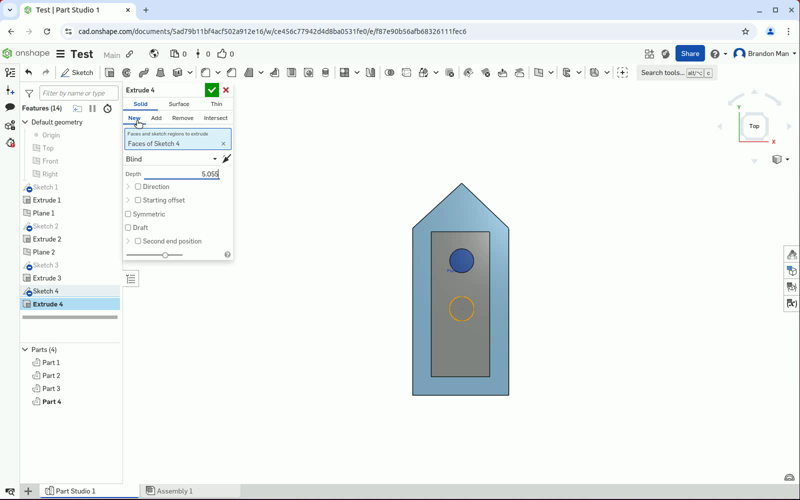
key(enter)
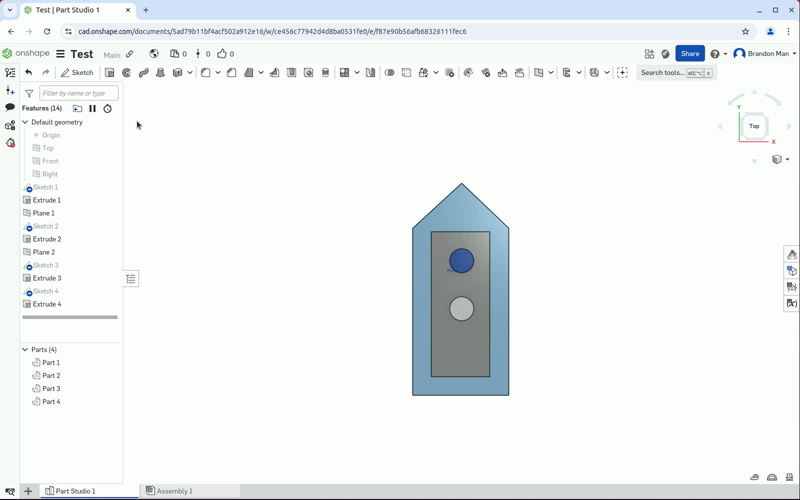
key(shift+h)
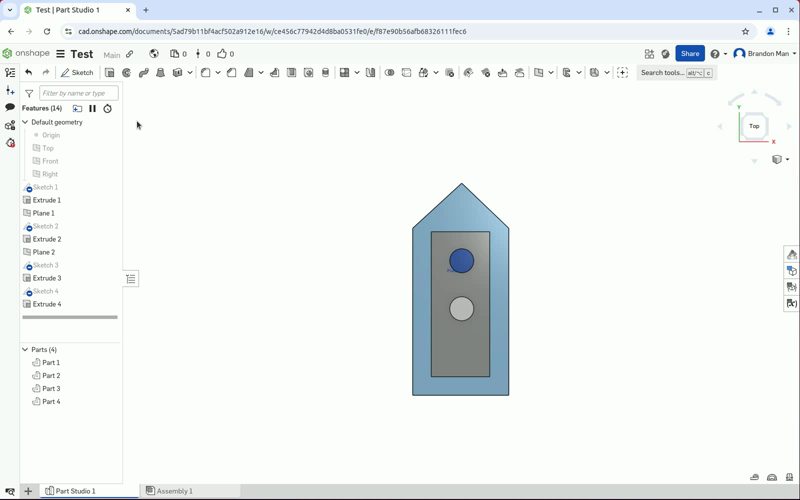
key(shift+h)
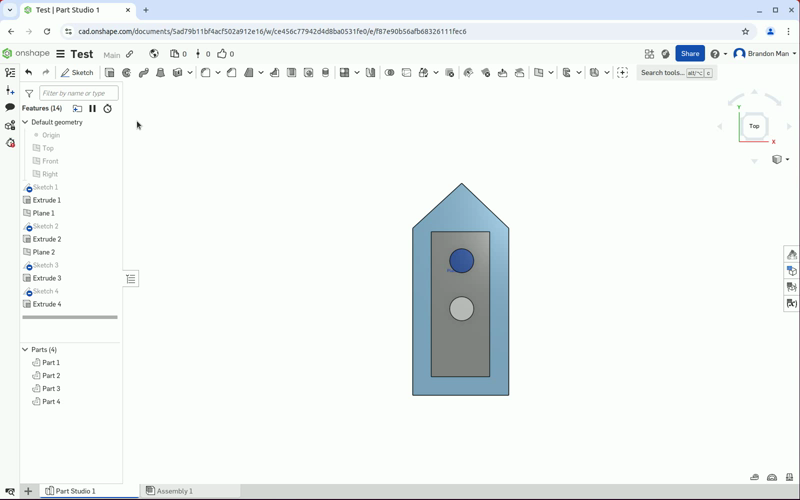
mouse_move(73, 189)
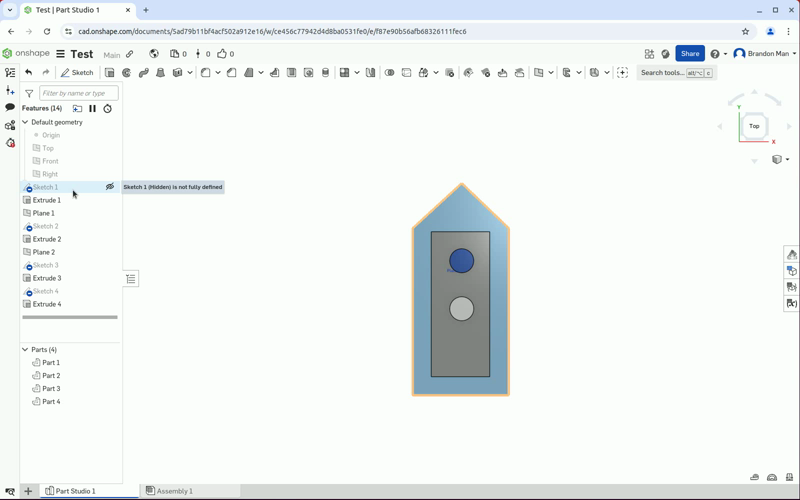
click(73, 189)
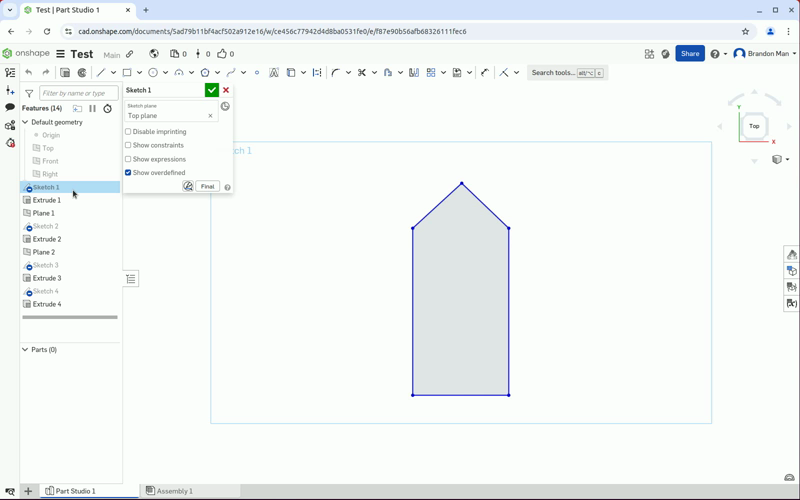
mouse_move(229, 92)
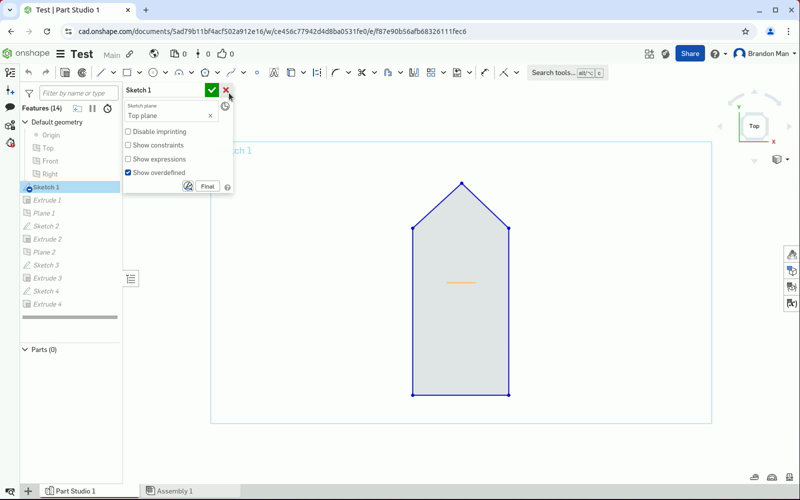
click(229, 92)
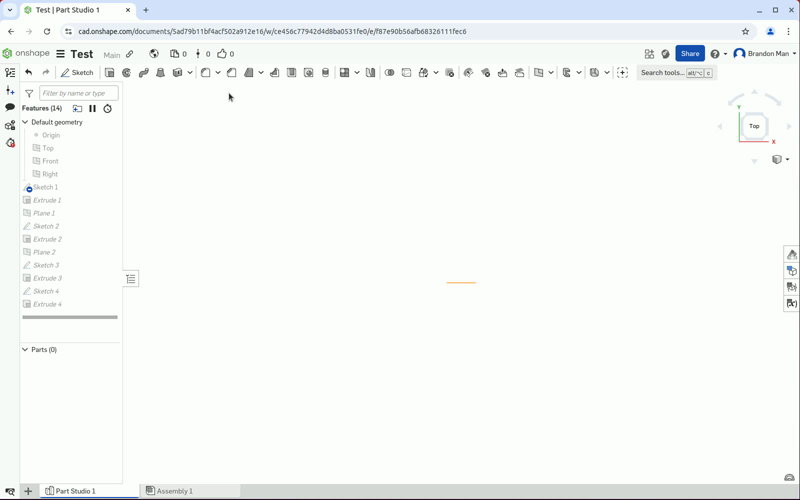
key(shift+s)
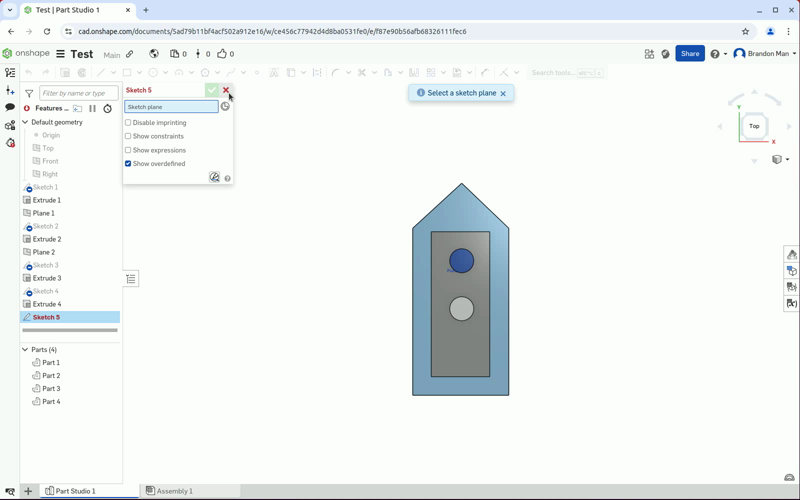
mouse_move(73, 254)
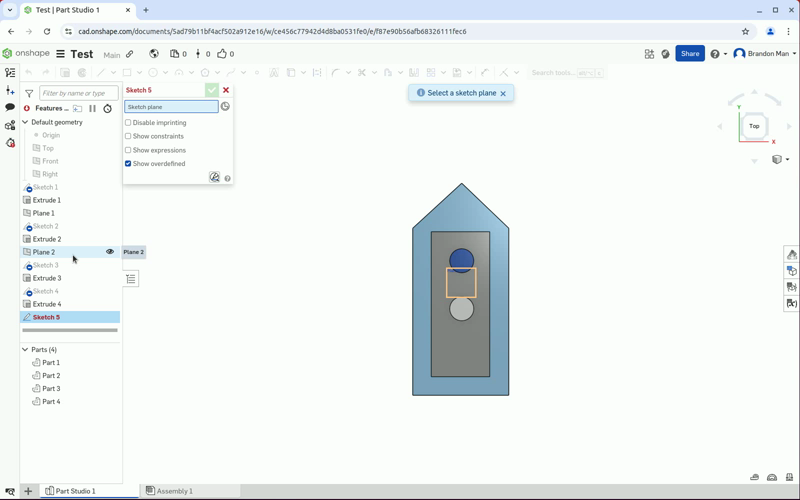
click(73, 254)
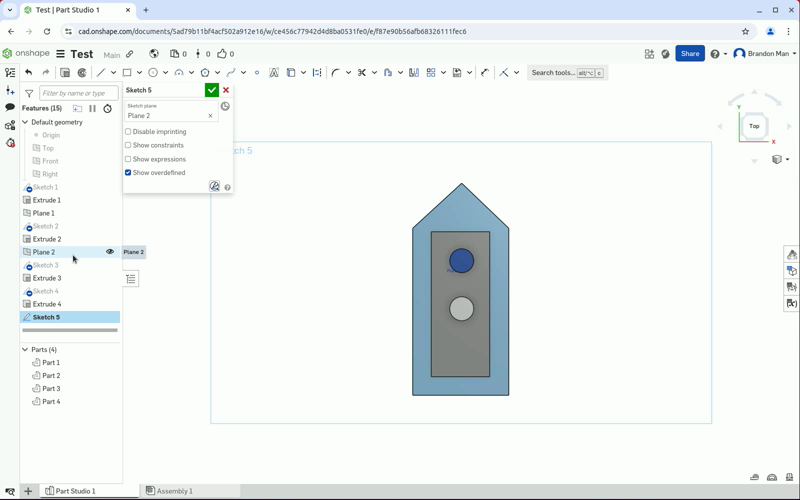
mouse_move(73, 352)
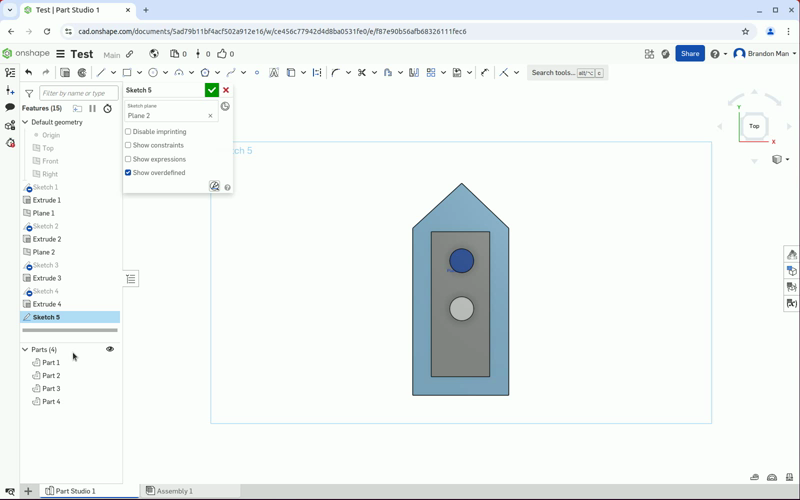
key(y)
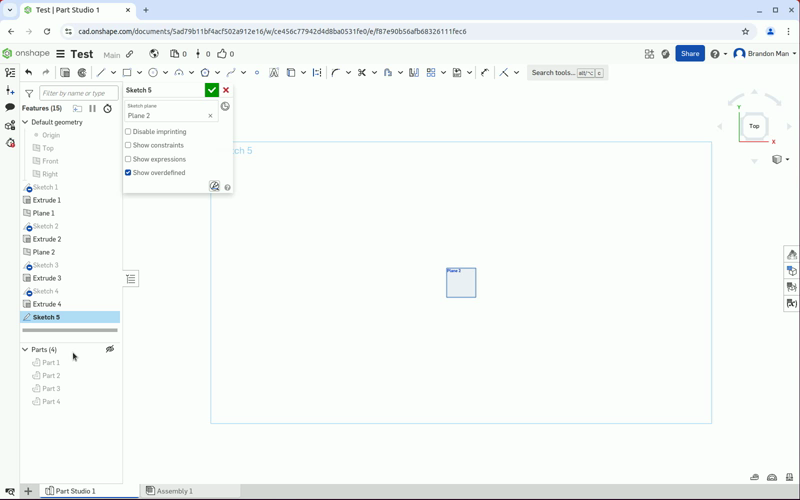
key(c)
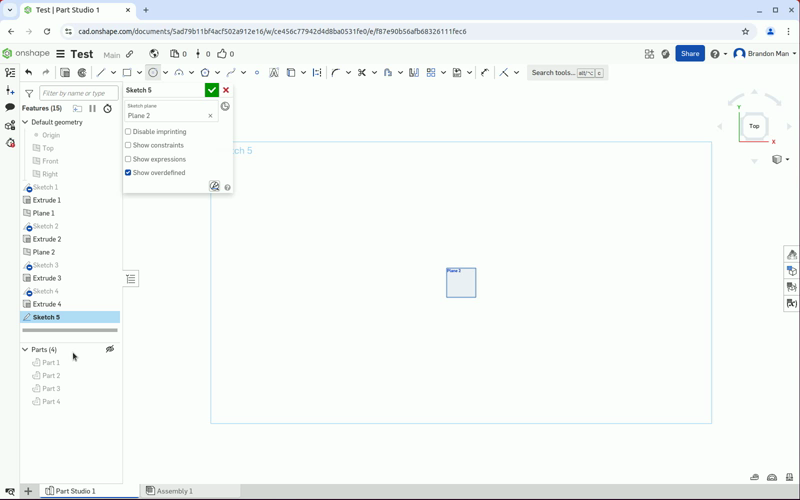
key_down(shift)
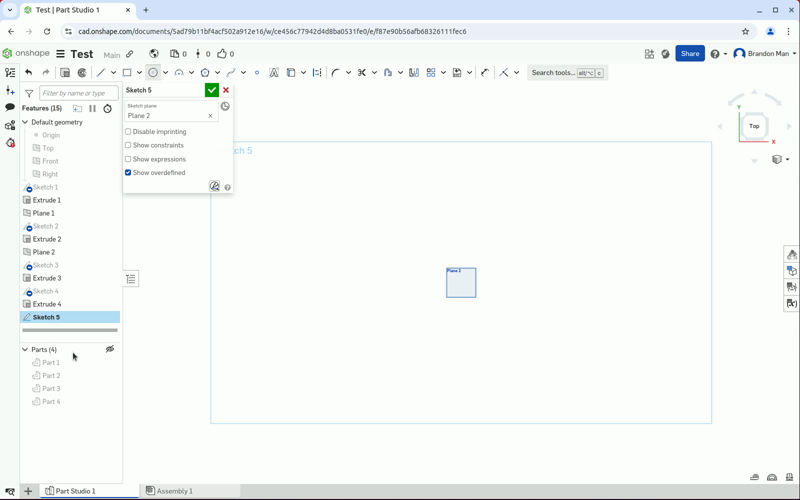
mouse_move(461, 356)
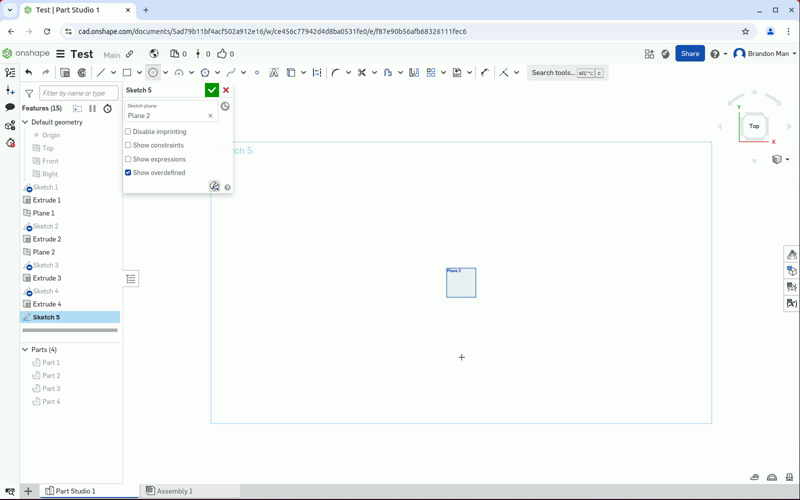
click(461, 356)
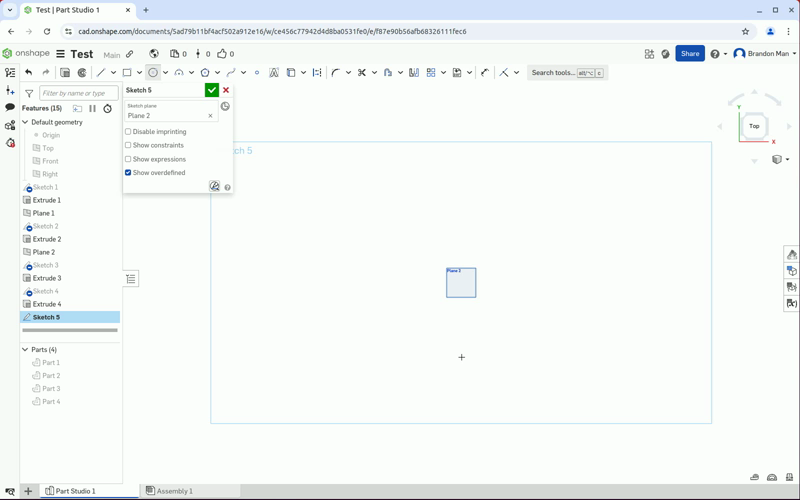
key_up(shift)
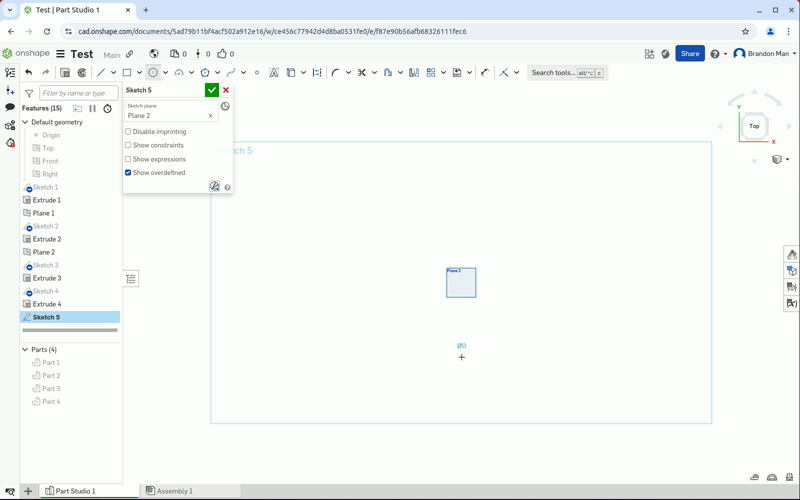
mouse_move(473, 356)
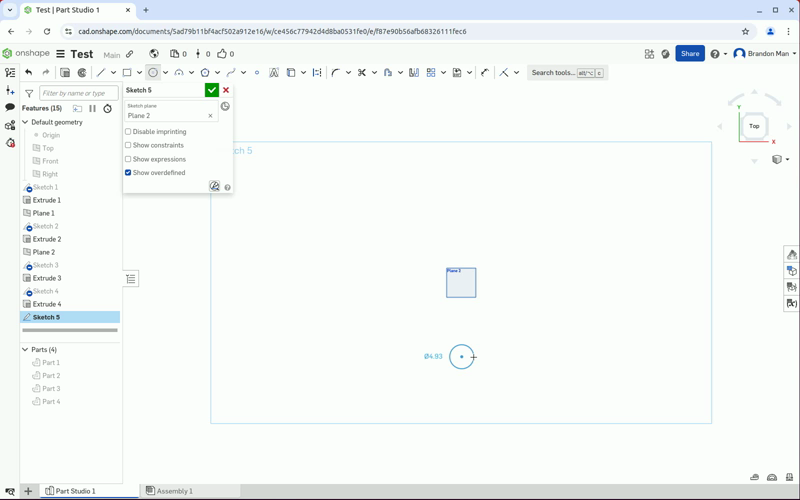
click(473, 356)
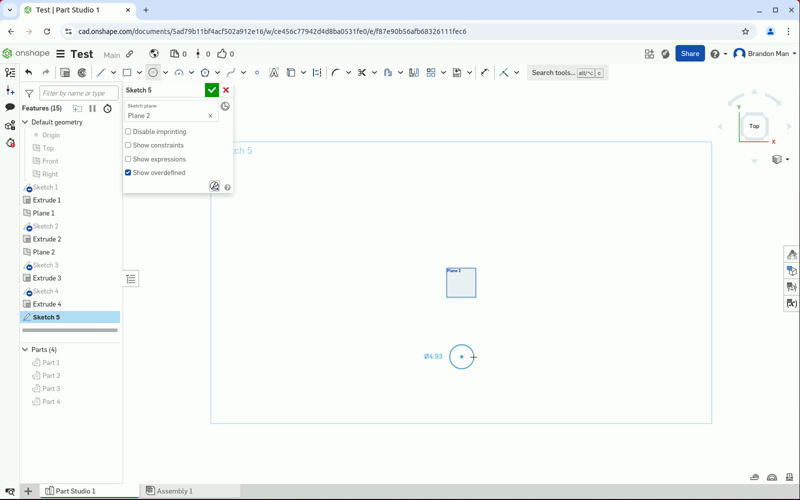
key(esc)
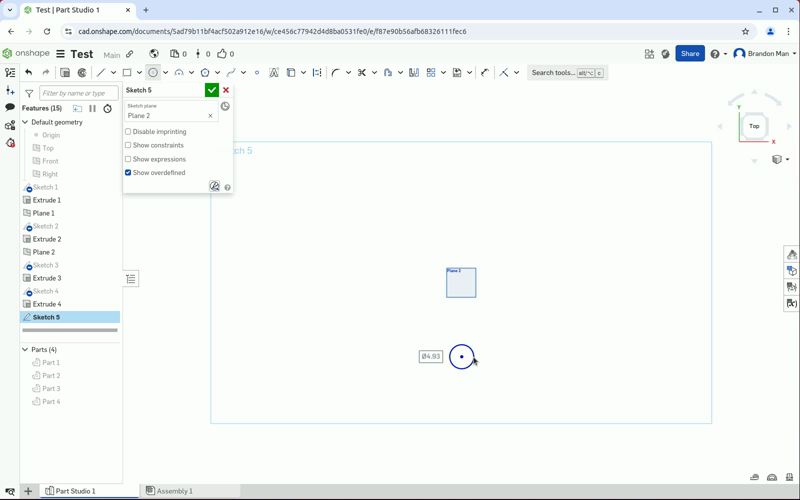
mouse_move(461, 349)
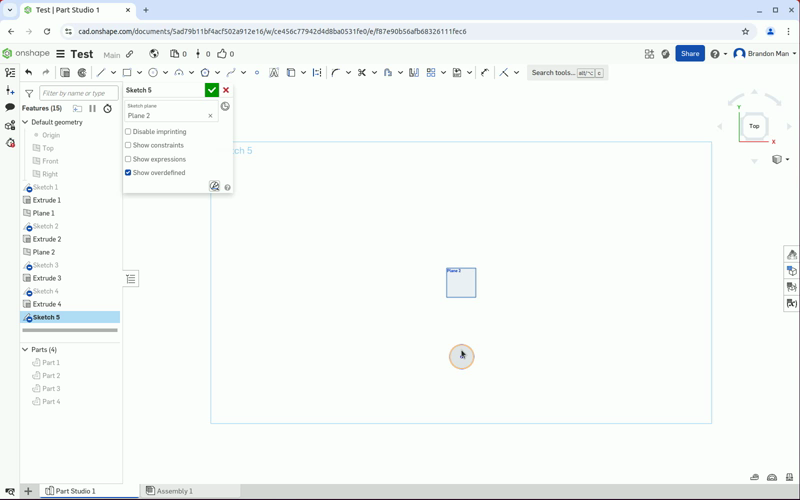
scroll(6)
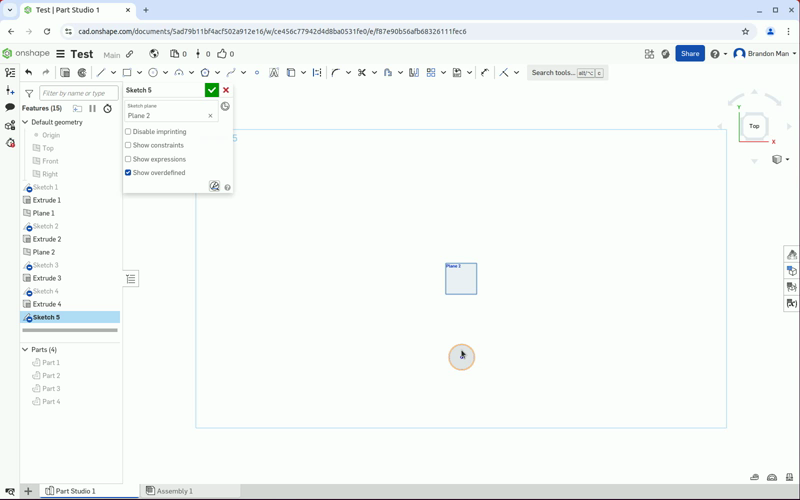
scroll(6)
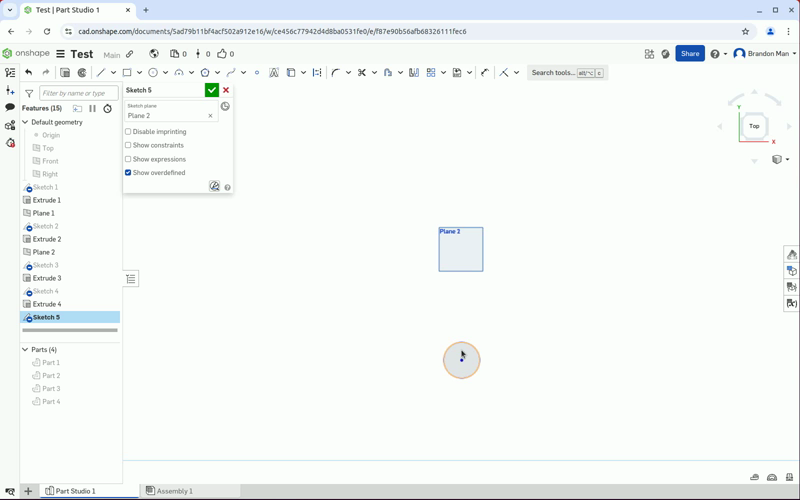
scroll(6)
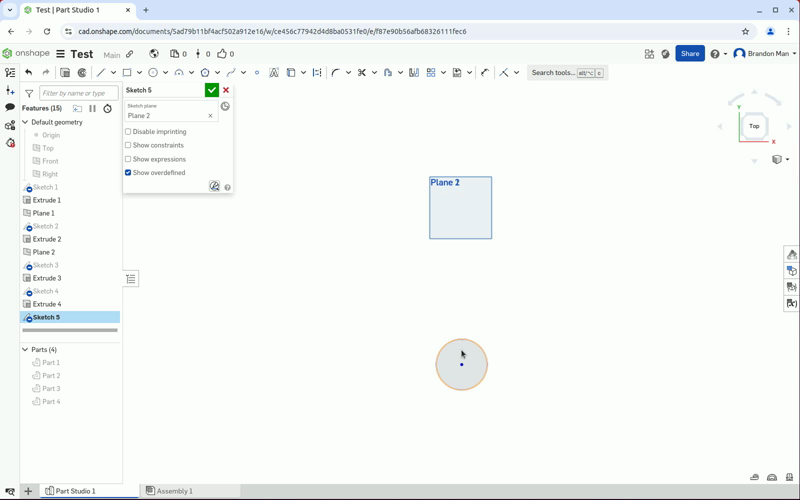
scroll(6)
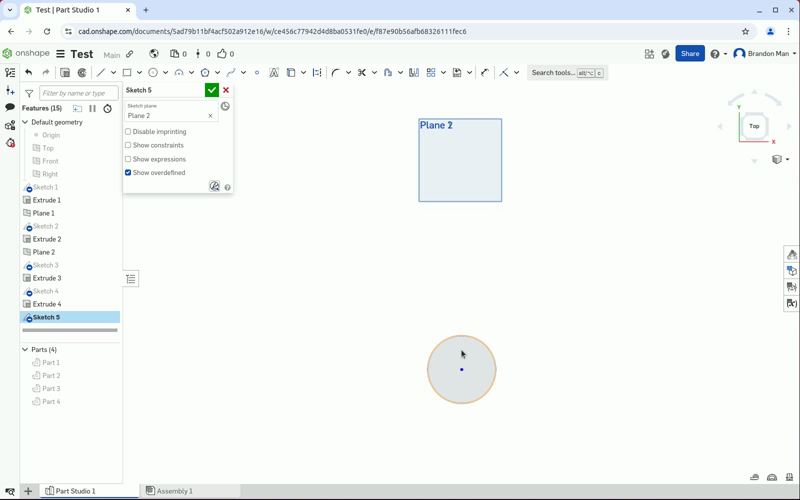
scroll(6)
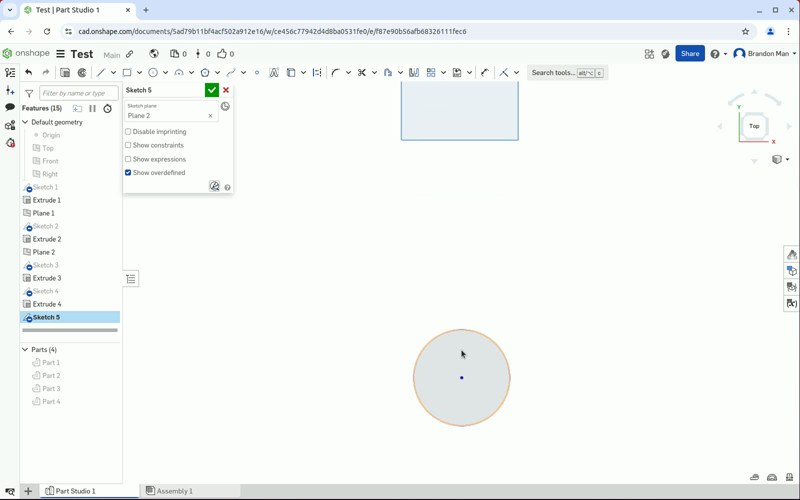
scroll(6)
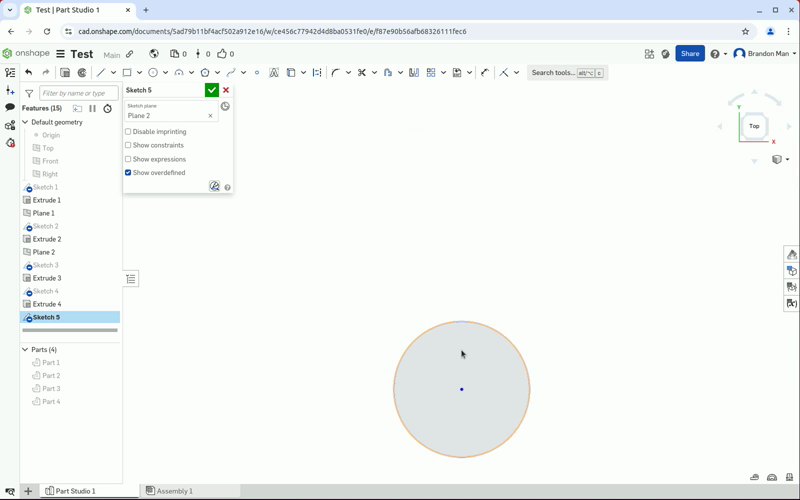
scroll(6)
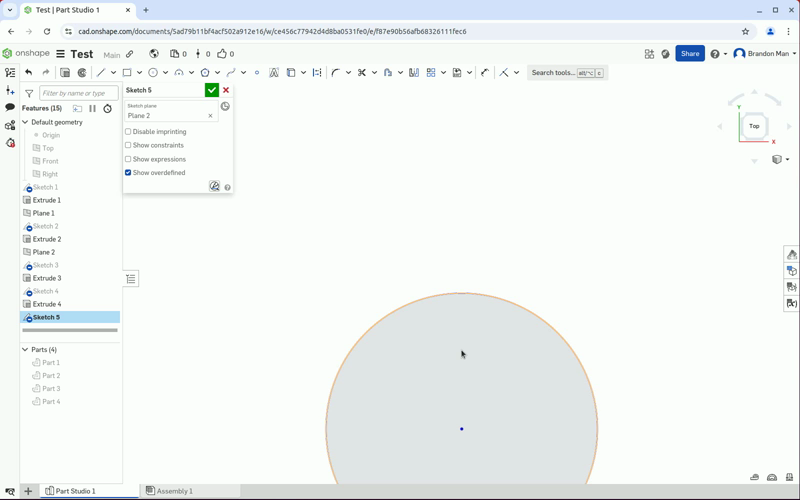
click(461, 349)
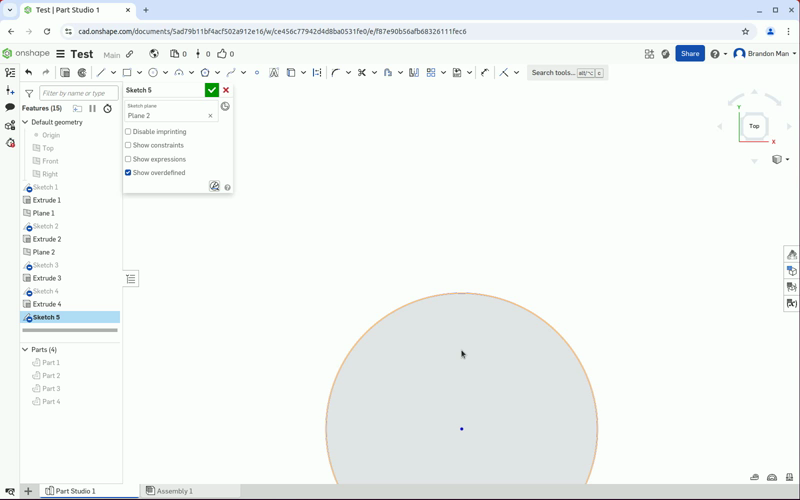
scroll(-6)
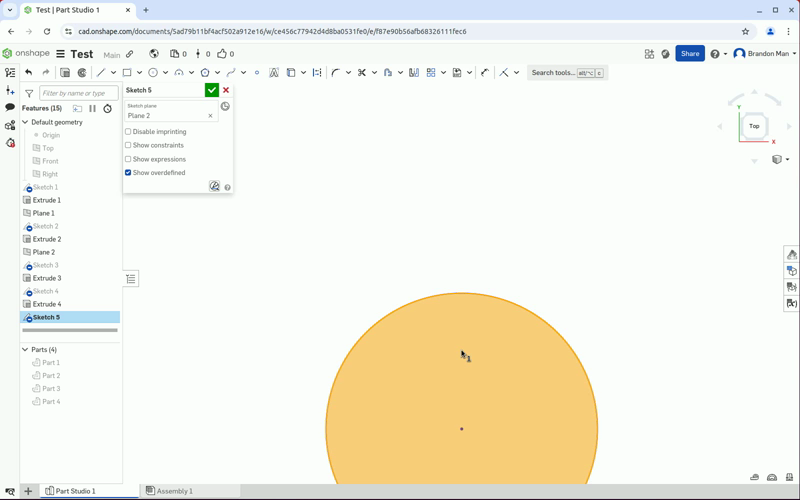
scroll(-6)
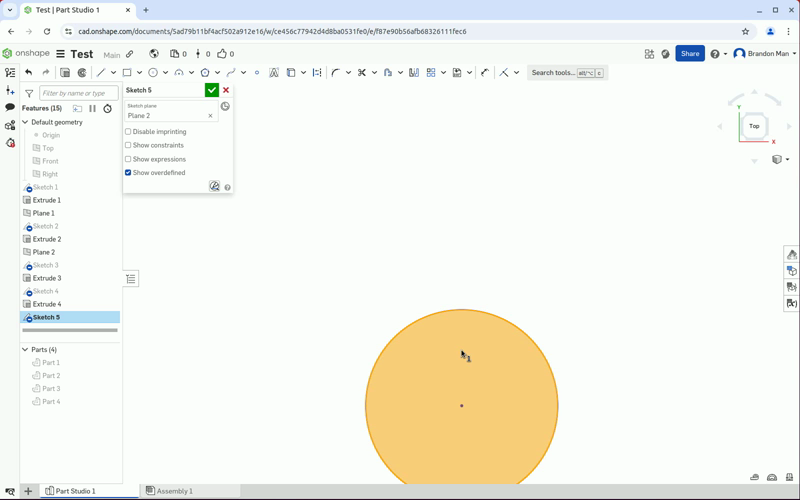
scroll(-6)
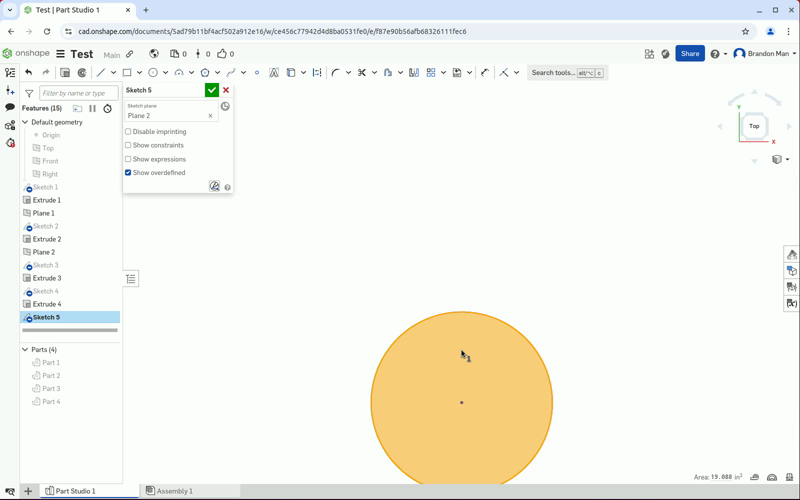
scroll(-6)
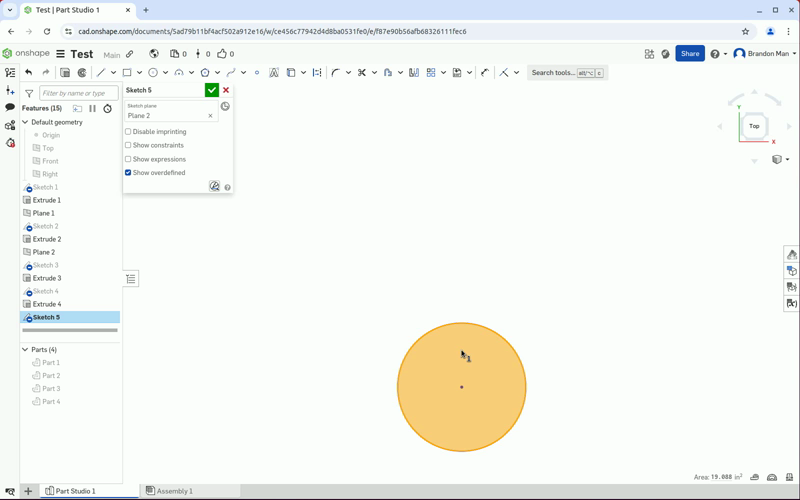
scroll(-6)
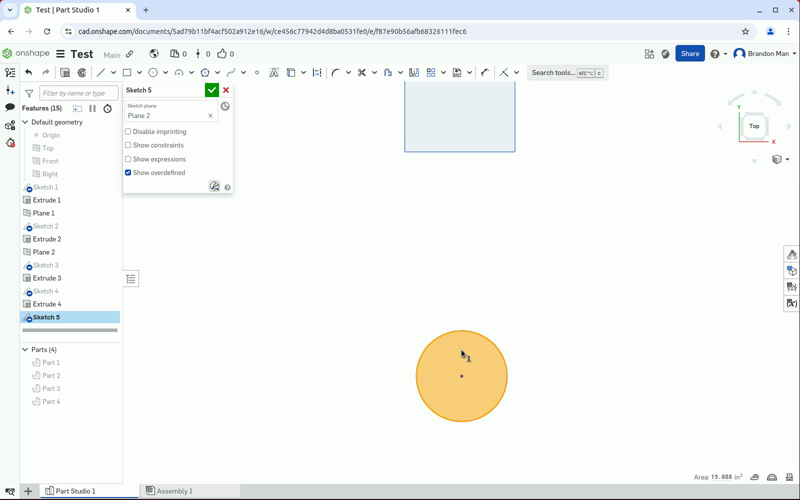
scroll(-6)
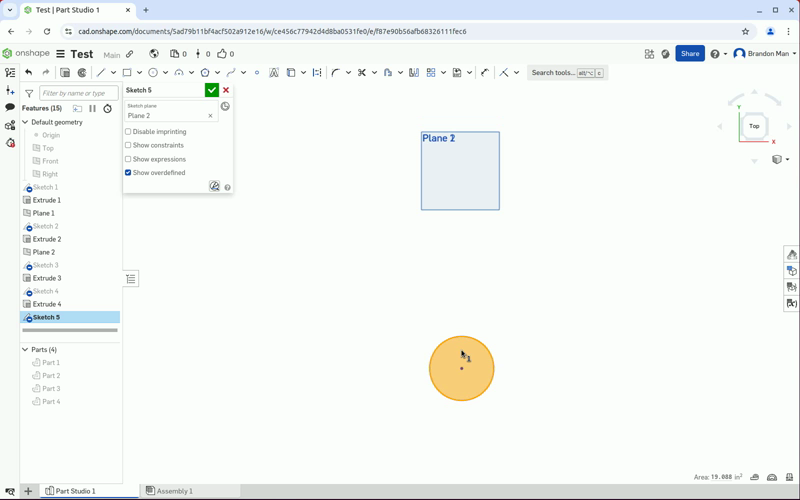
scroll(-6)
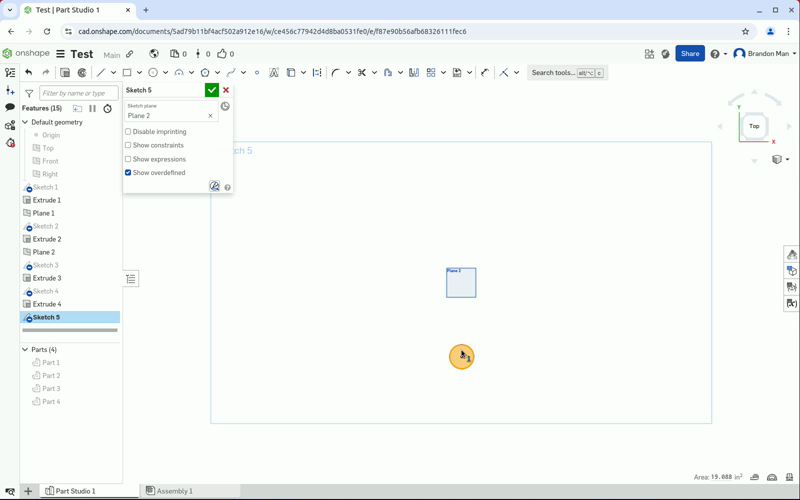
mouse_move(73, 352)
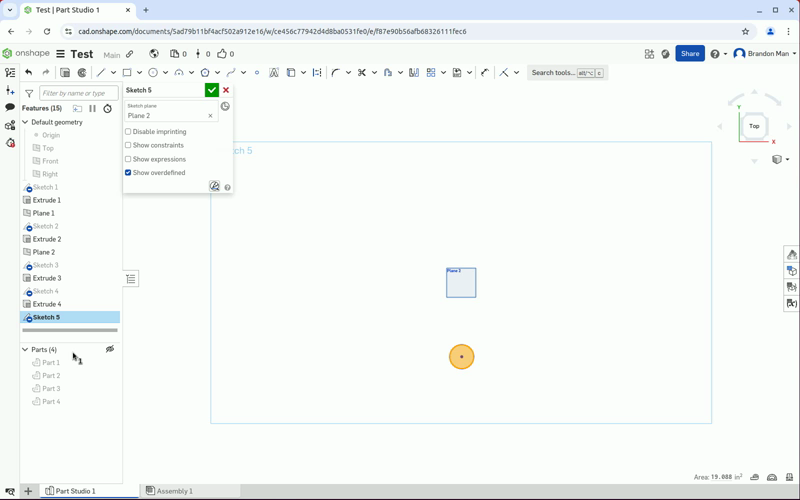
key(shift+y)
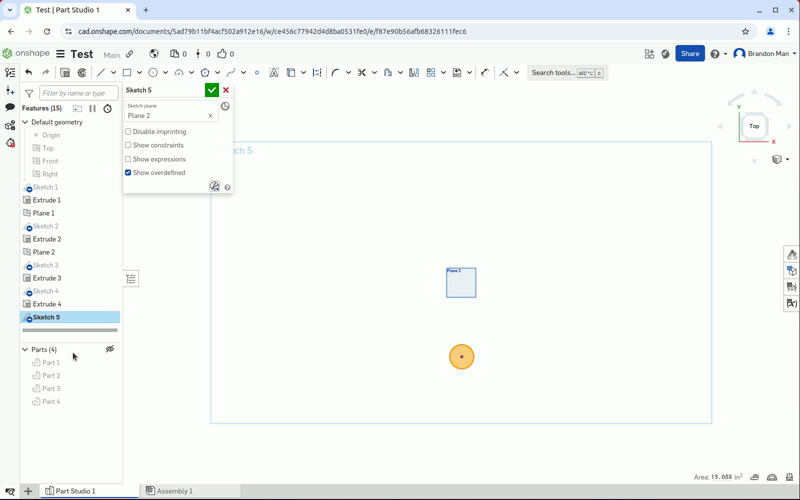
key(shift+e)
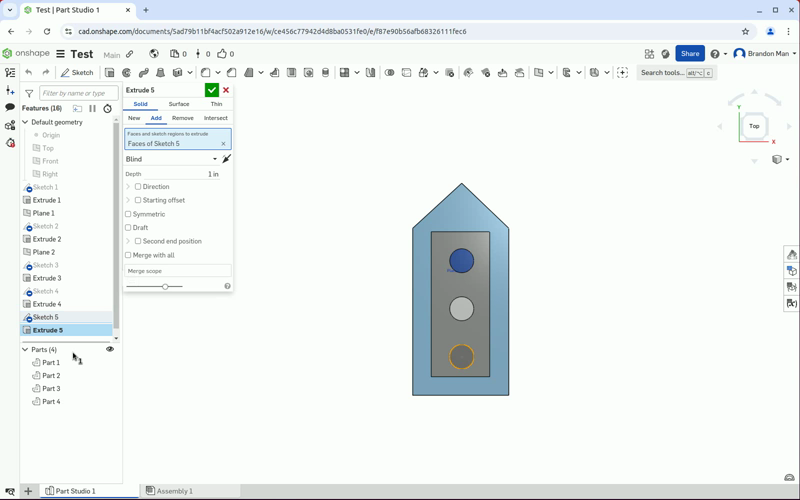
mouse_move(143, 106)
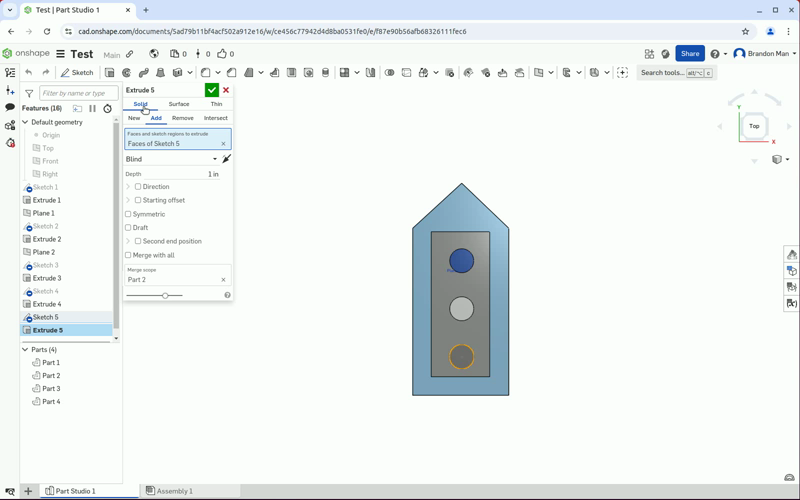
click(143, 106)
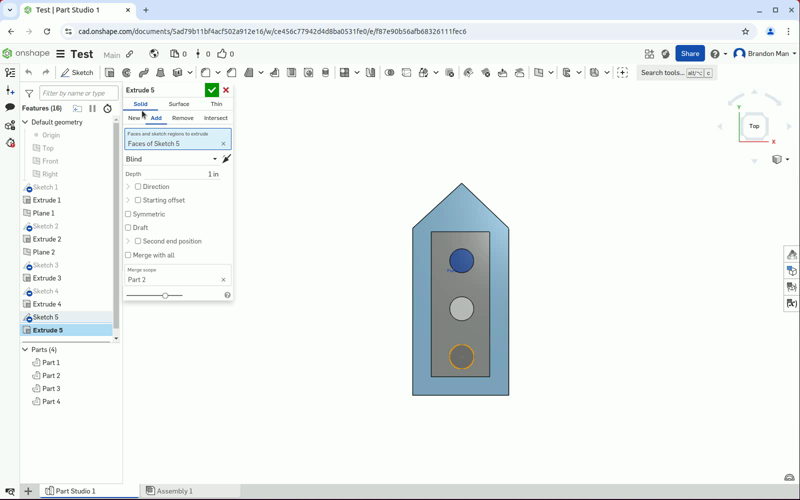
mouse_move(137, 120)
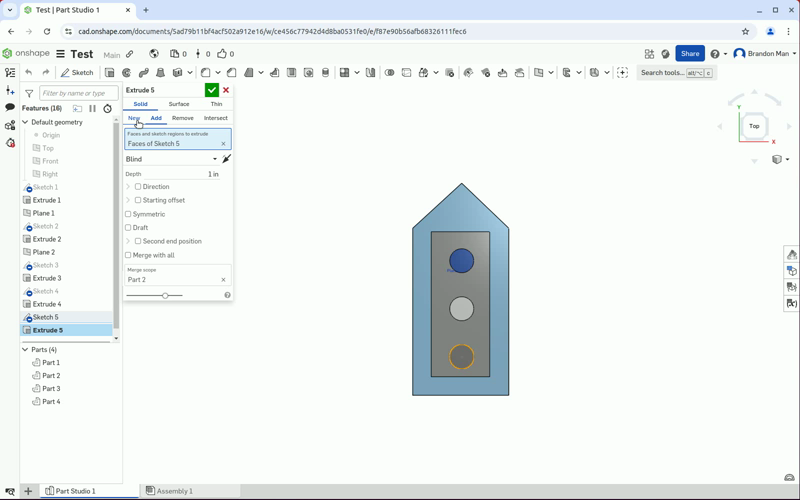
click(137, 120)
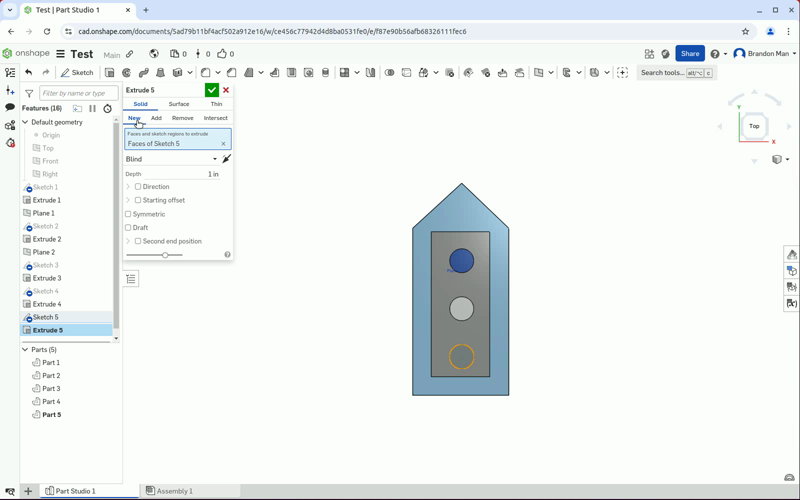
key(tab, 4)
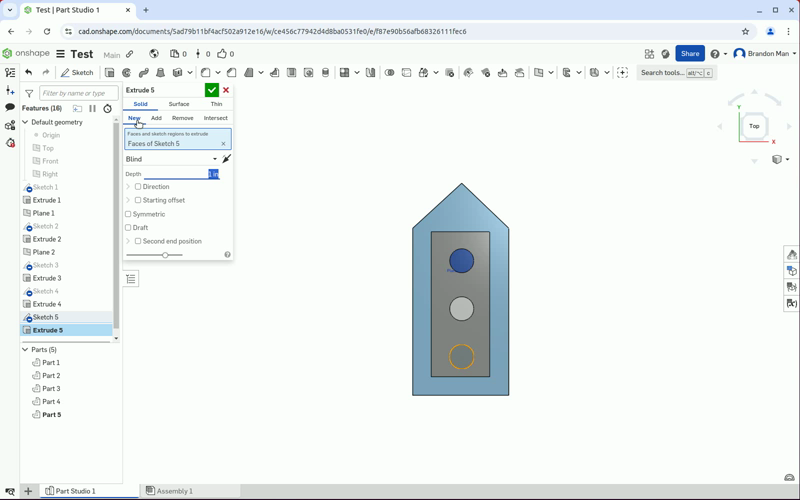
text(5.055)
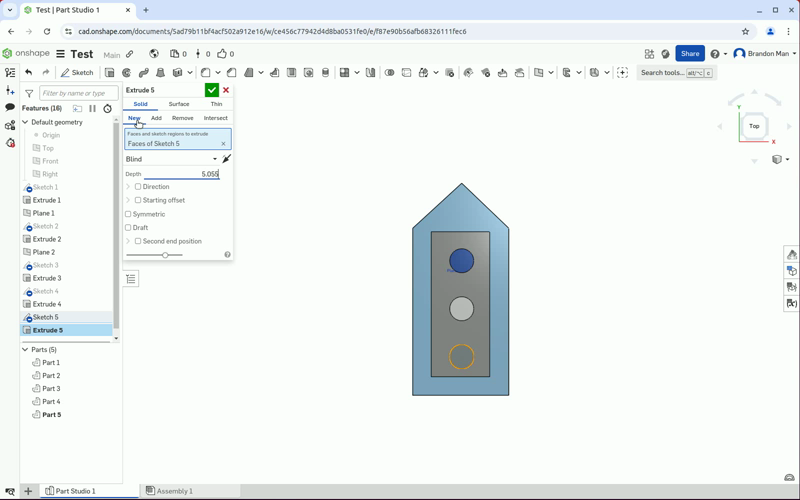
key(enter)
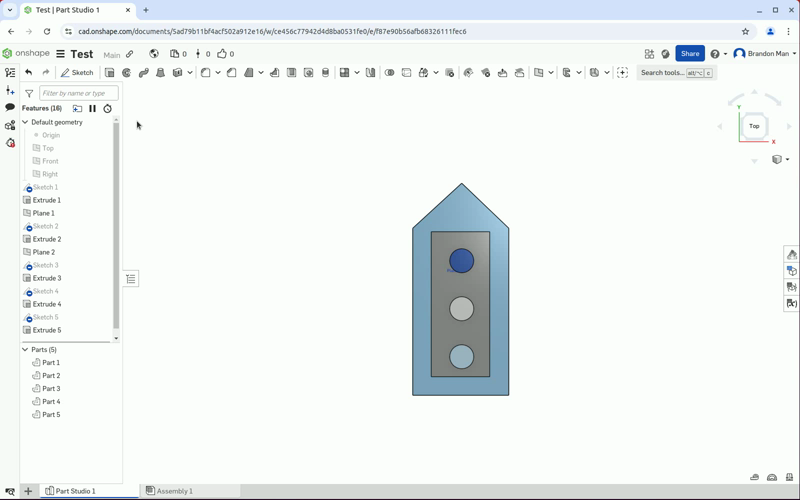
key(shift+h)
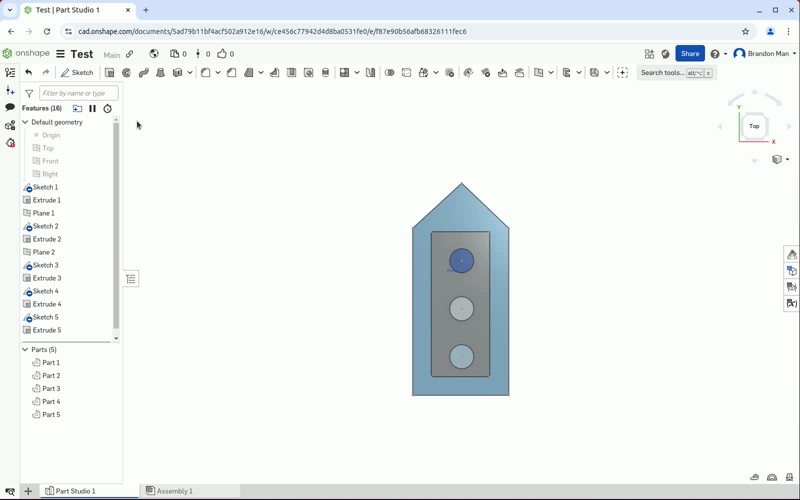
key(shift+h)
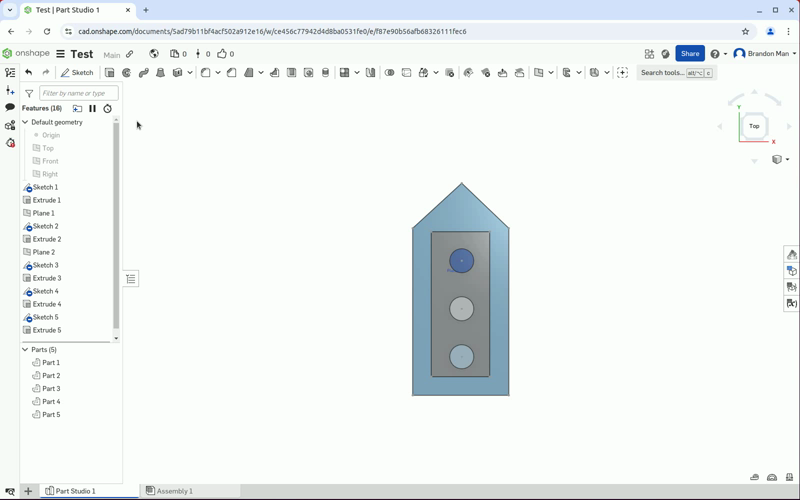
key(shift+7)
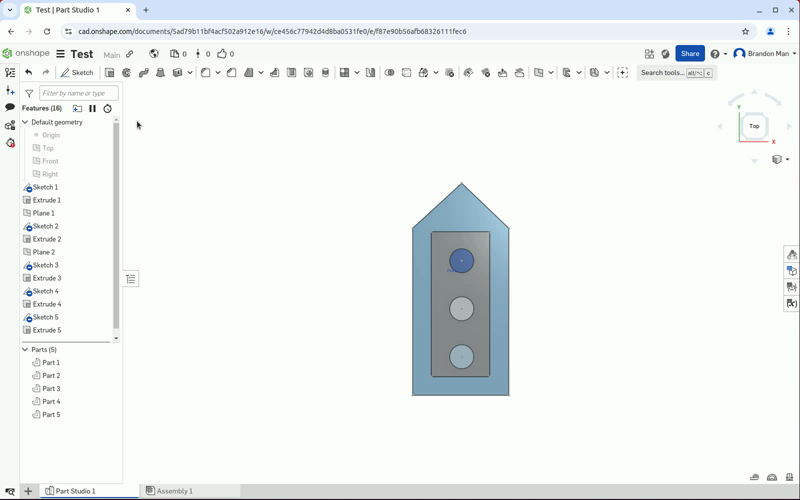
key(up, 3)
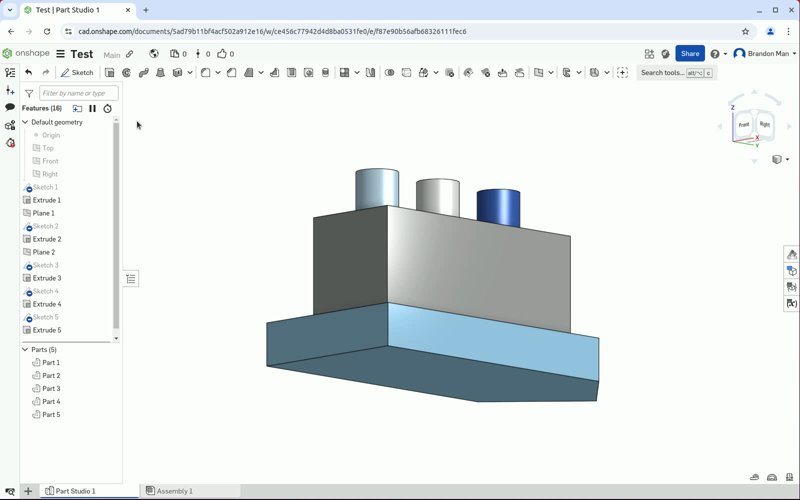
key(left, 3)
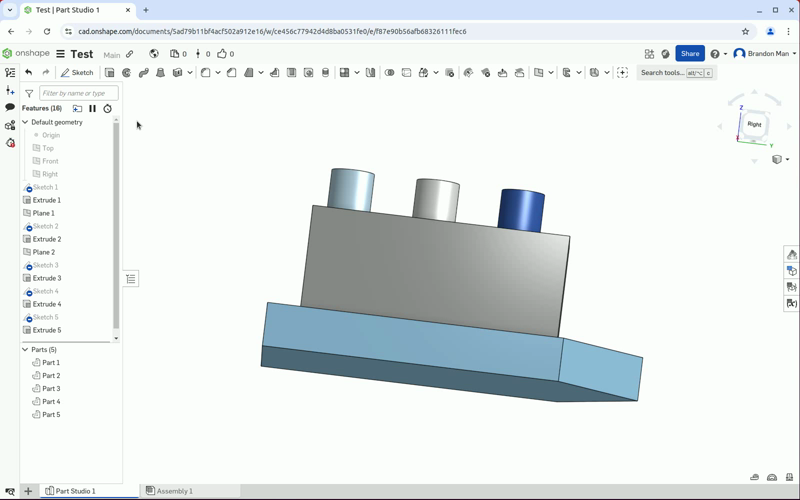
key(right, 3)
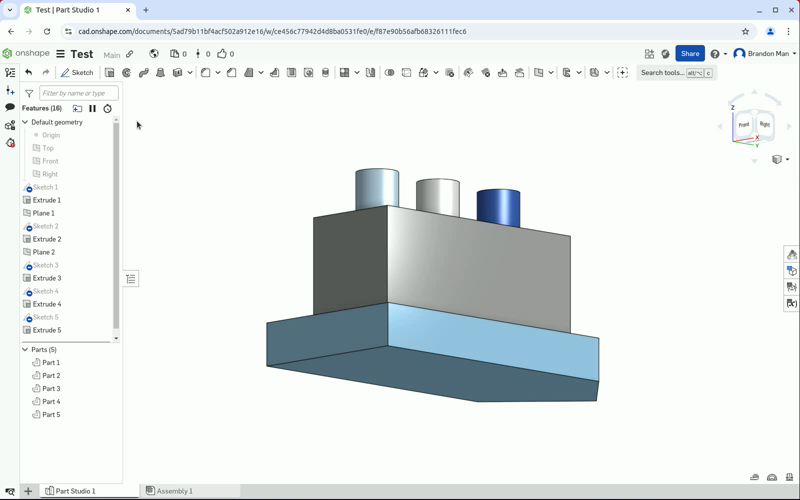
key(down, 3)
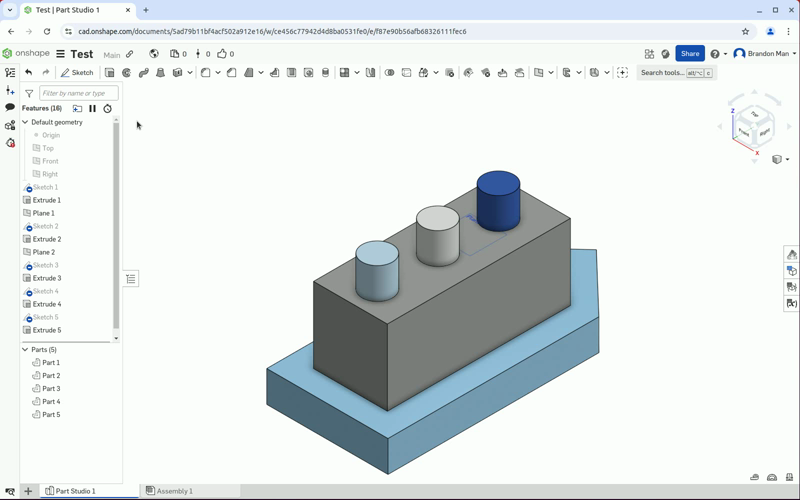
mouse_move(69, 189)
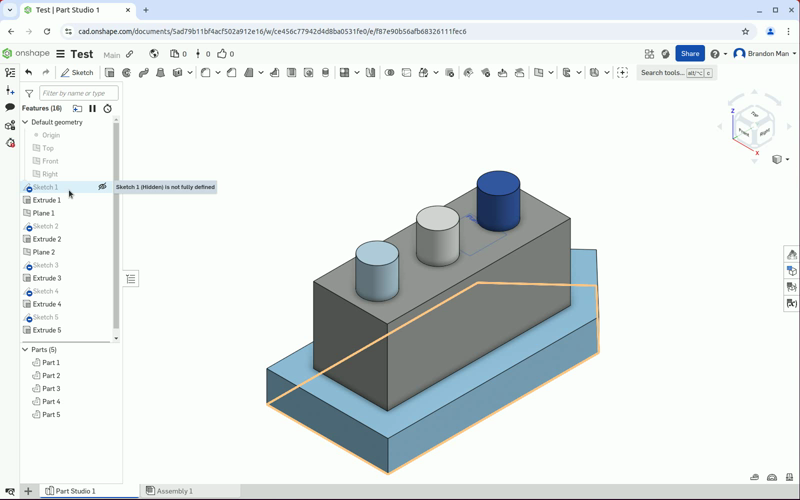
click(69, 189)